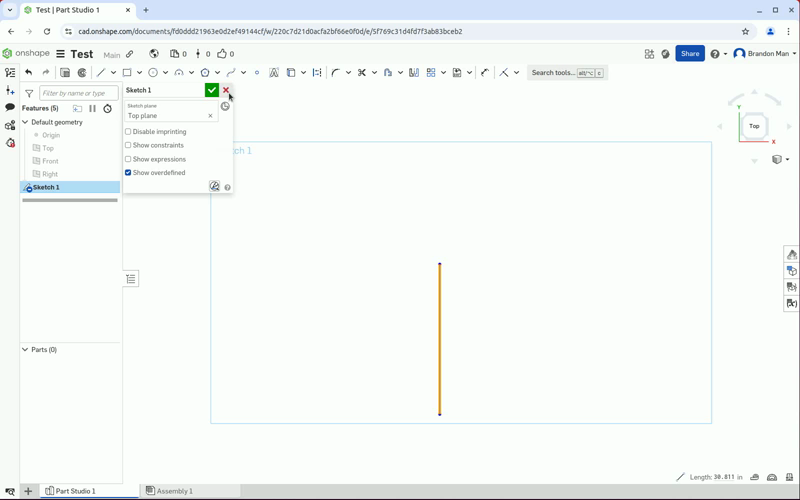
key(shift+h)
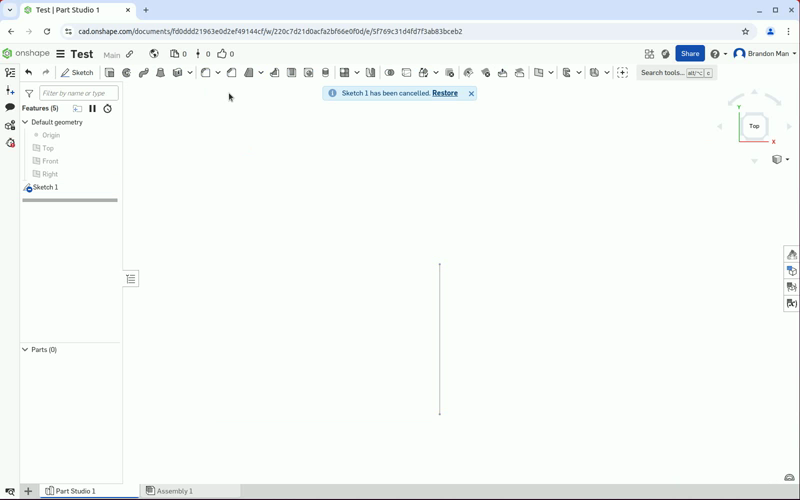
key(shift+s)
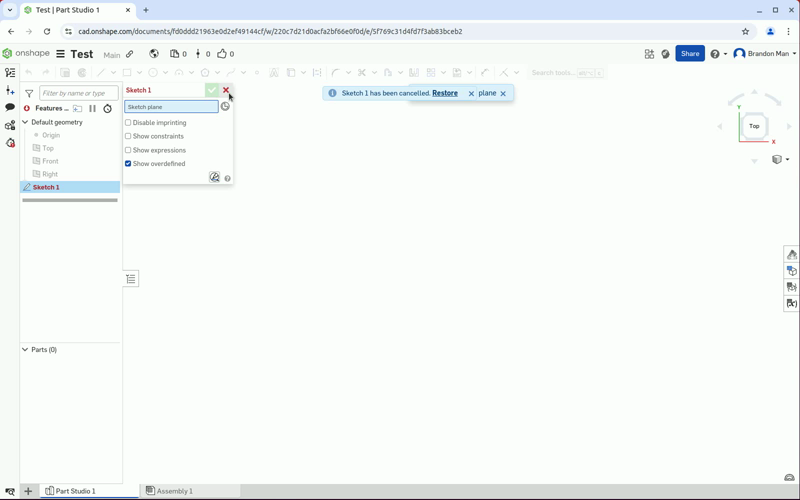
mouse_move(73, 150)
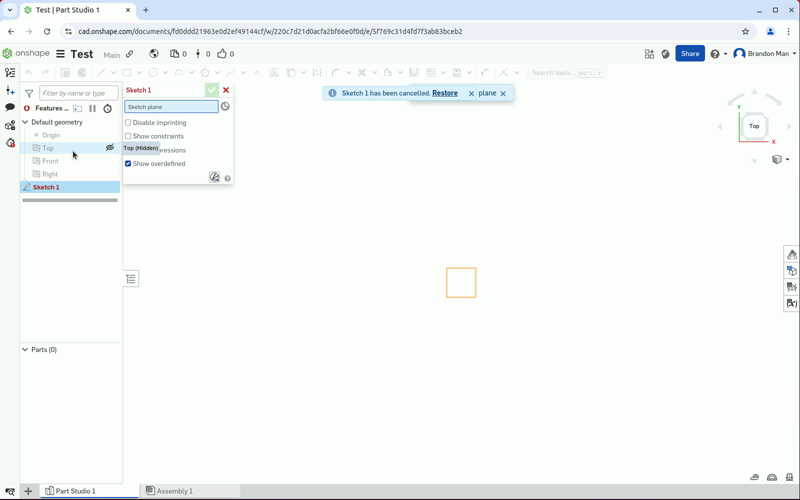
click(73, 150)
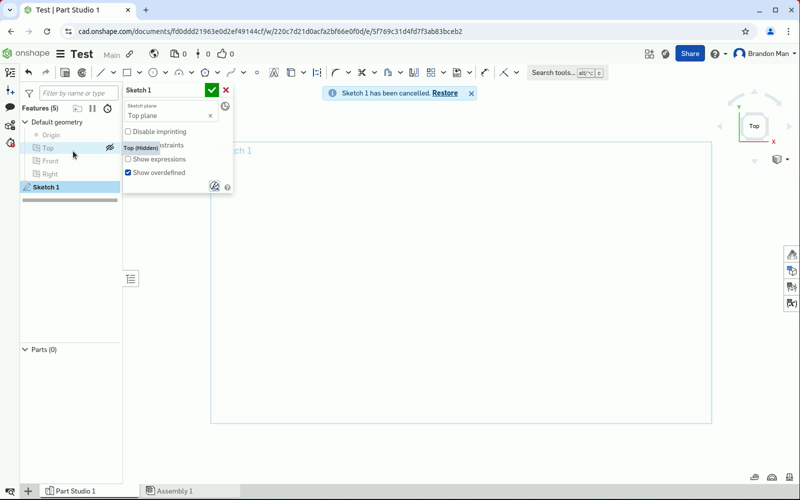
mouse_move(73, 352)
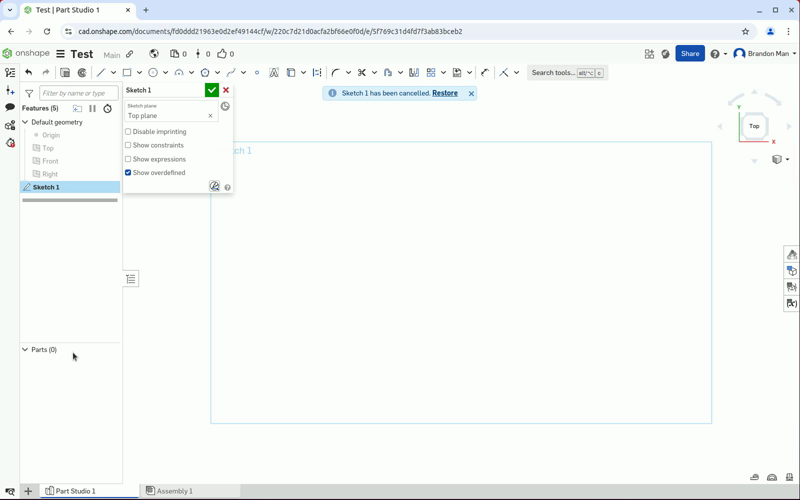
key(y)
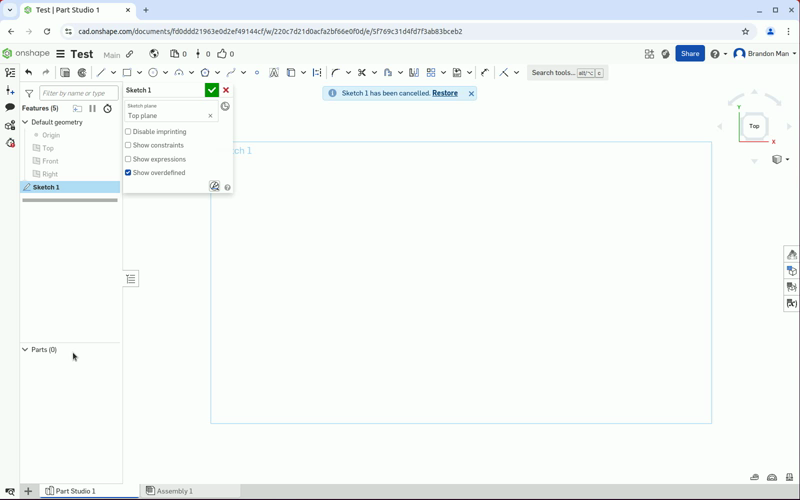
key(l)
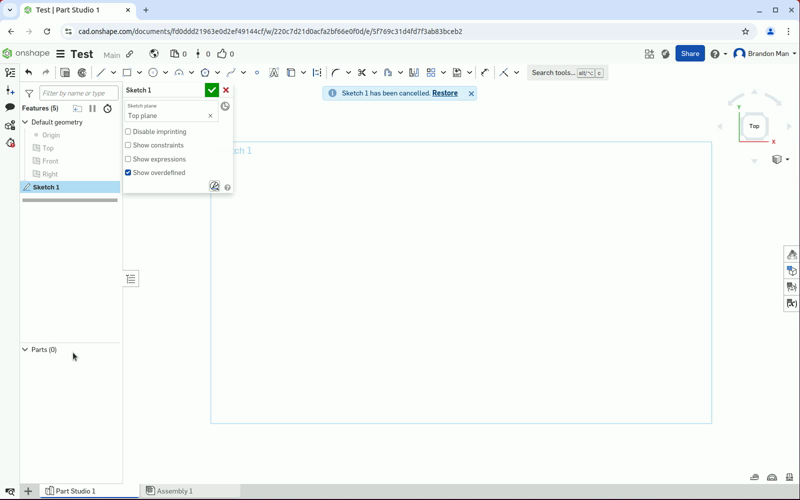
key_down(shift)
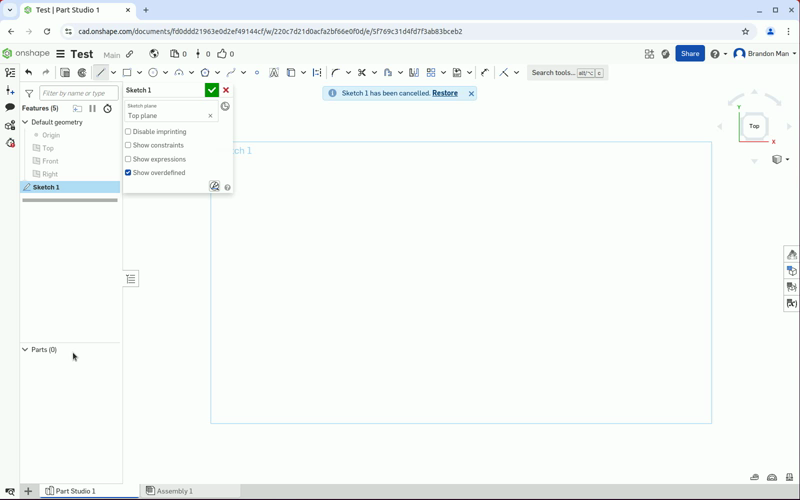
mouse_move(396, 334)
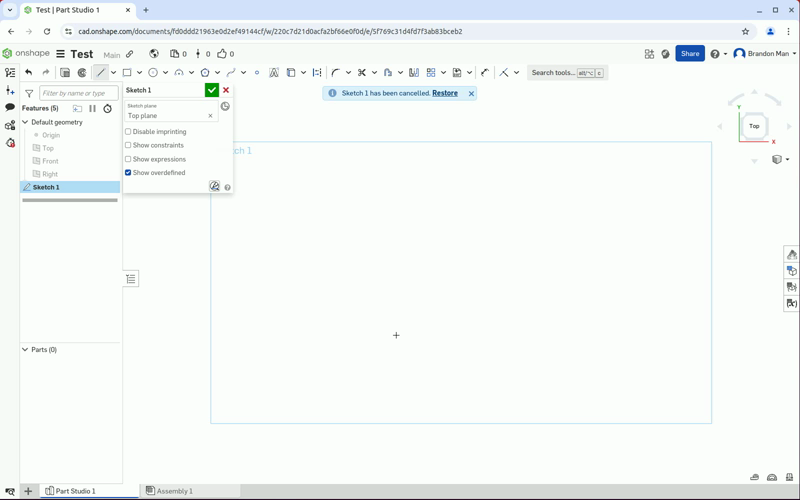
click(396, 334)
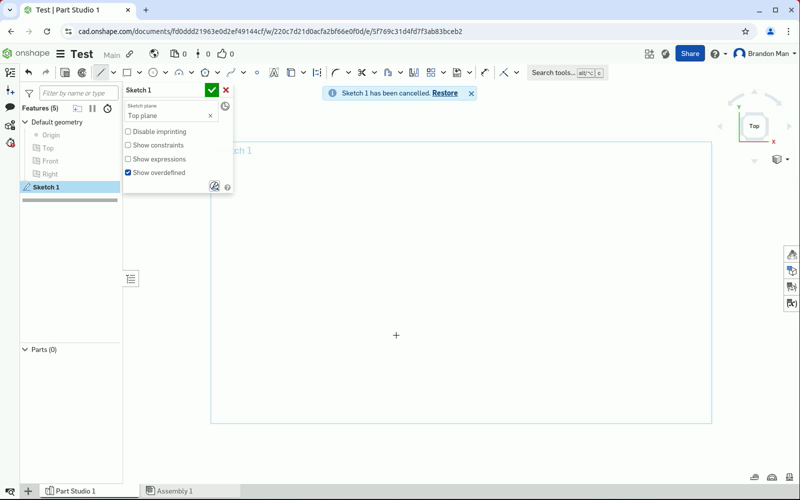
key_up(shift)
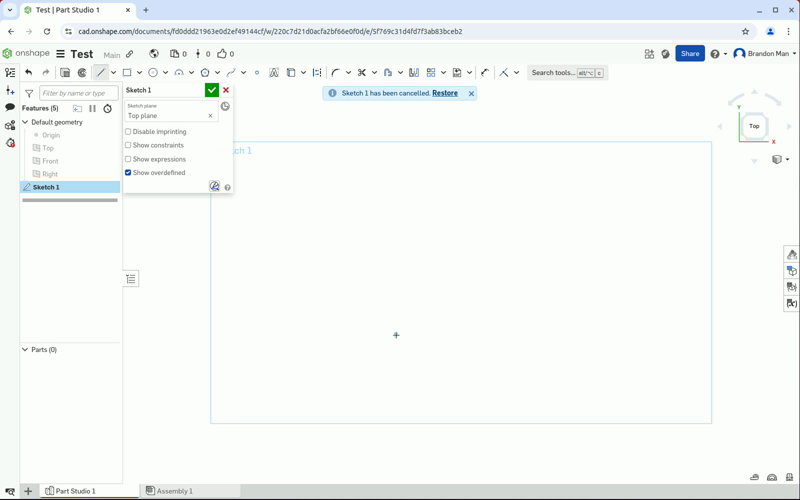
key_down(shift)
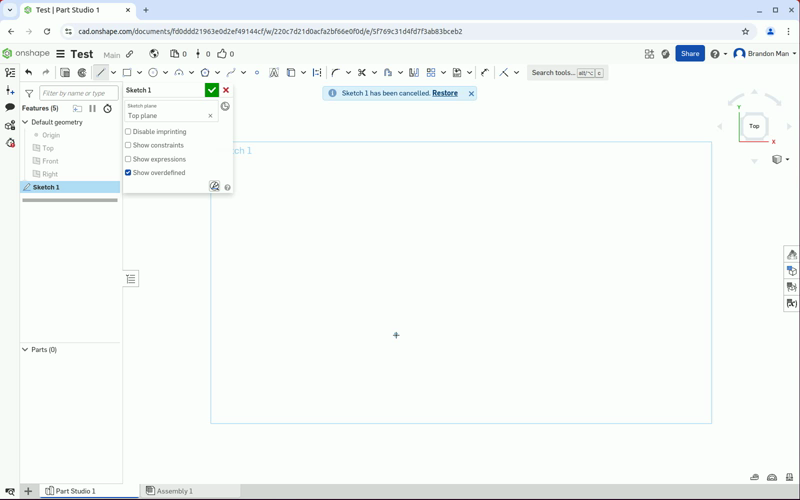
mouse_move(526, 334)
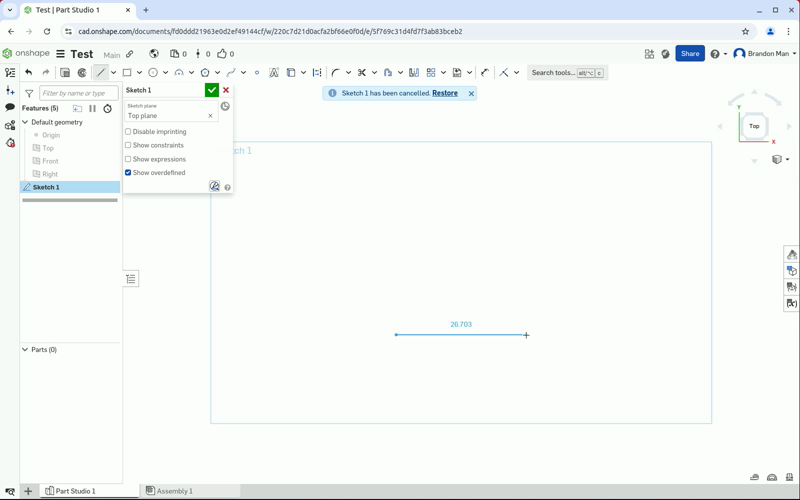
click(526, 334)
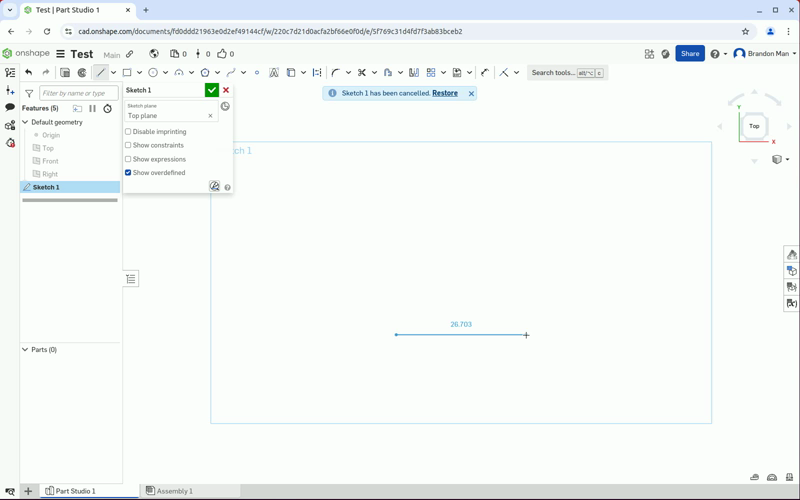
key_up(shift)
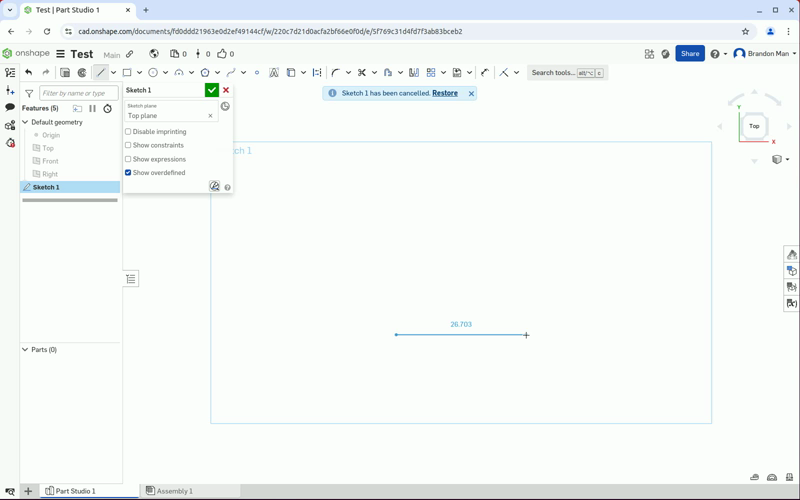
key_down(shift)
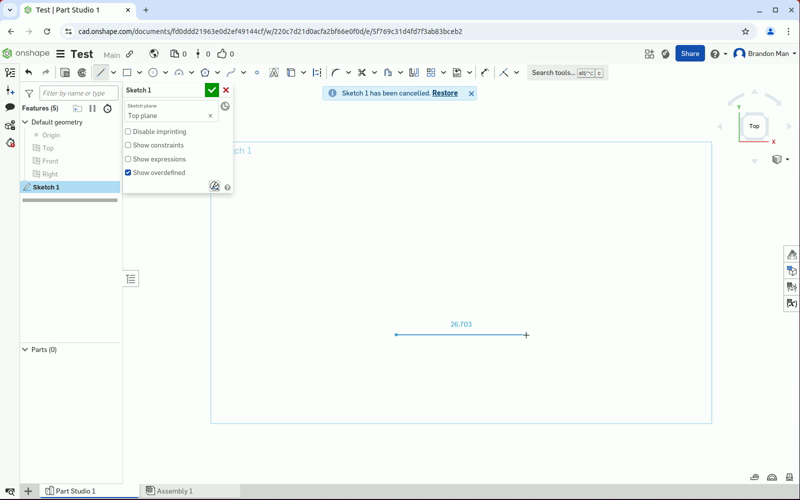
mouse_move(526, 231)
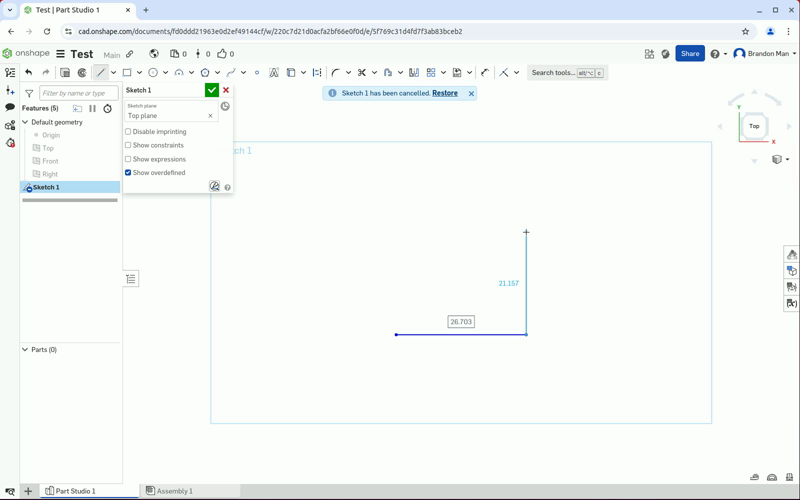
click(526, 231)
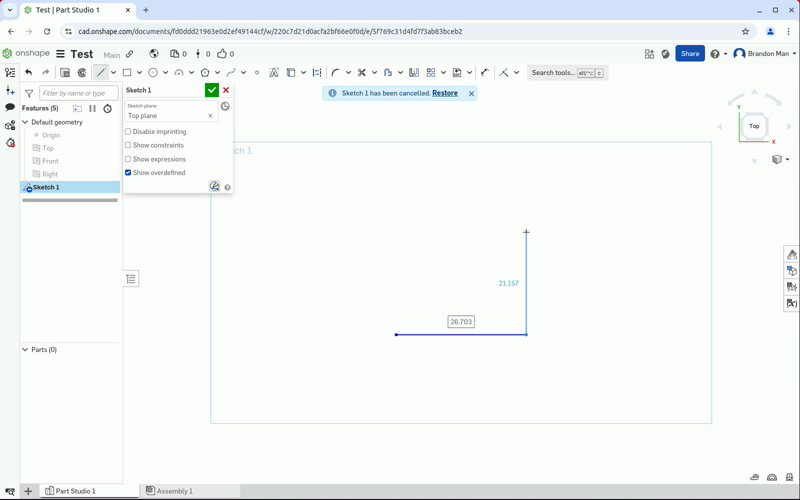
key_up(shift)
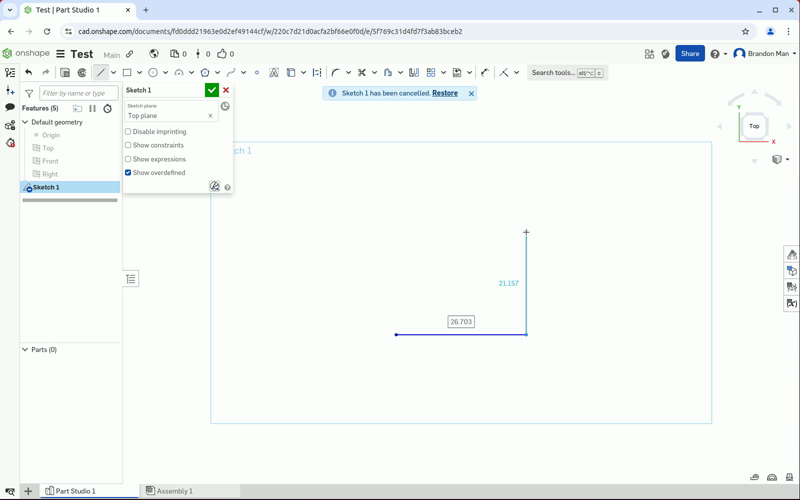
key_down(shift)
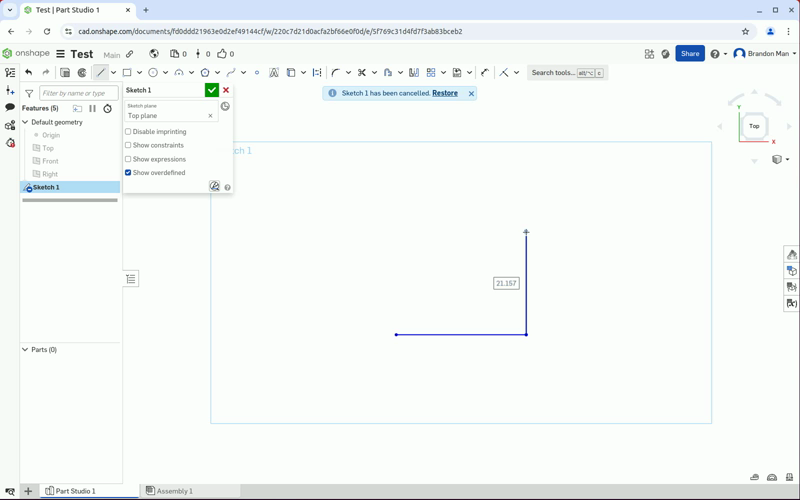
mouse_move(396, 231)
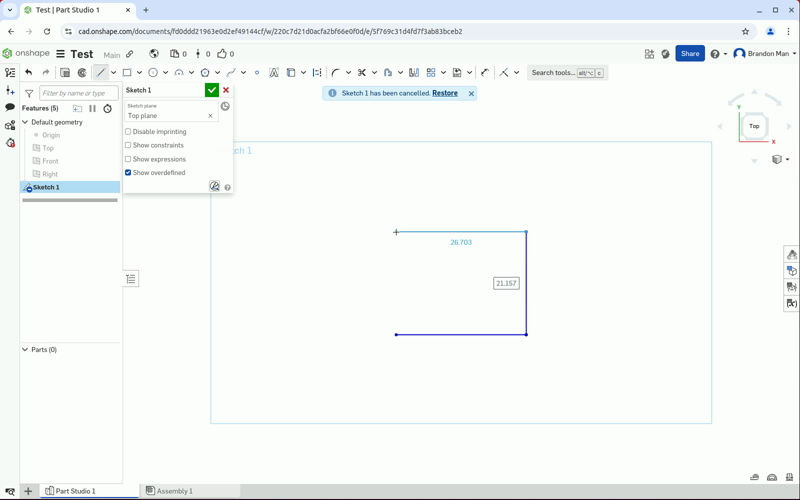
click(396, 231)
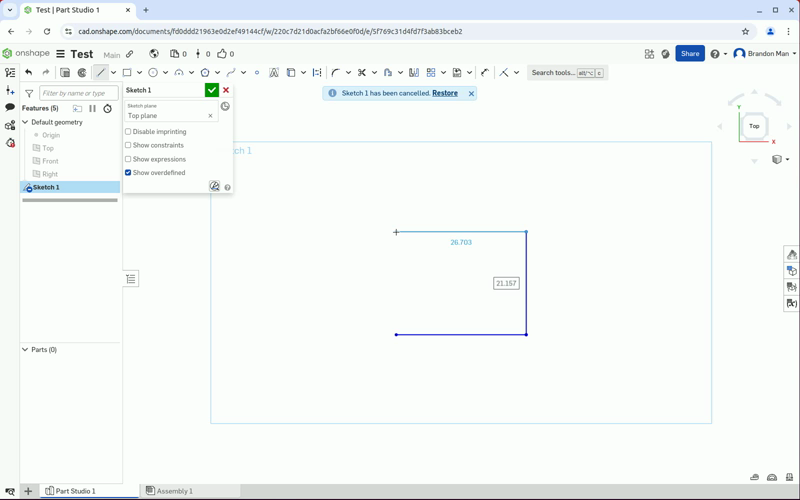
key_up(shift)
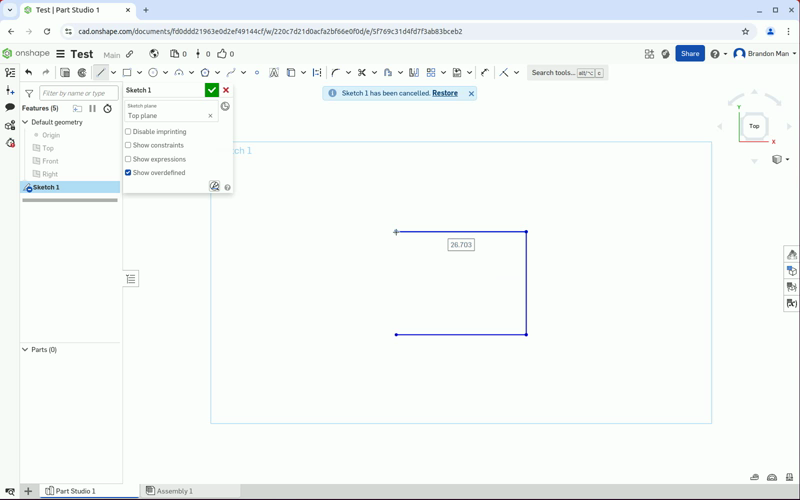
key_down(shift)
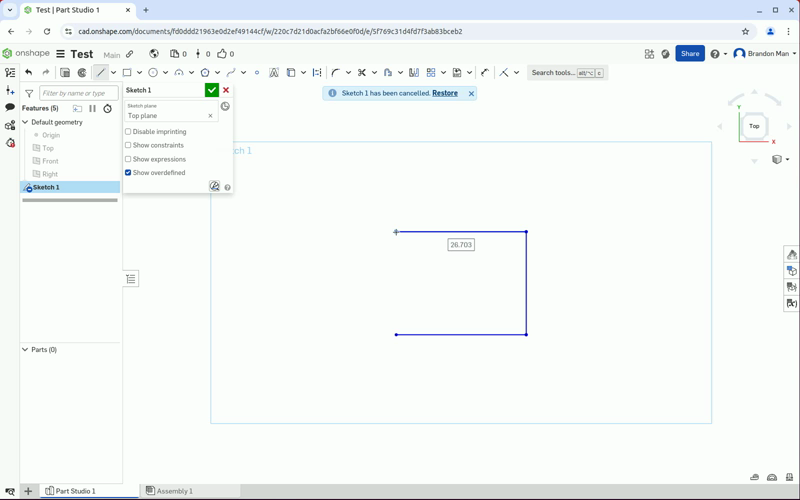
mouse_move(396, 334)
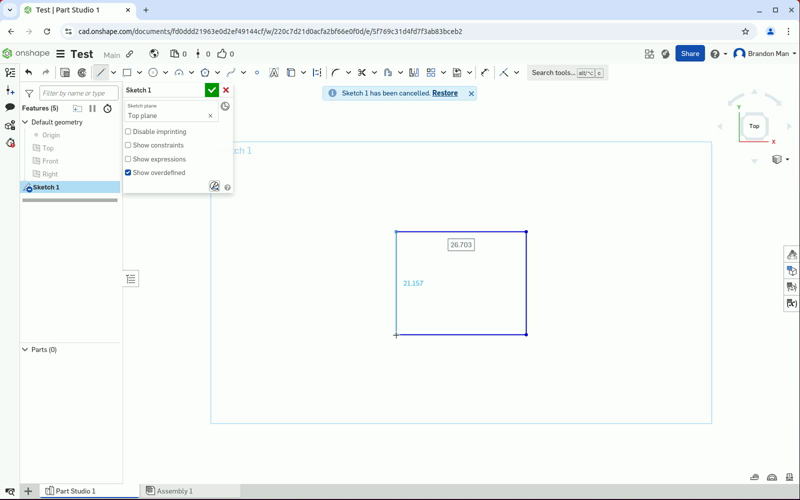
key_up(shift)
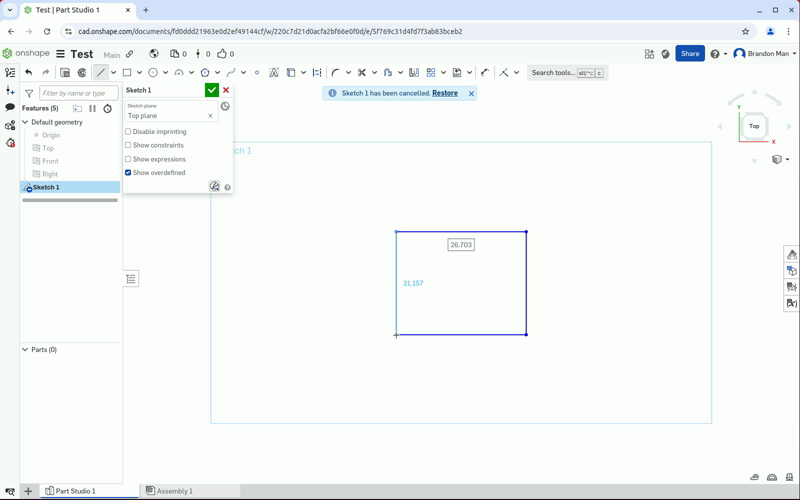
click(396, 334)
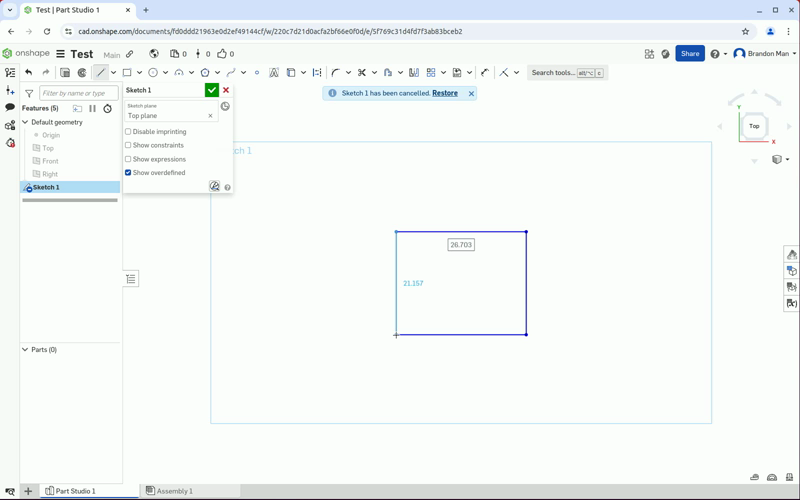
key(esc)
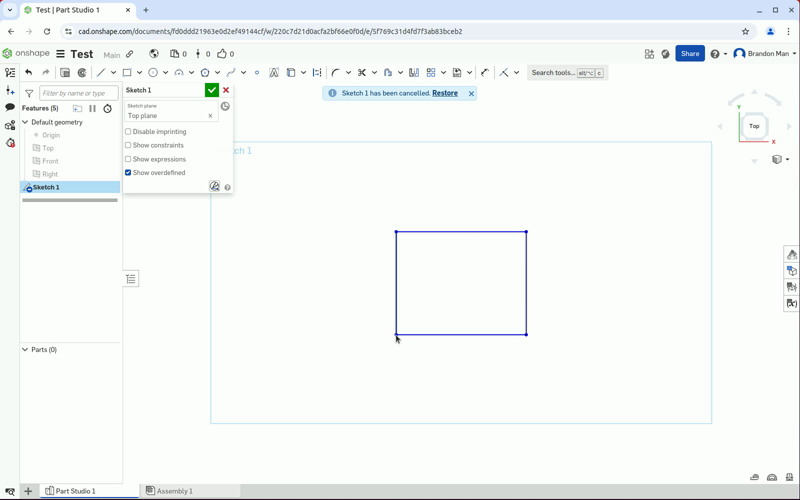
mouse_move(515, 256)
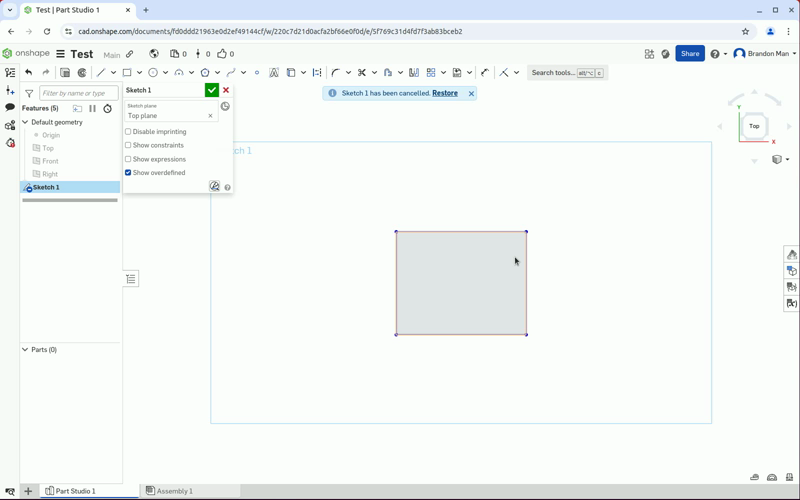
click(515, 256)
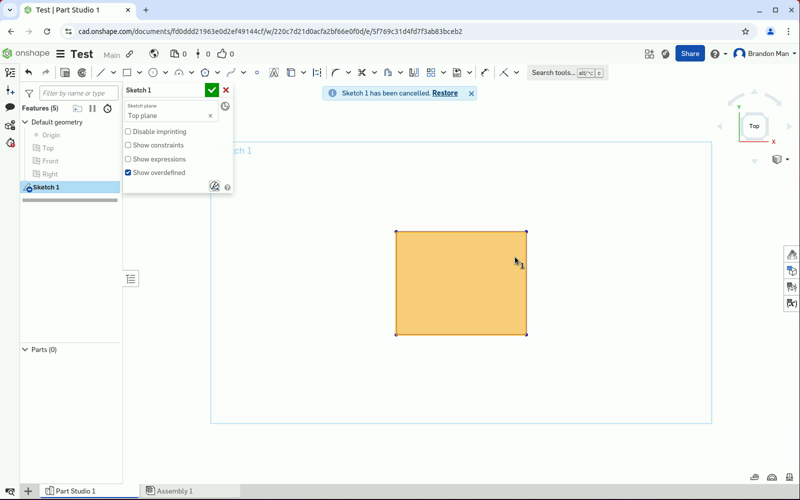
mouse_move(73, 352)
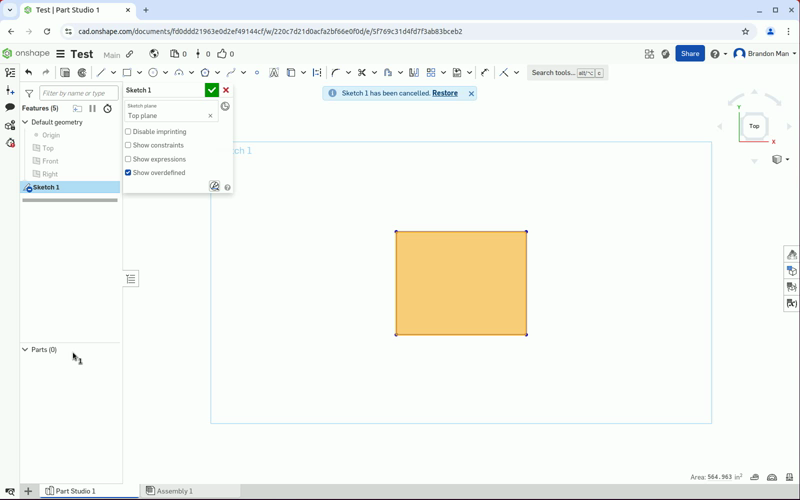
key(shift+y)
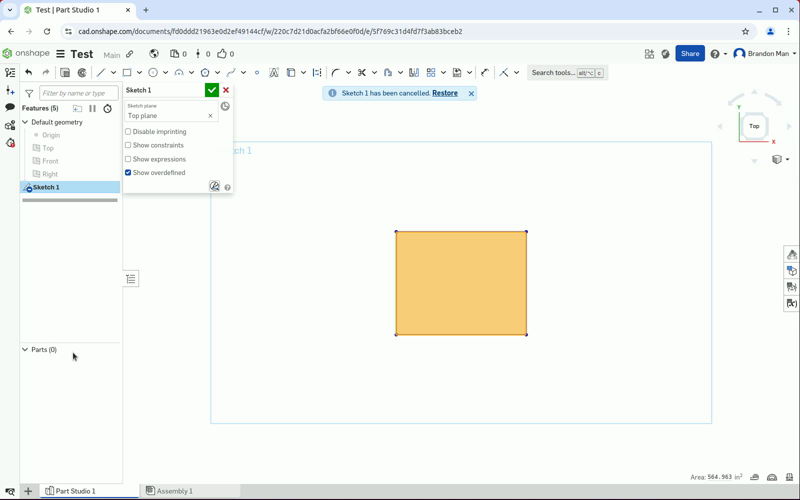
key(shift+e)
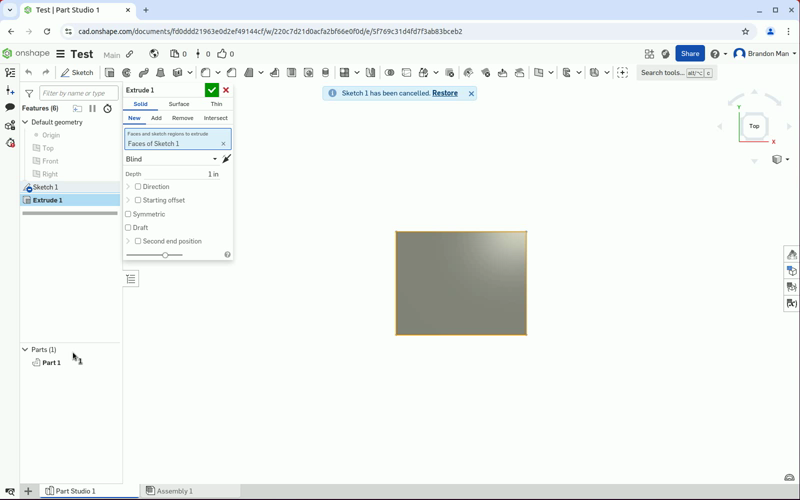
mouse_move(143, 106)
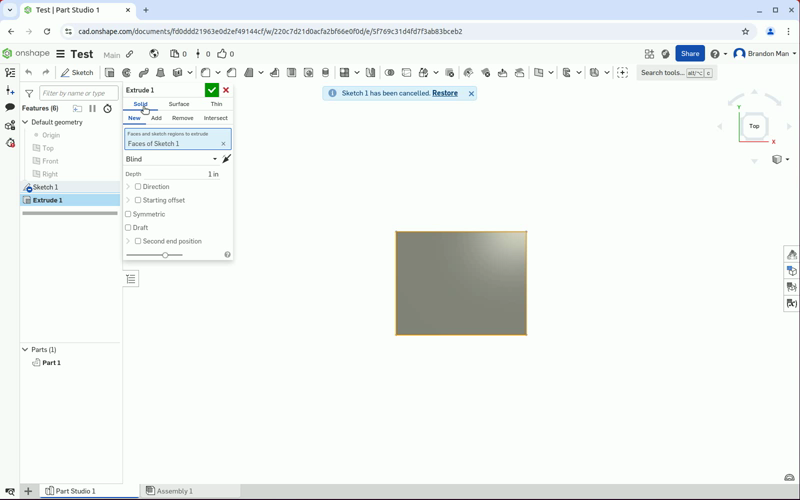
click(143, 106)
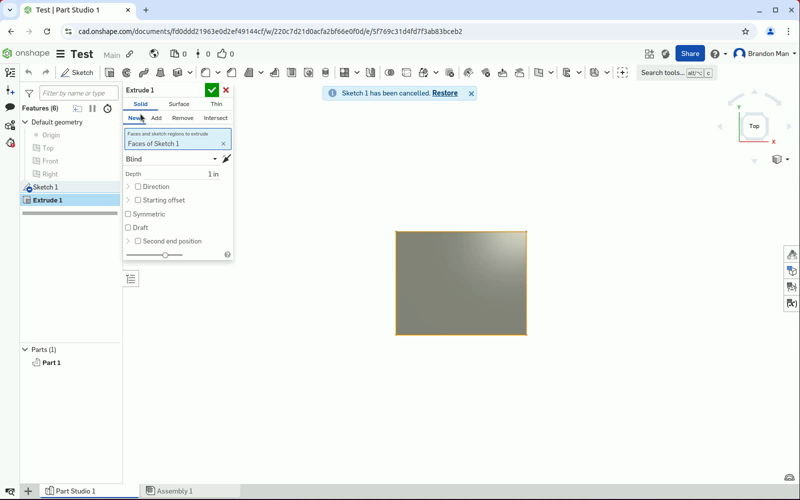
mouse_move(137, 120)
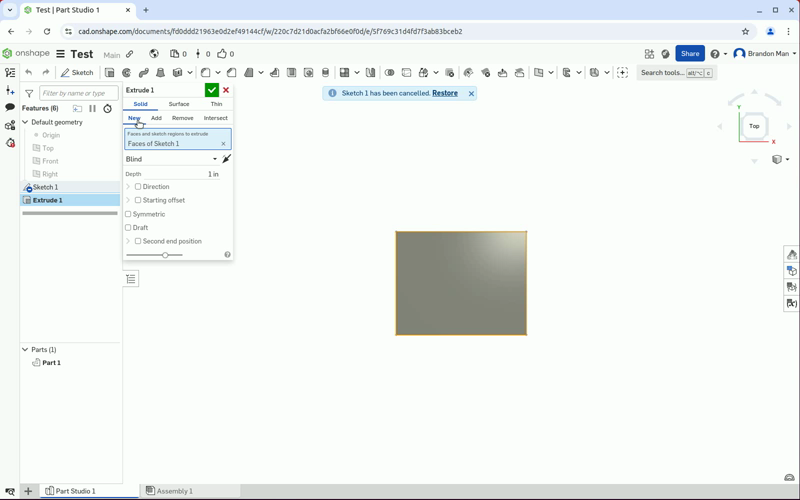
click(137, 120)
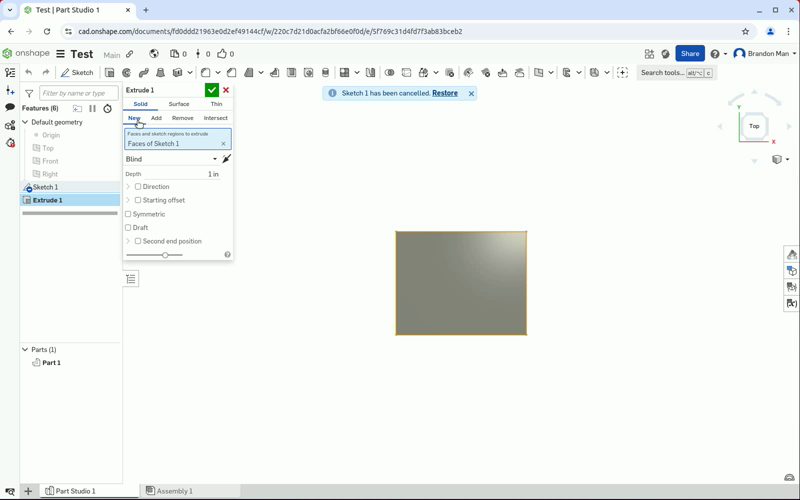
key(tab, 4)
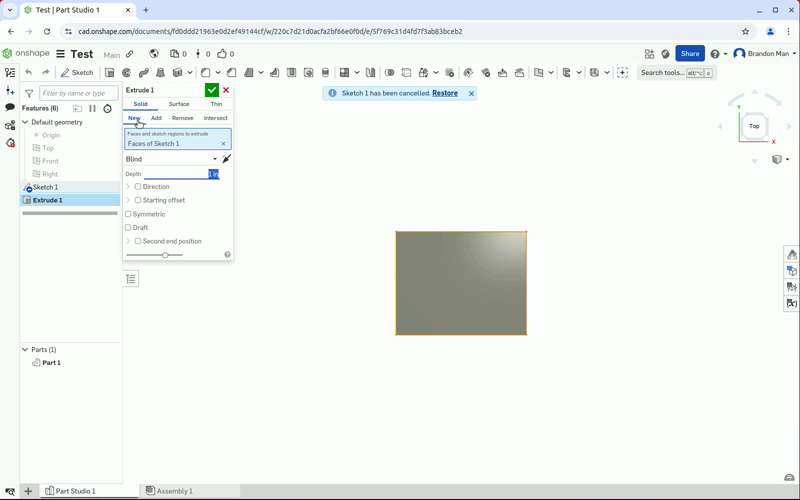
text(8.425)
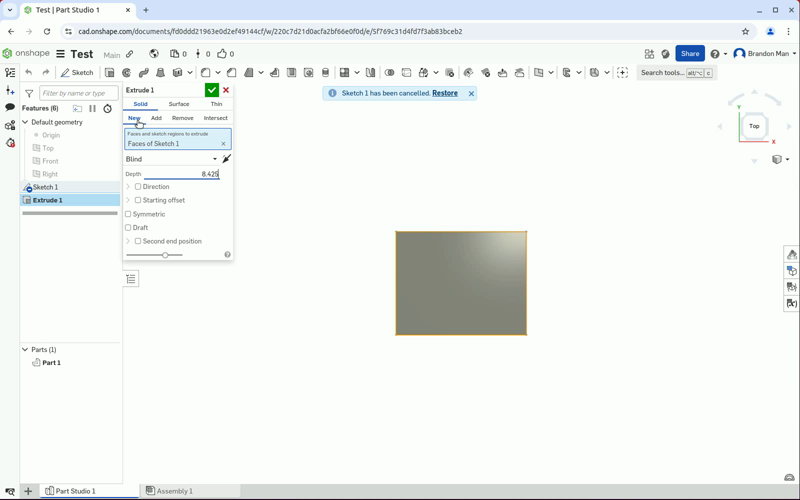
key(enter)
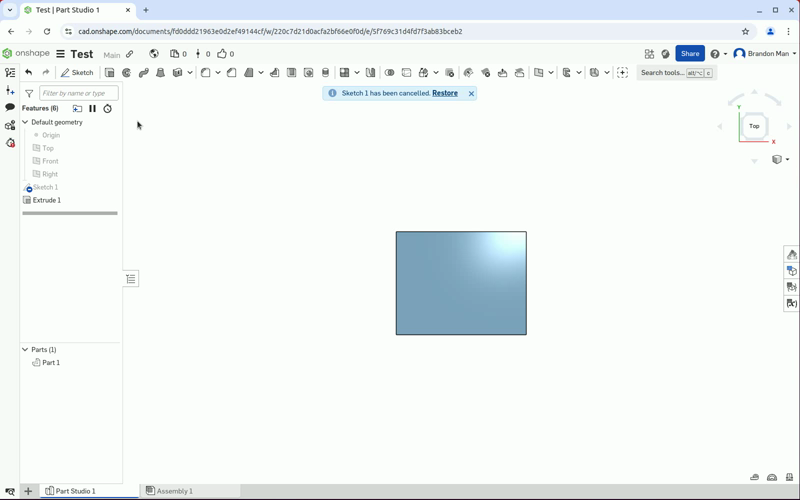
key(shift+h)
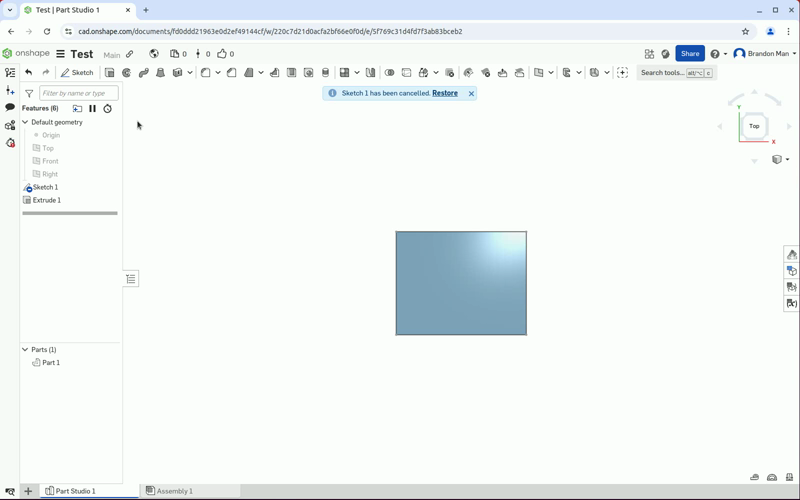
key(shift+h)
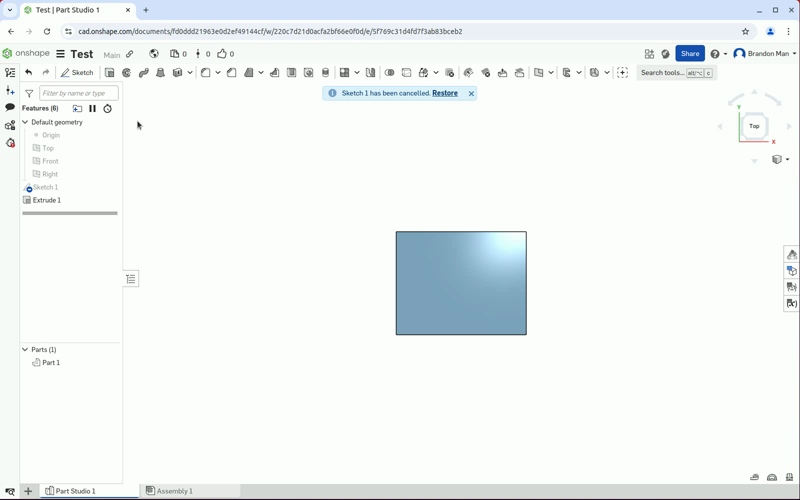
mouse_move(73, 189)
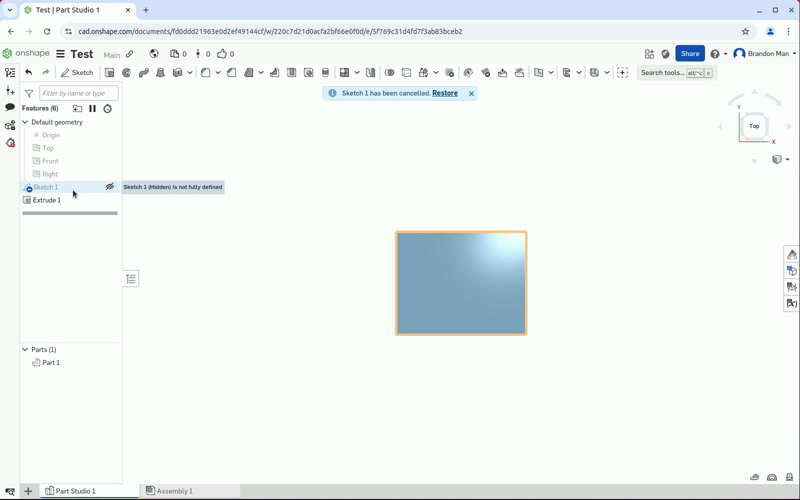
click(73, 189)
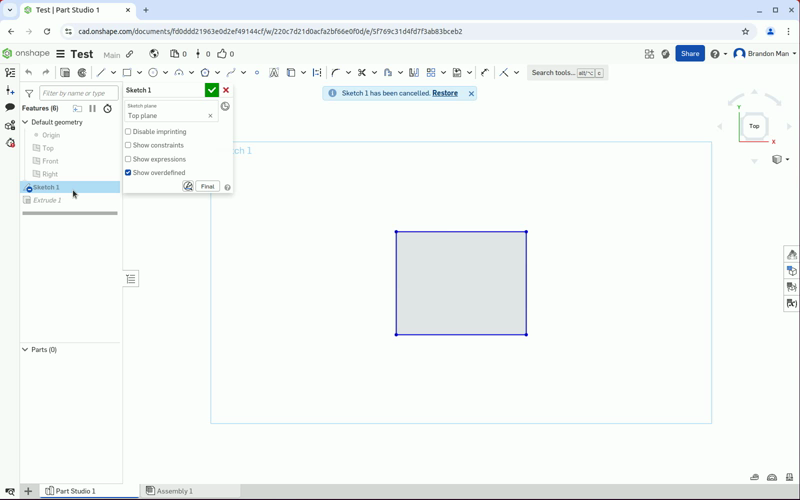
mouse_move(229, 92)
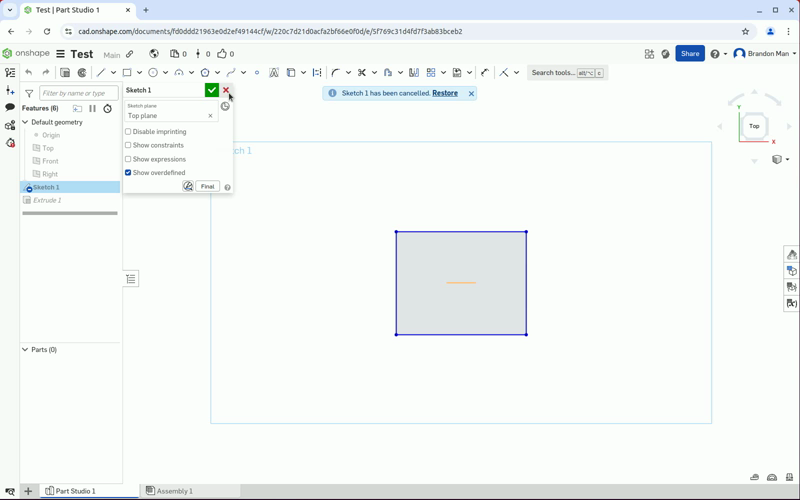
click(229, 92)
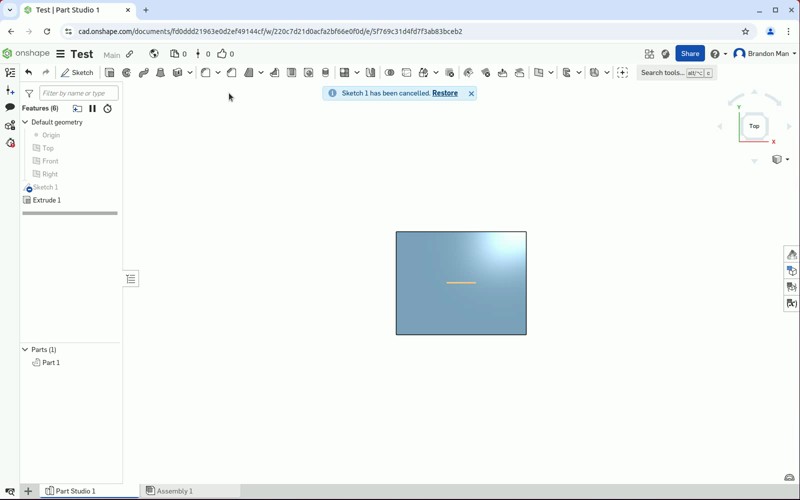
mouse_move(73, 352)
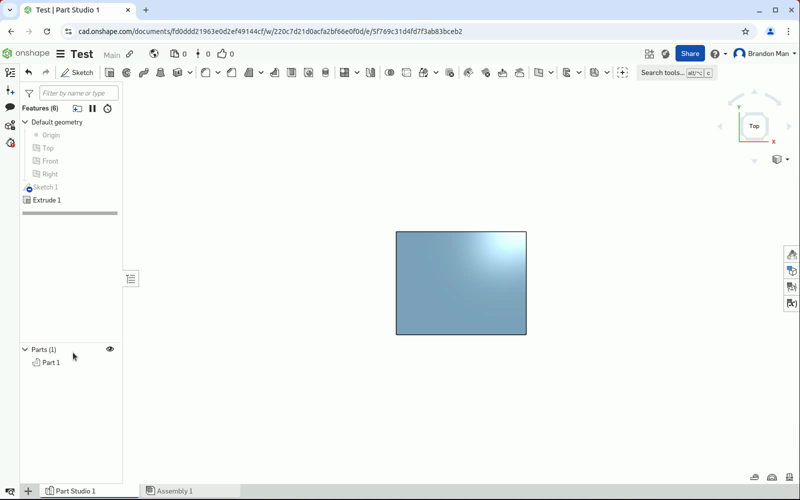
key(y)
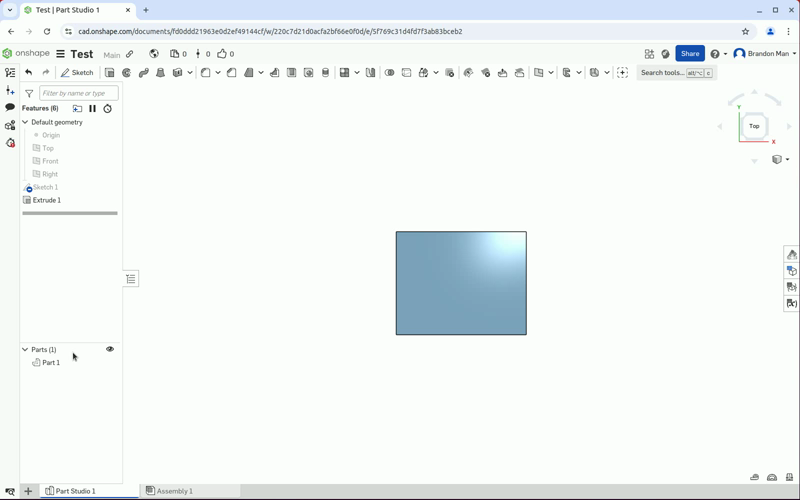
key(shift+p)
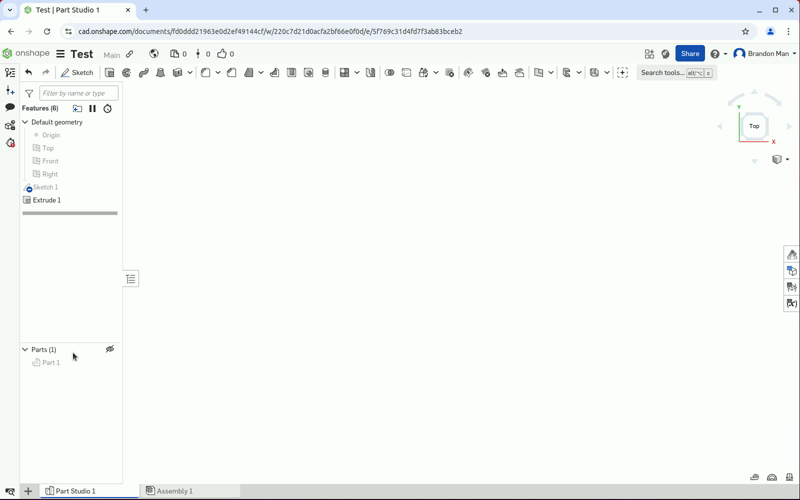
key(space)
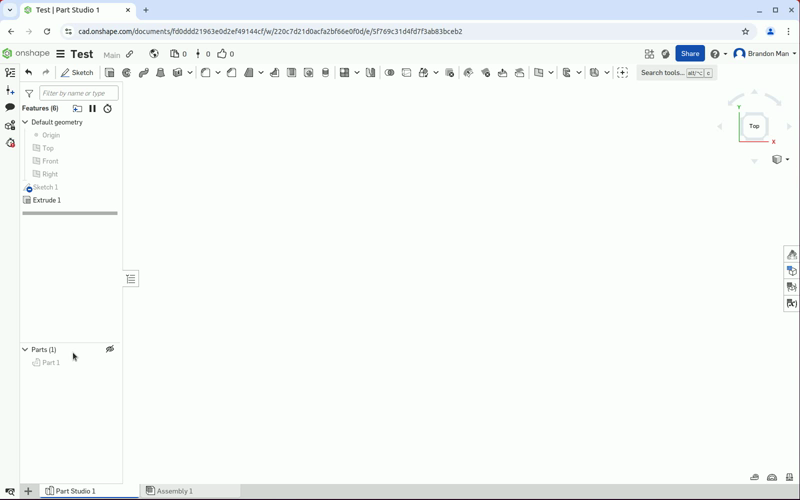
key_down(shift)
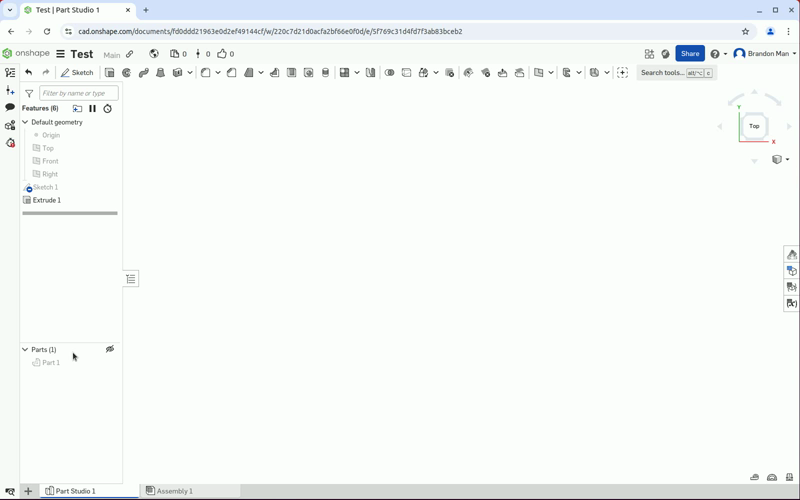
key(up)
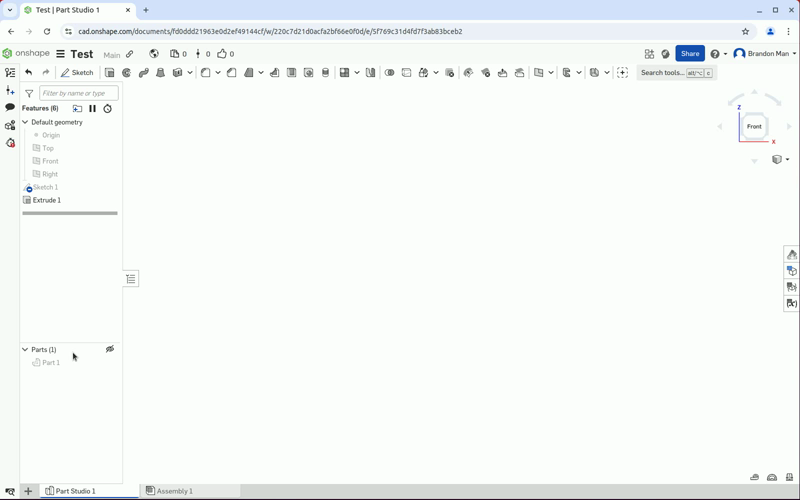
key_up(shift)
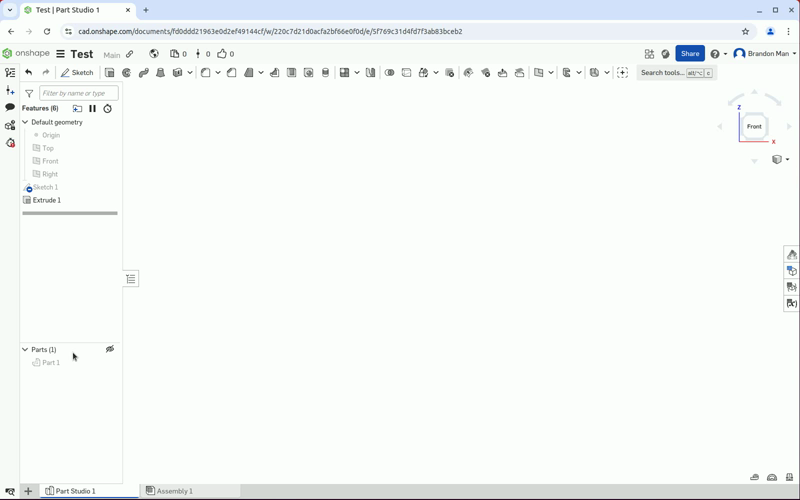
key(space)
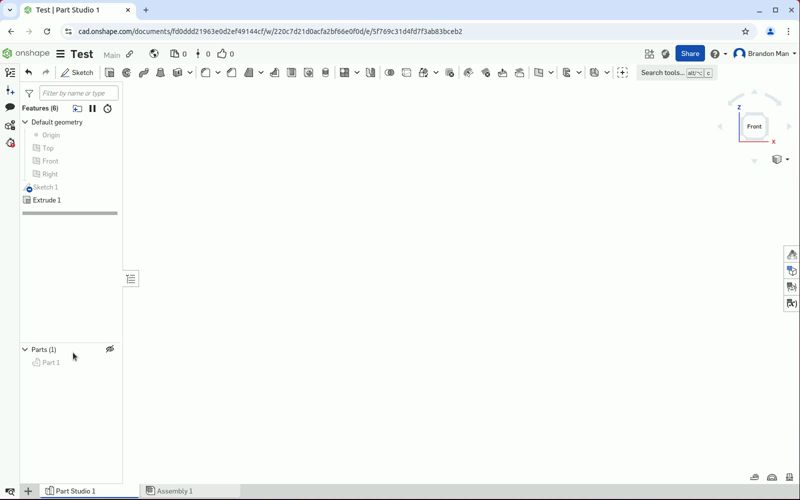
key_down(shift)
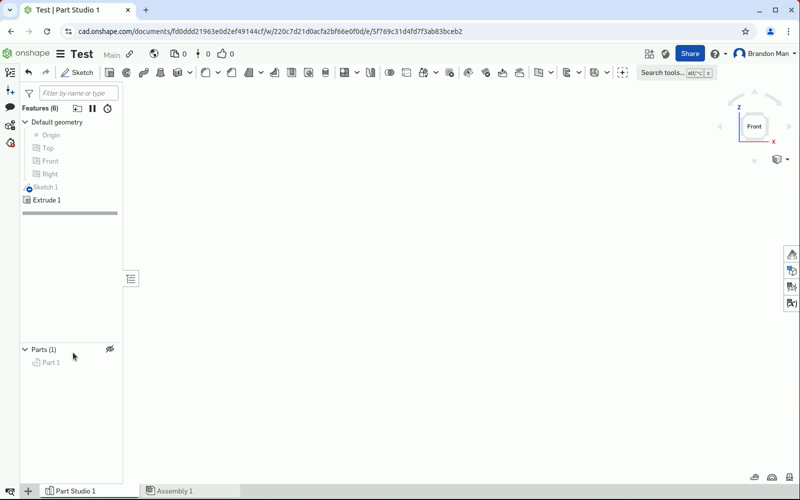
key(left)
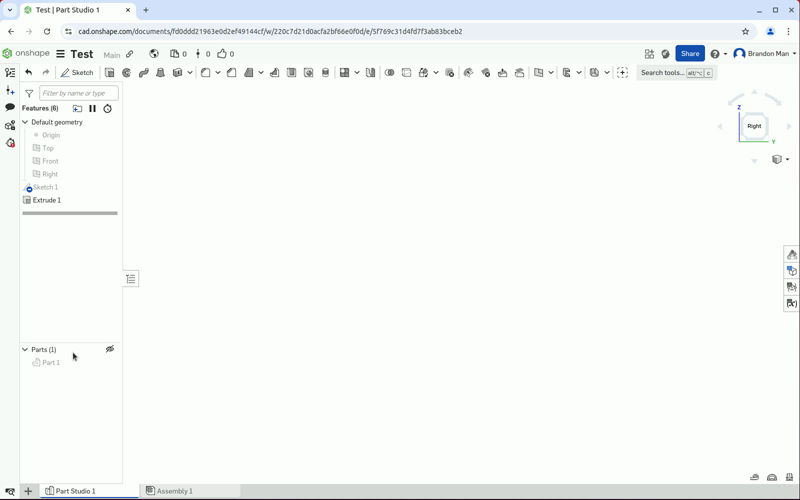
key_up(shift)
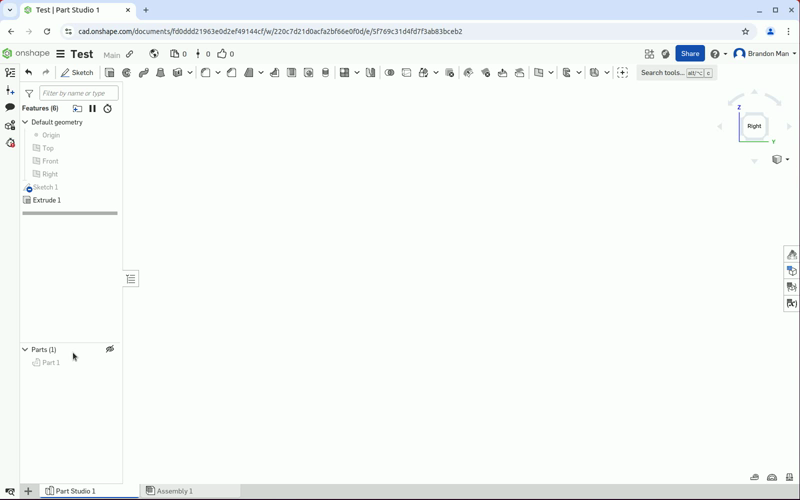
mouse_move(73, 352)
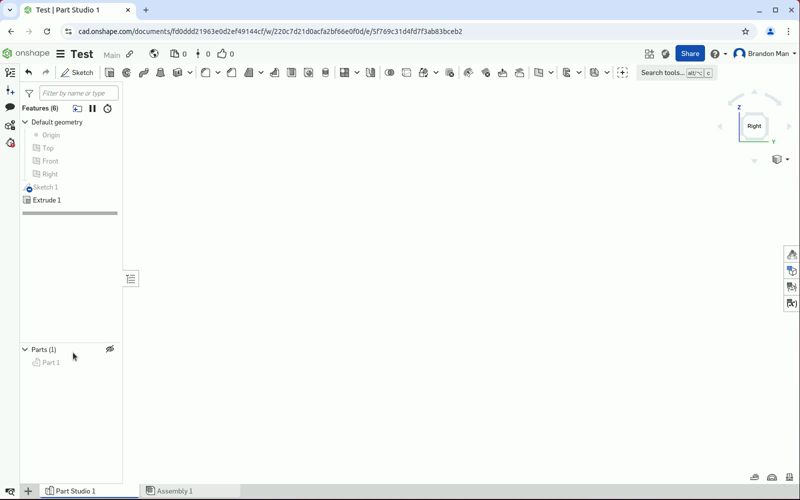
key(shift+y)
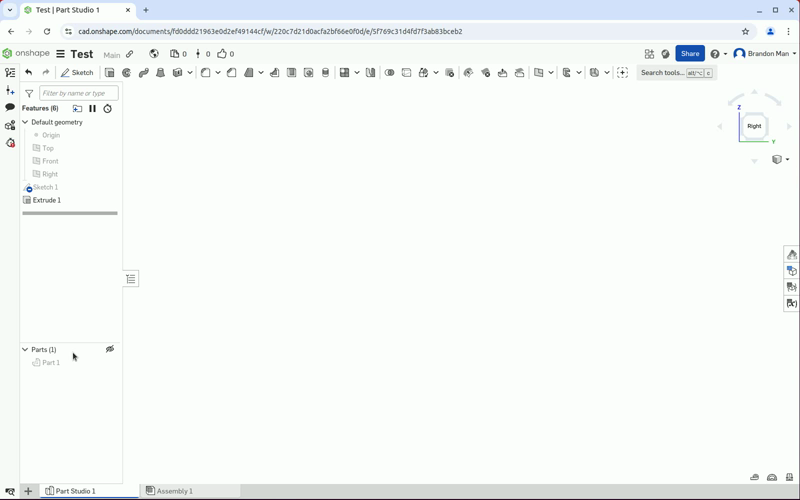
key(shift+s)
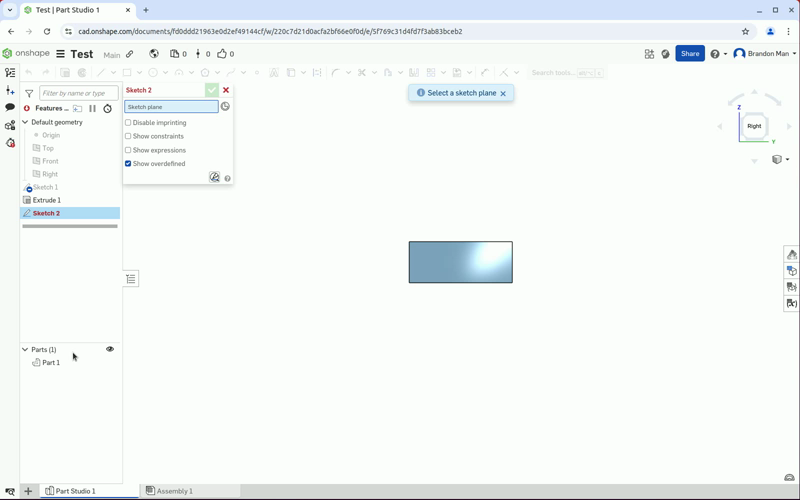
mouse_move(73, 176)
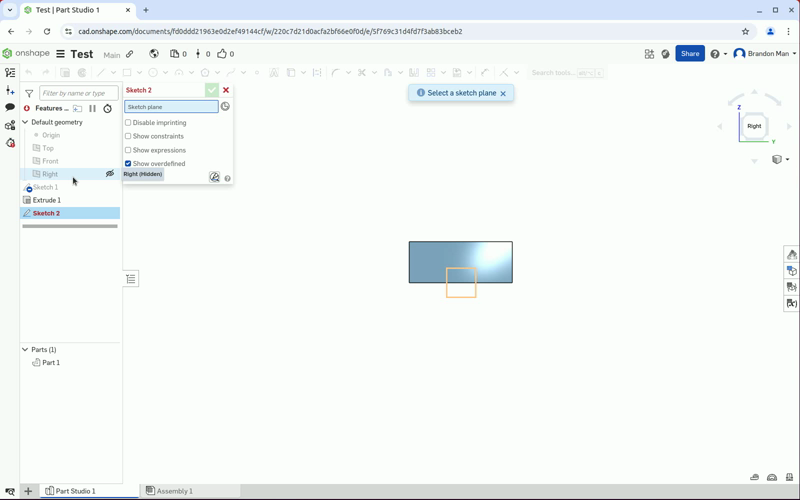
click(73, 176)
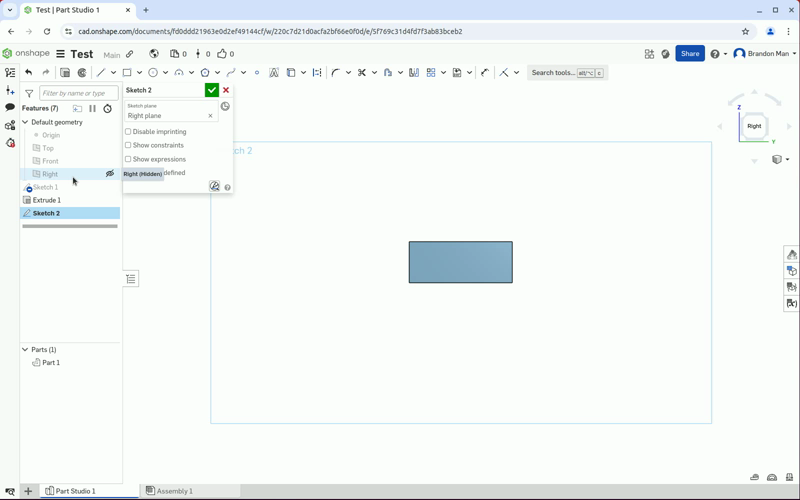
mouse_move(73, 352)
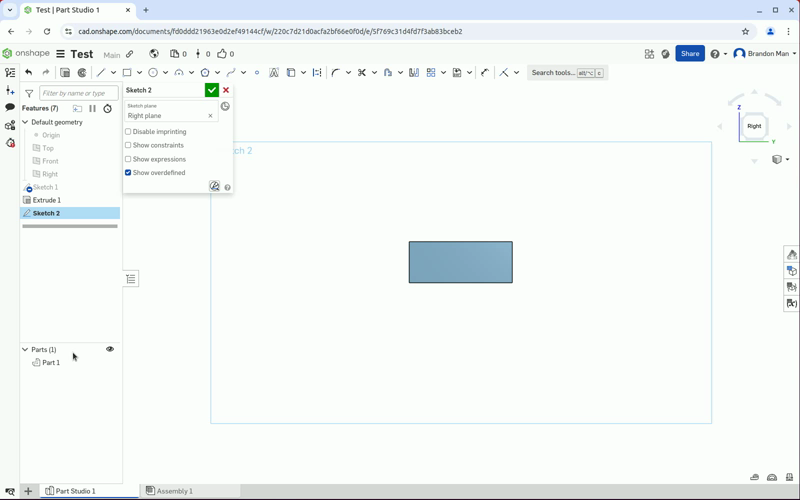
key(y)
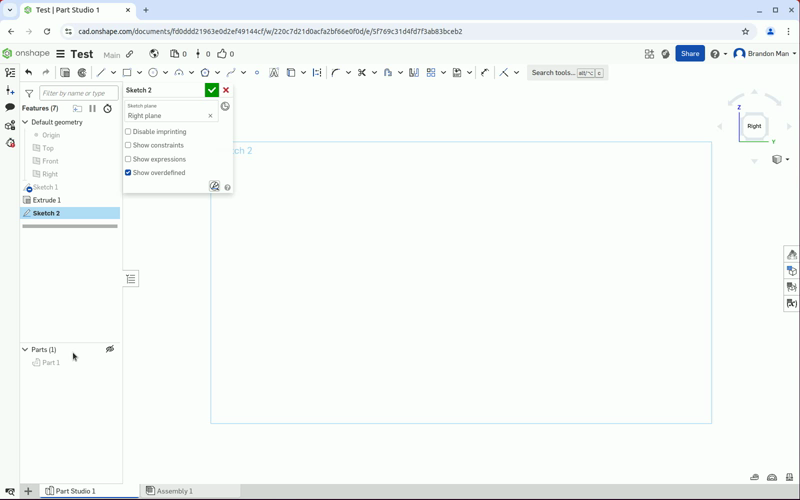
key(l)
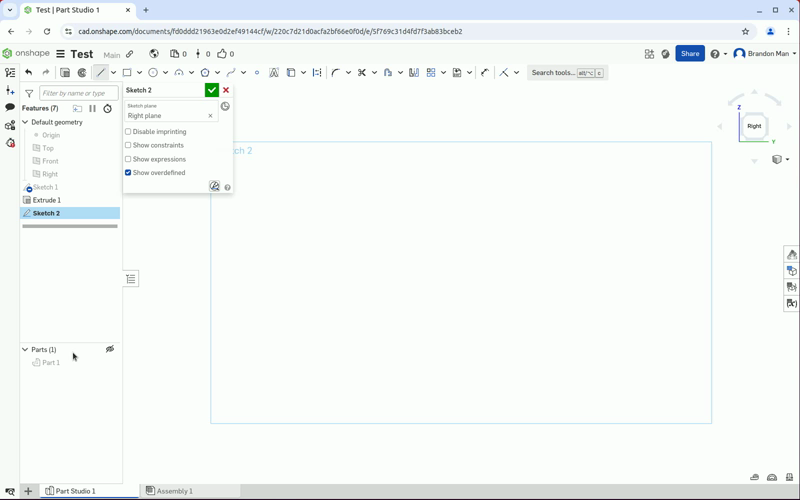
key_down(shift)
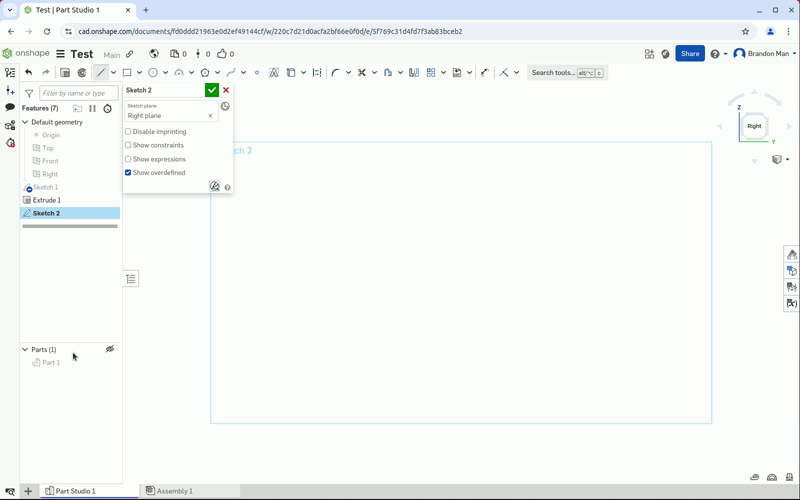
mouse_move(422, 241)
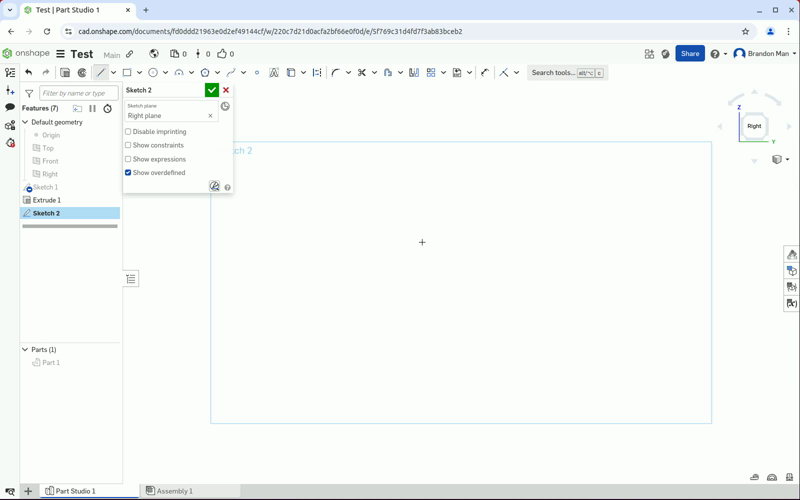
click(422, 241)
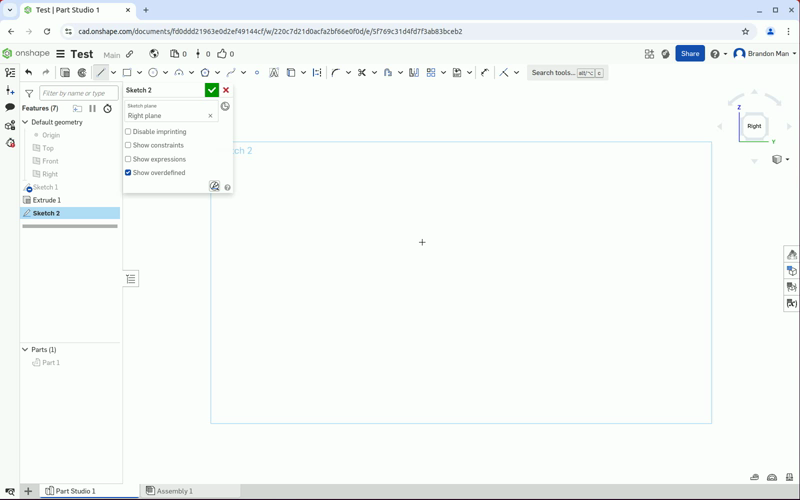
key_up(shift)
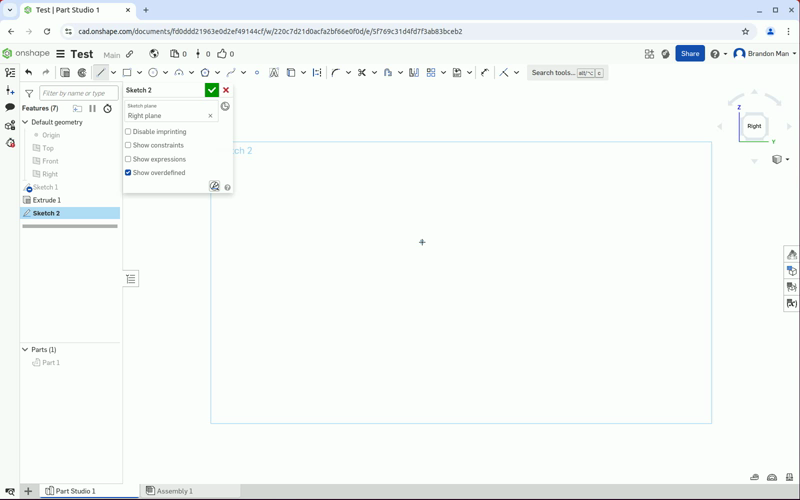
key_down(shift)
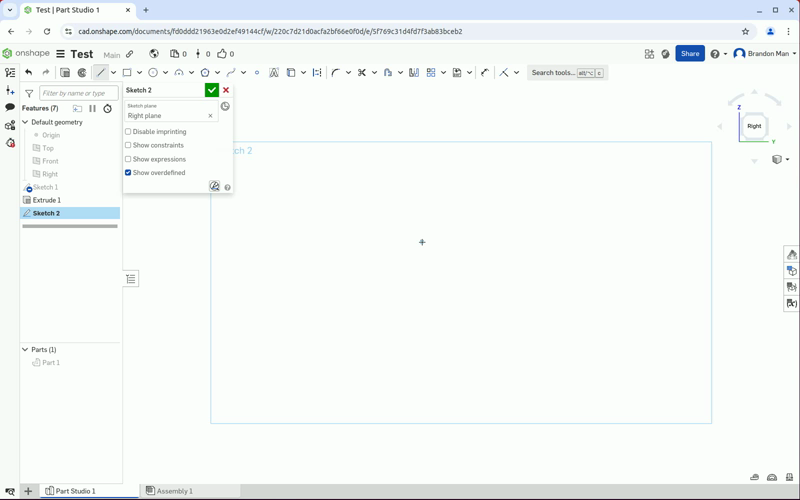
mouse_move(452, 241)
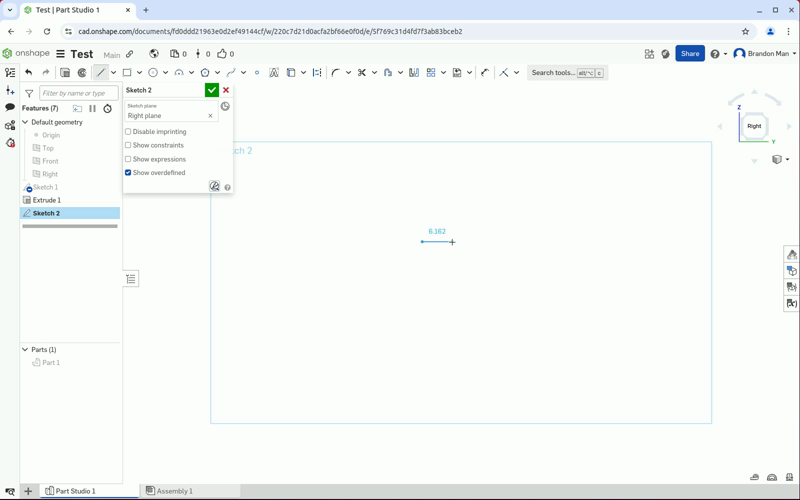
mouse_move(461, 269)
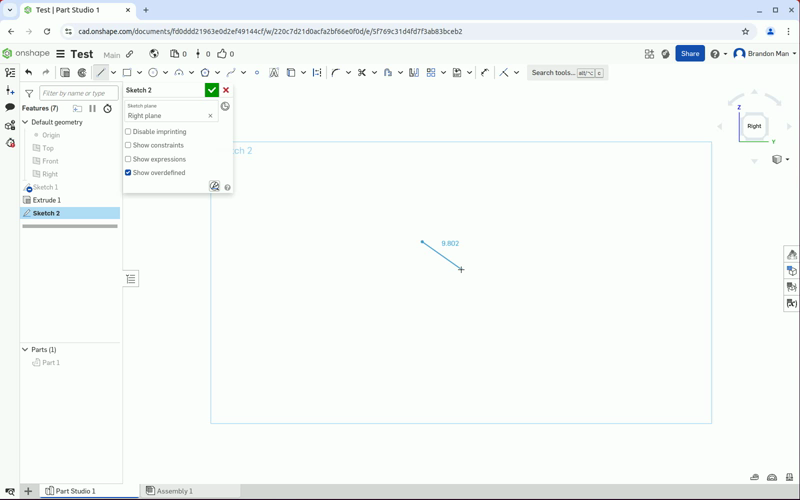
click(461, 269)
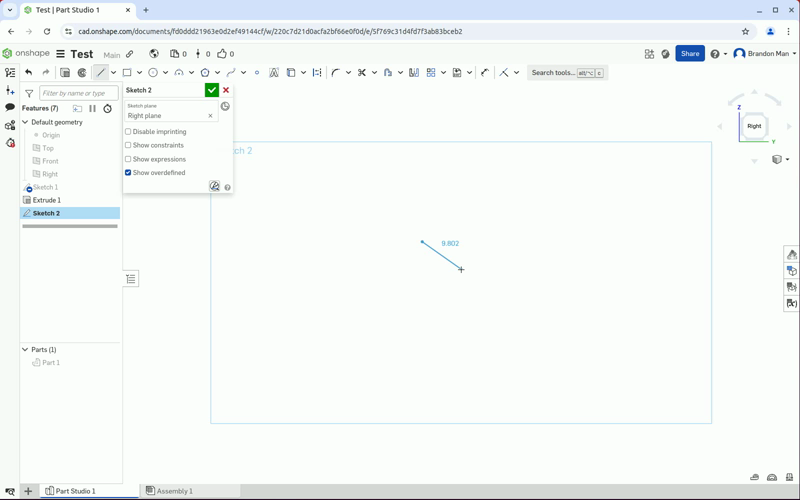
key_up(shift)
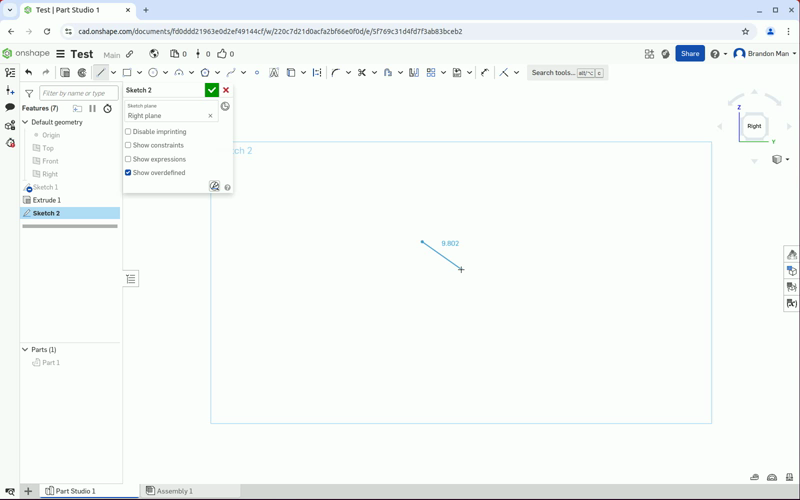
key_down(shift)
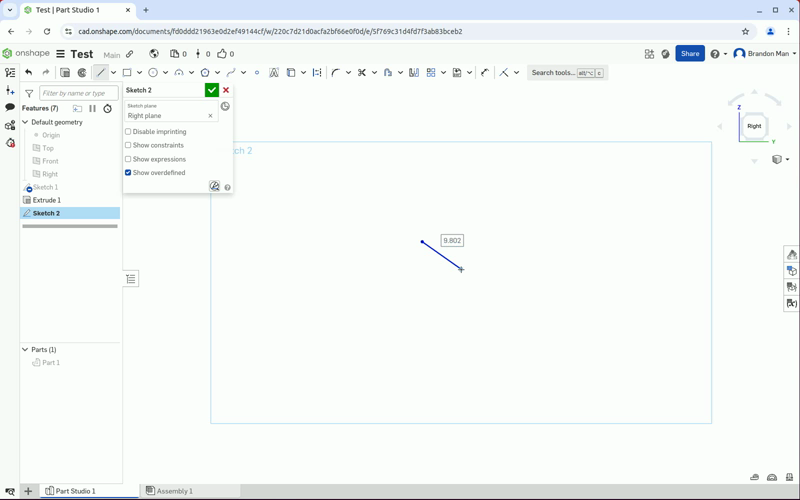
mouse_move(491, 269)
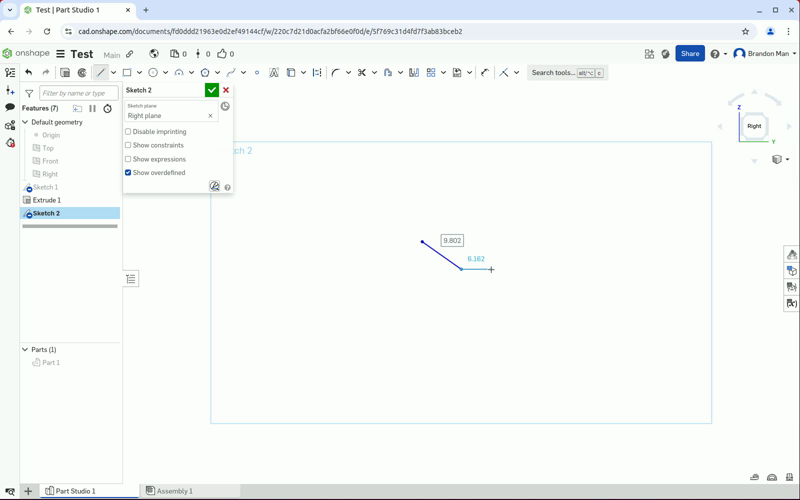
mouse_move(468, 241)
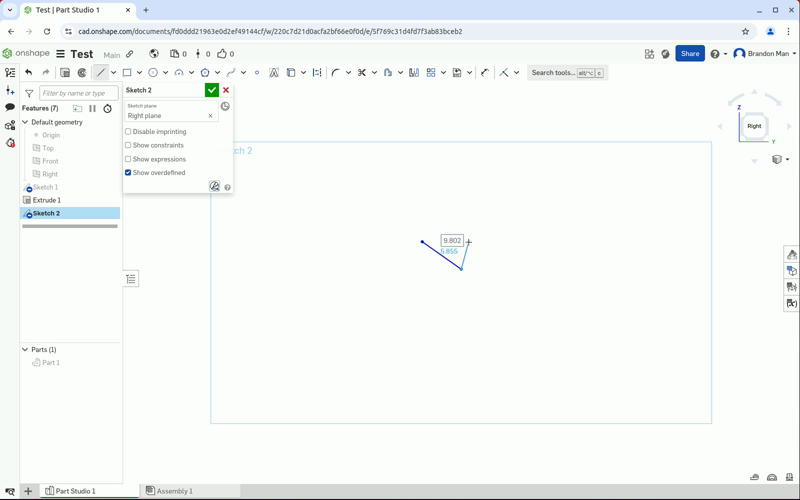
click(468, 241)
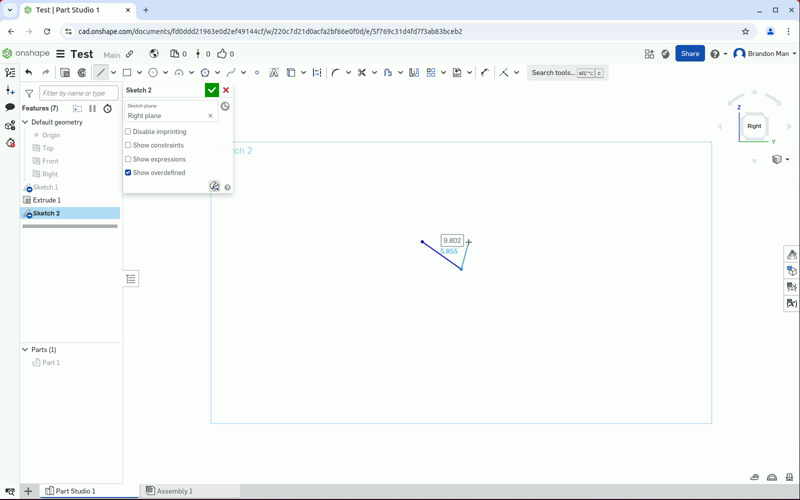
key_up(shift)
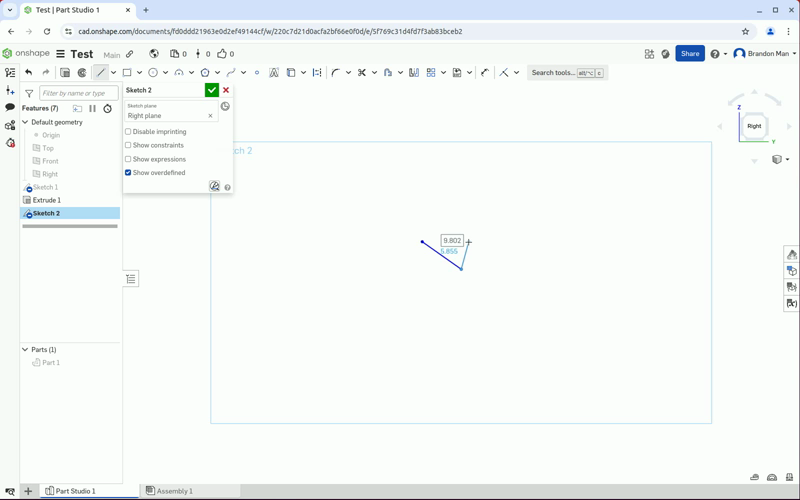
mouse_move(498, 241)
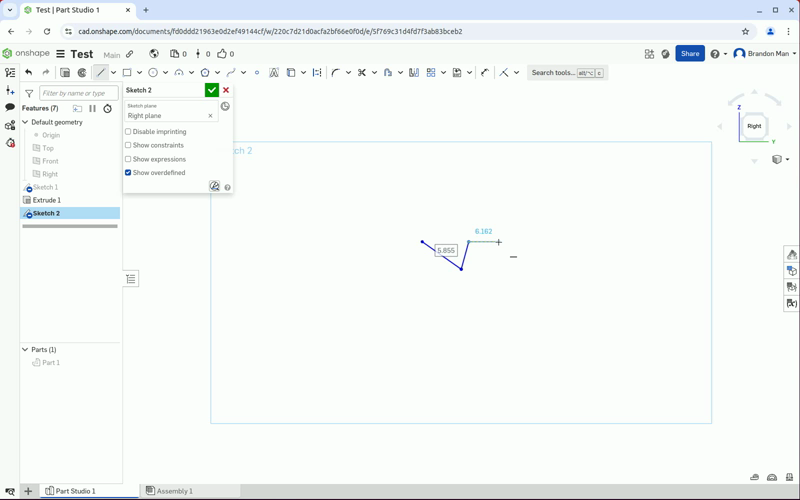
key_down(shift)
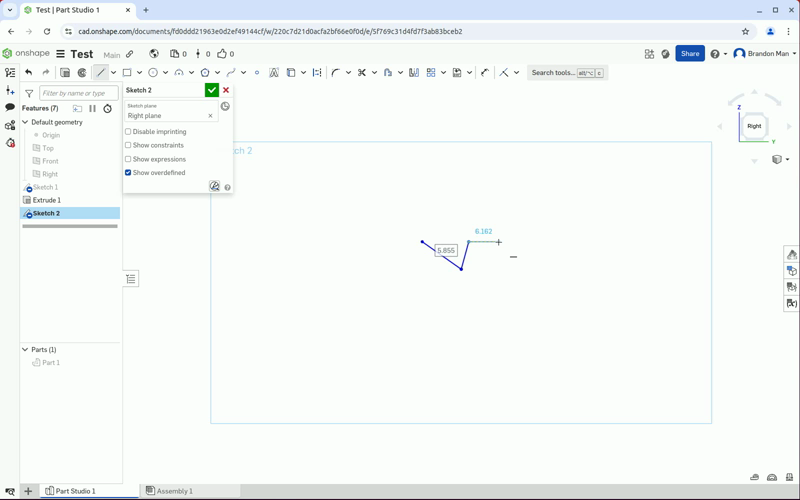
mouse_move(422, 241)
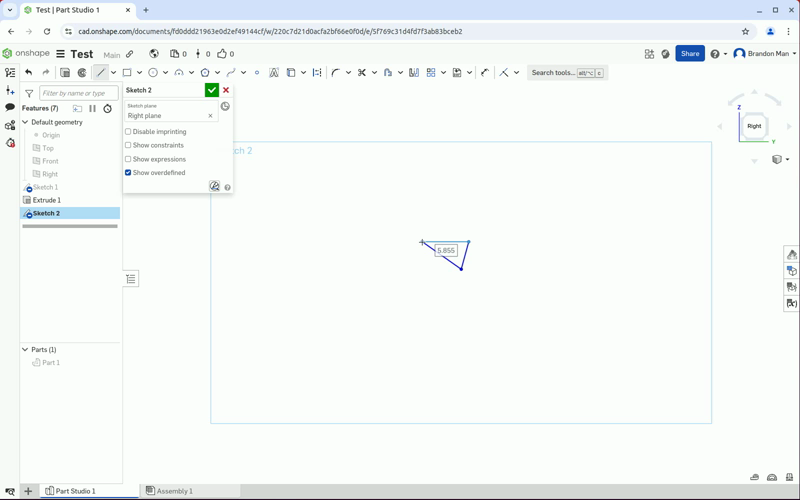
key_up(shift)
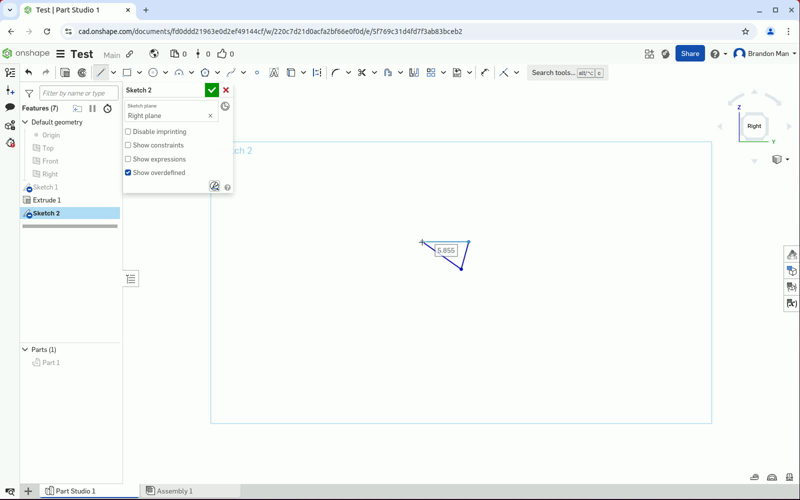
click(422, 241)
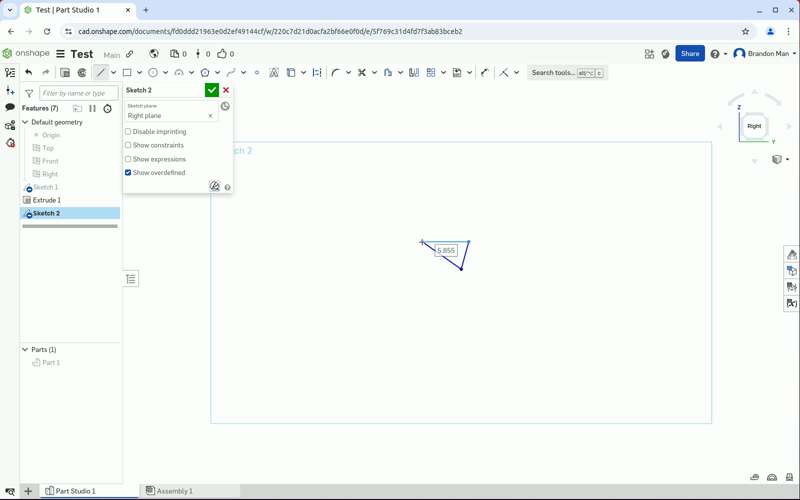
key(esc)
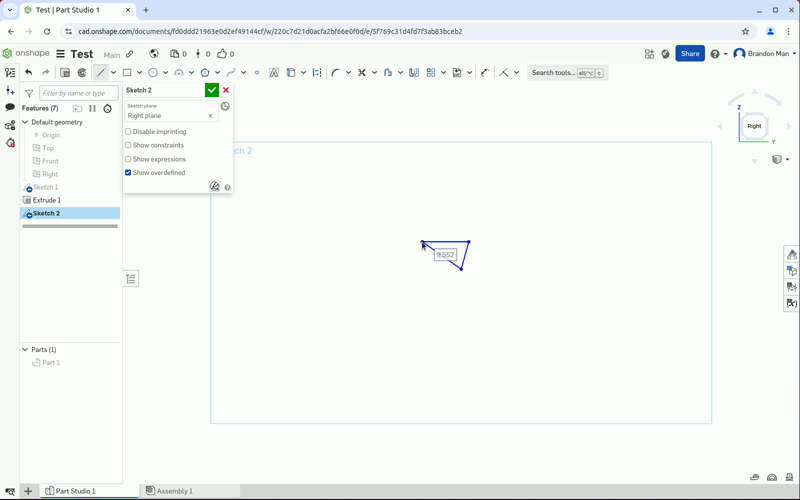
mouse_move(452, 254)
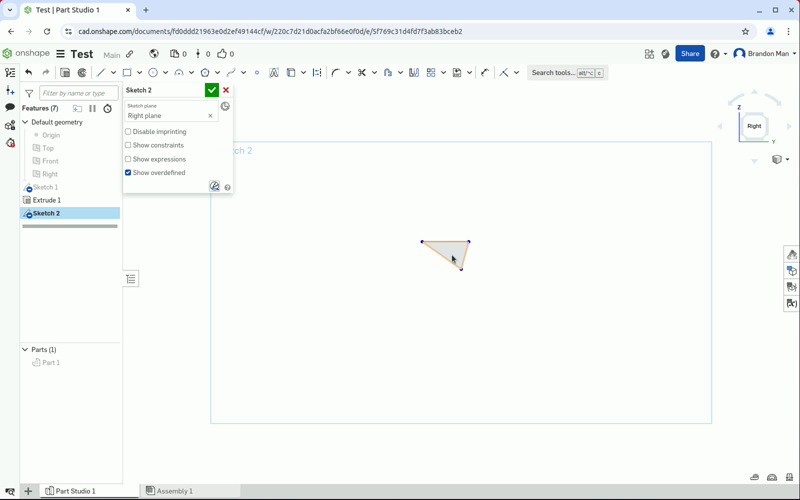
scroll(6)
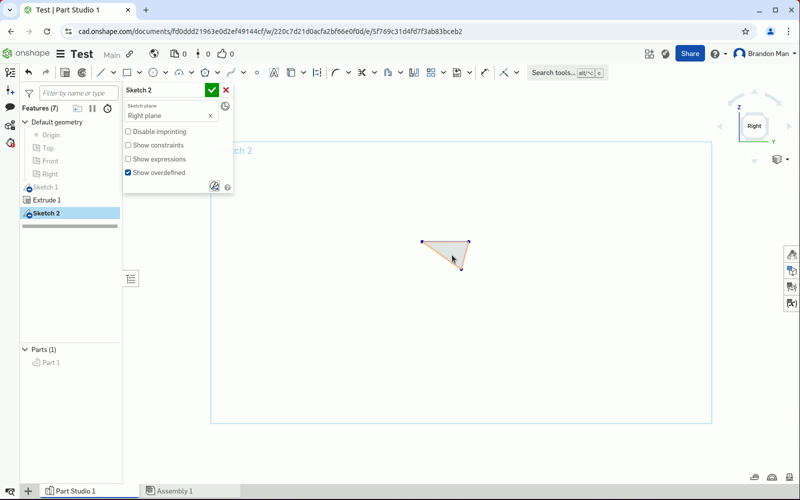
scroll(6)
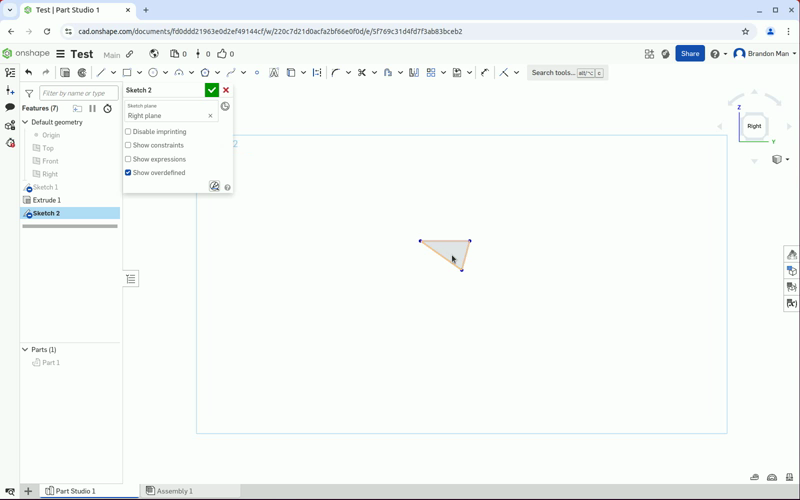
scroll(6)
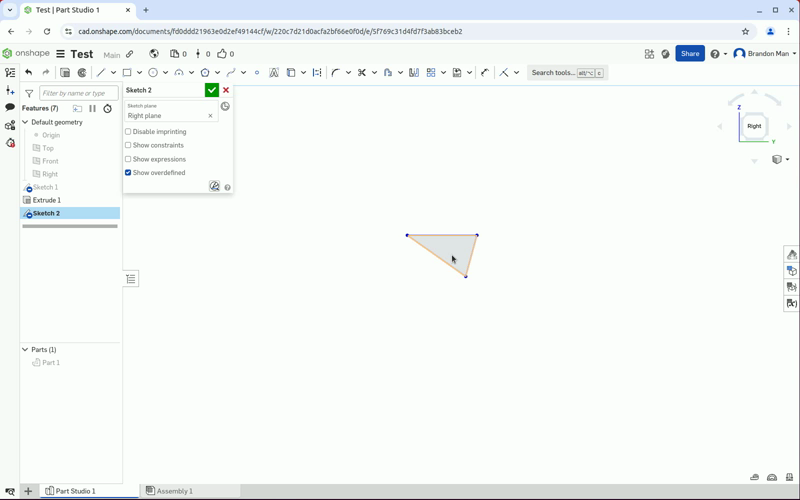
scroll(6)
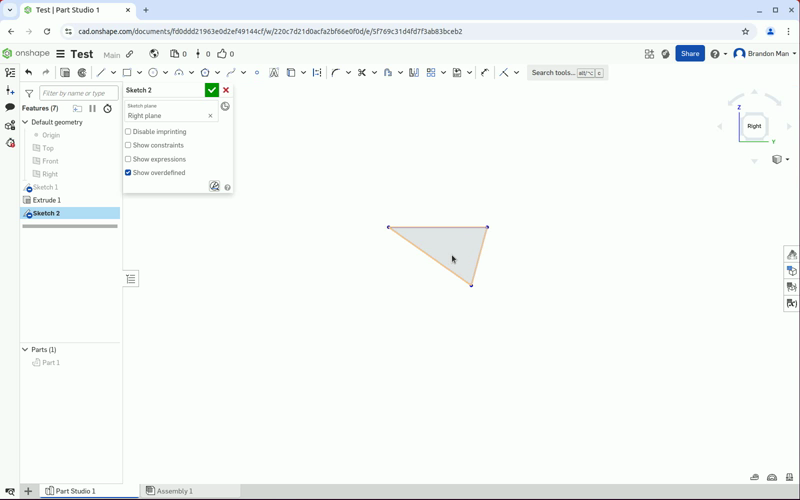
scroll(6)
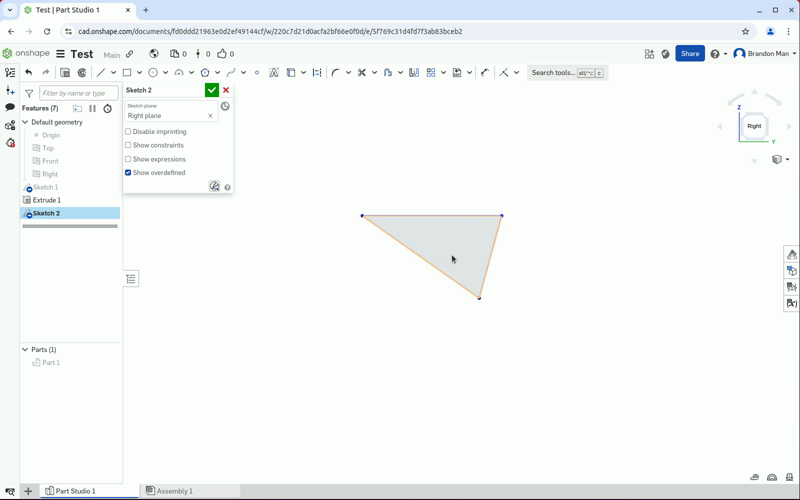
scroll(6)
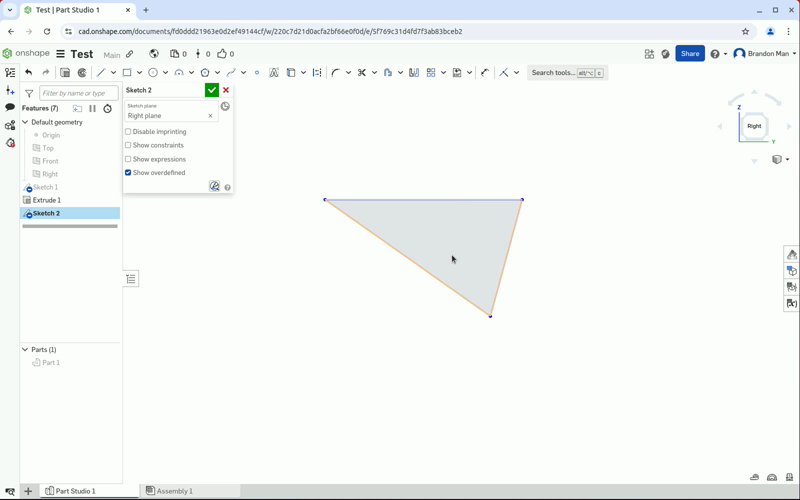
scroll(6)
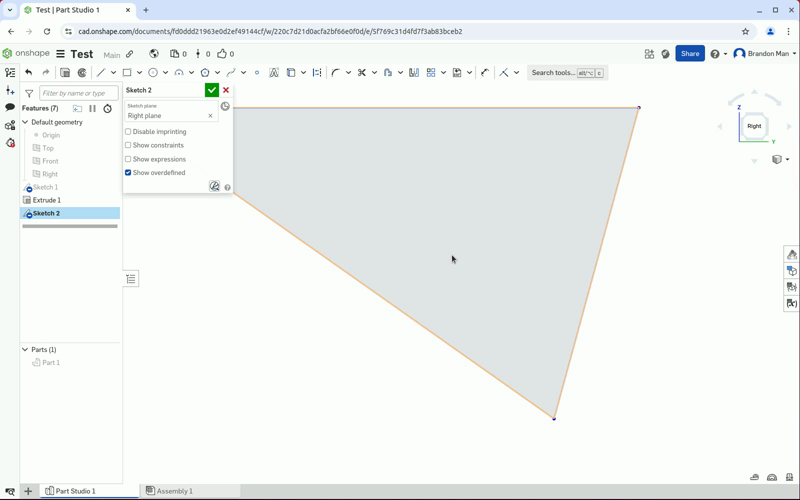
click(452, 254)
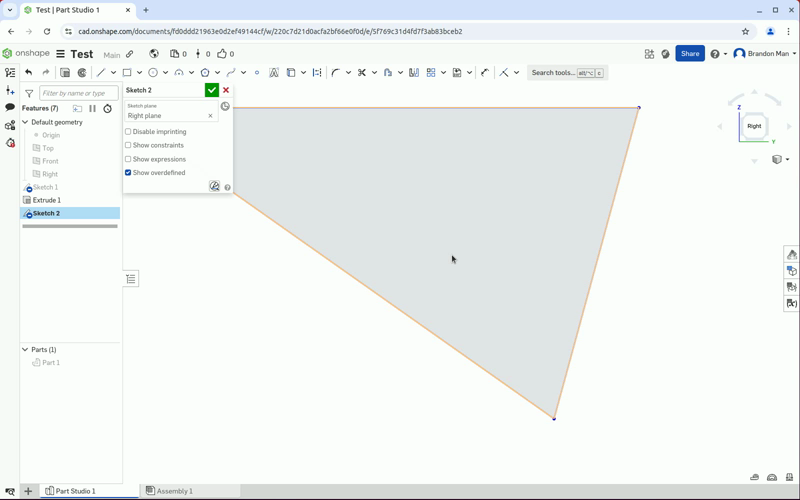
scroll(-6)
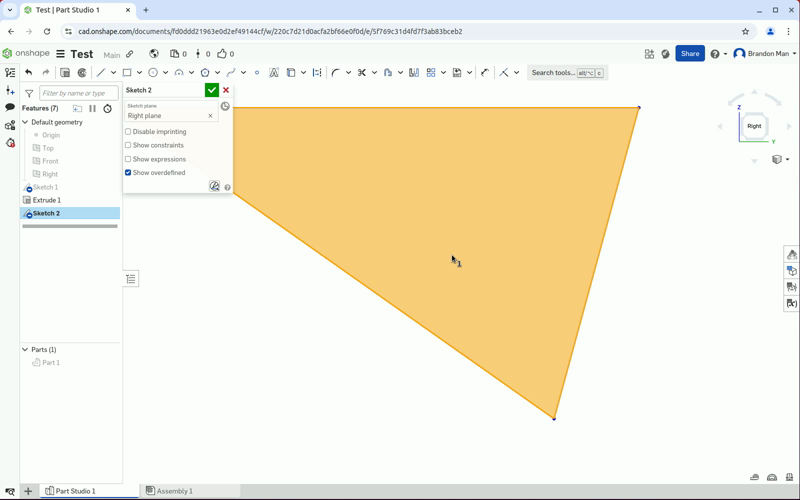
scroll(-6)
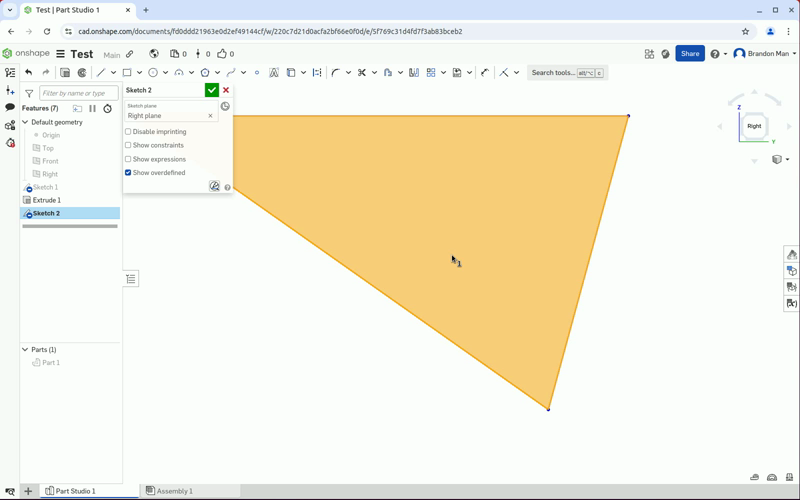
scroll(-6)
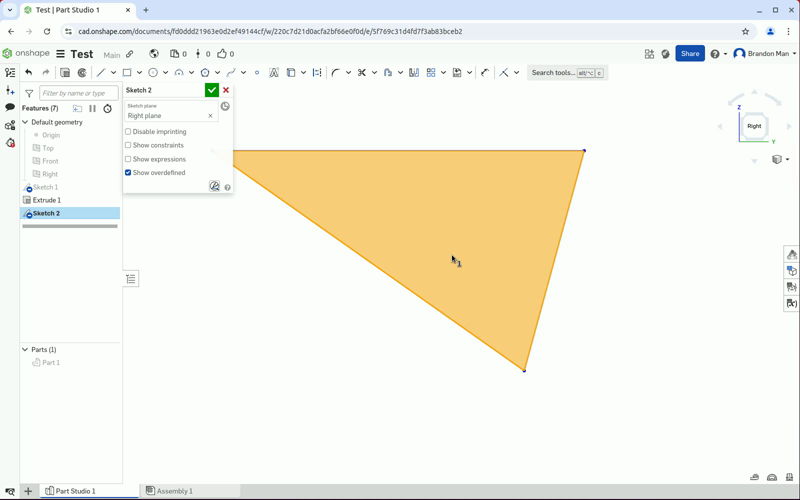
scroll(-6)
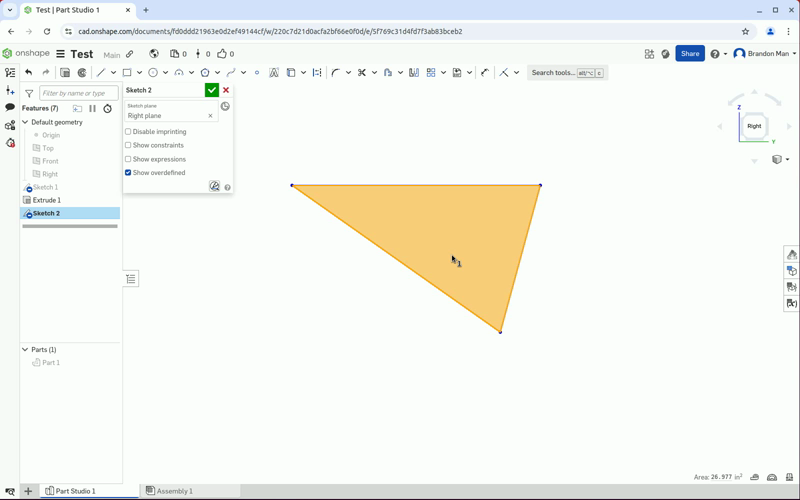
scroll(-6)
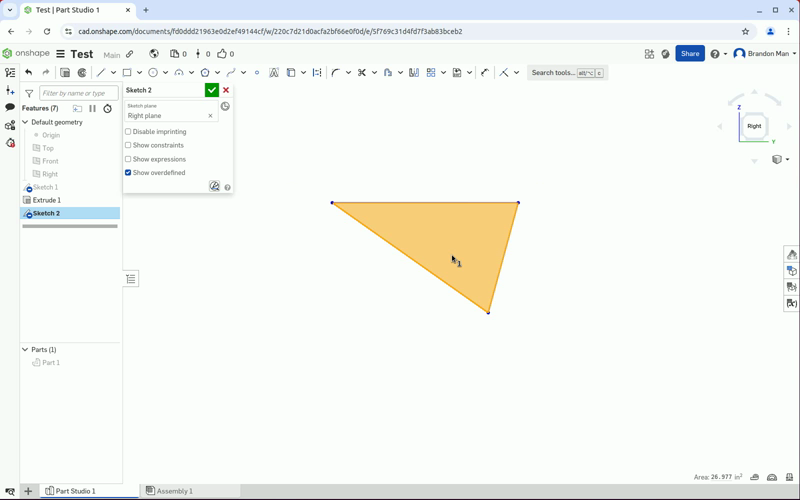
scroll(-6)
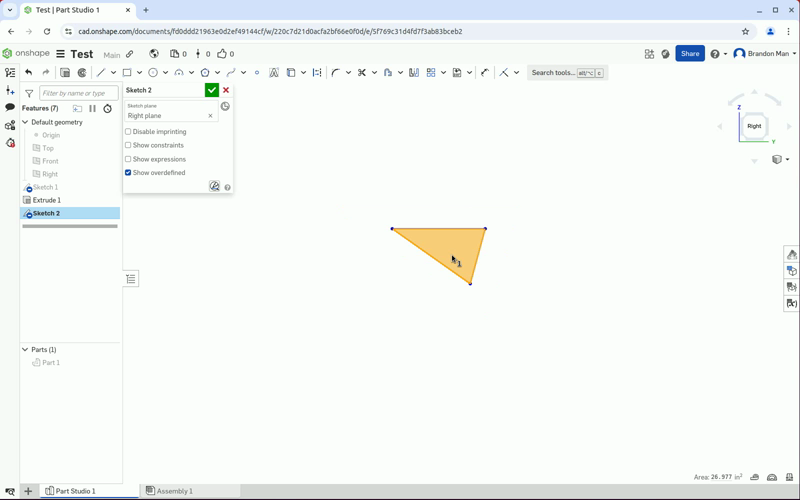
scroll(-6)
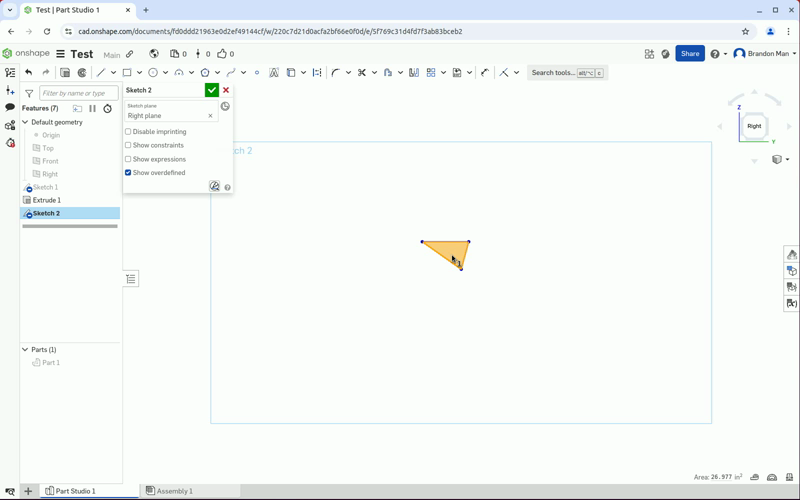
mouse_move(73, 352)
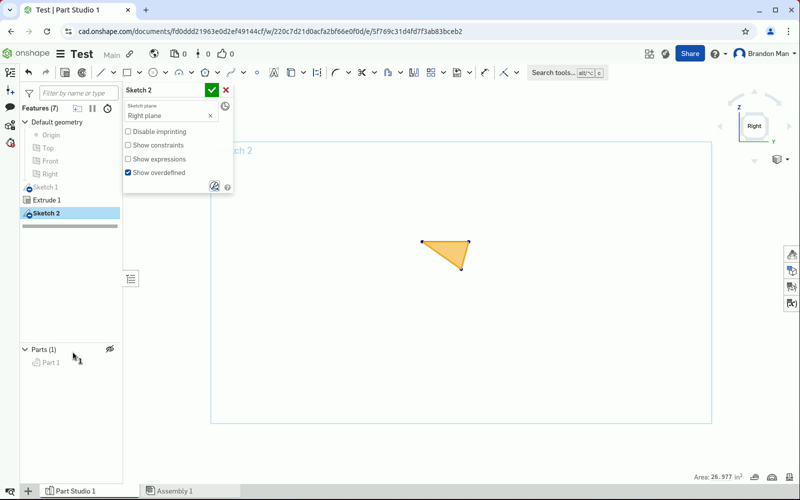
key(shift+y)
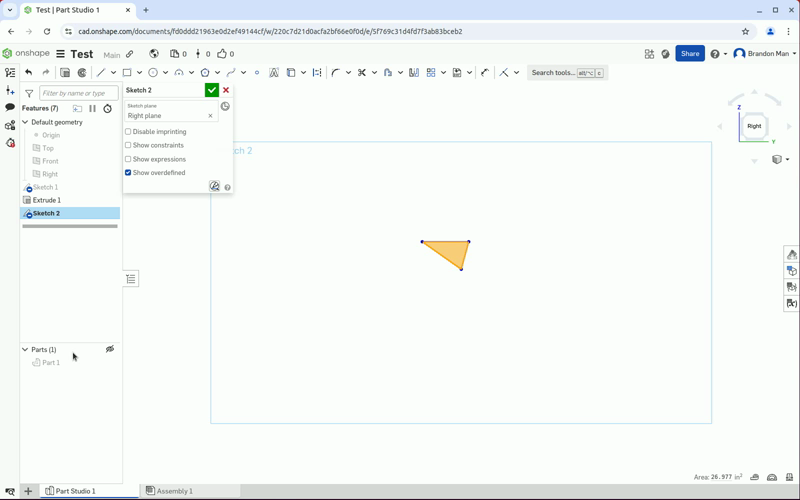
key(shift+e)
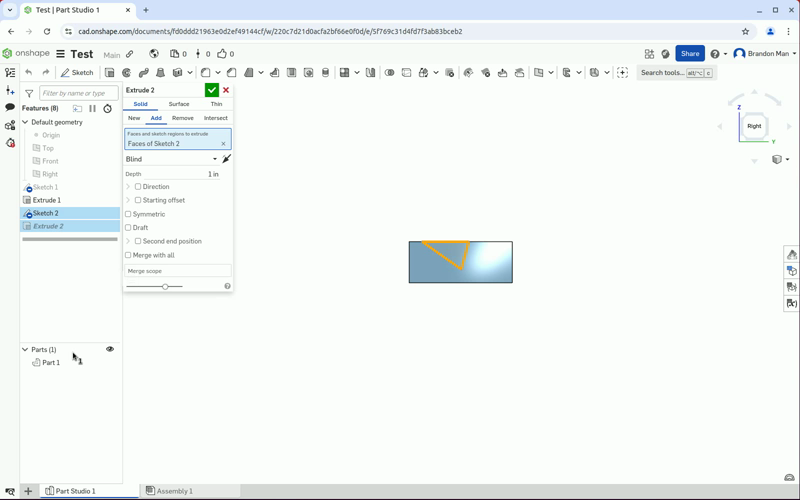
mouse_move(143, 106)
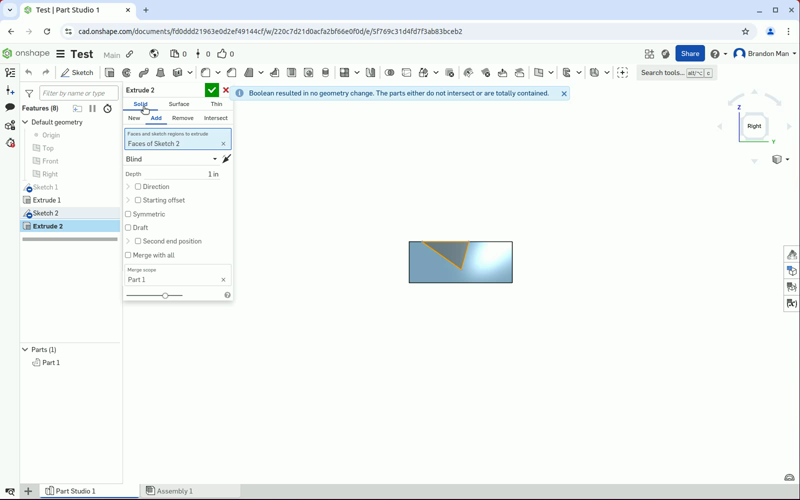
click(143, 106)
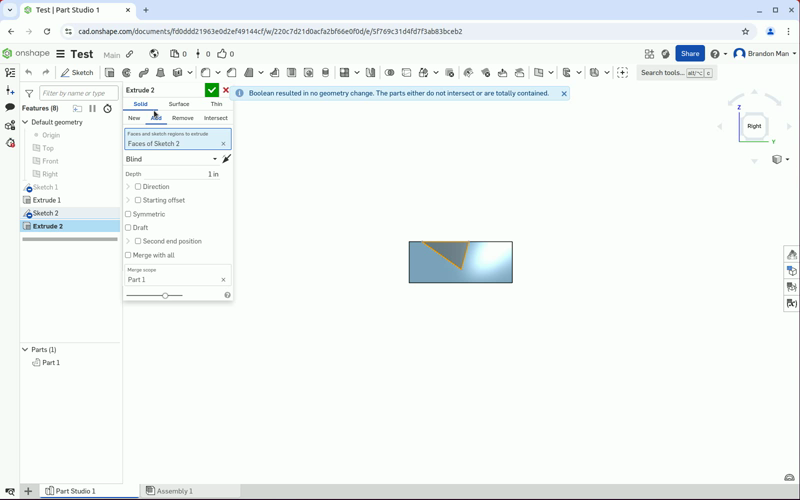
mouse_move(186, 120)
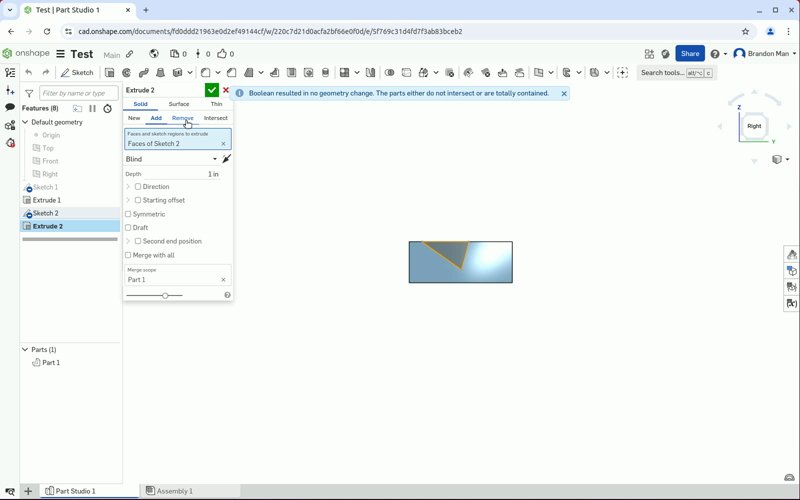
click(186, 120)
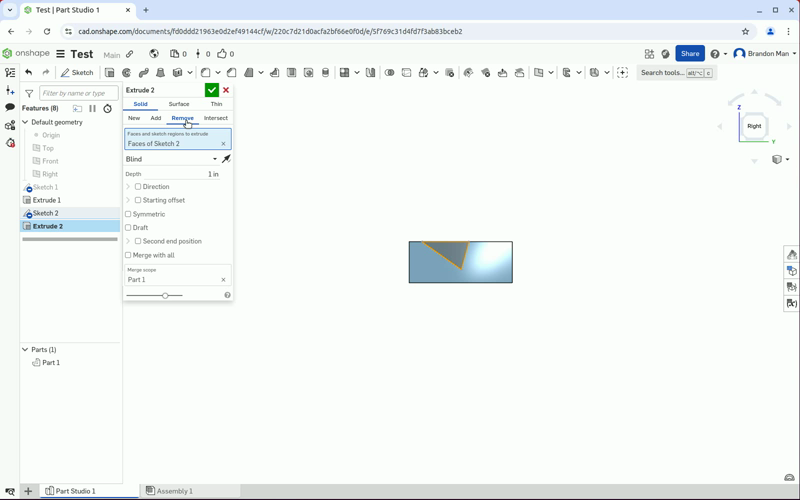
key(tab, 4)
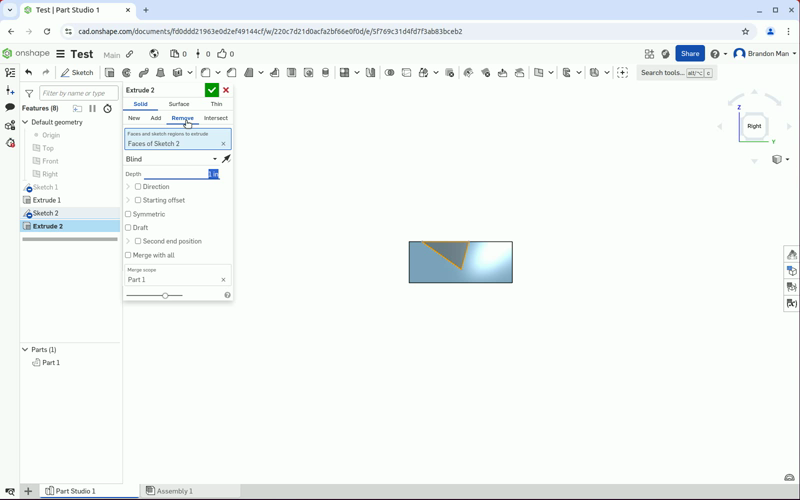
text(22.626)
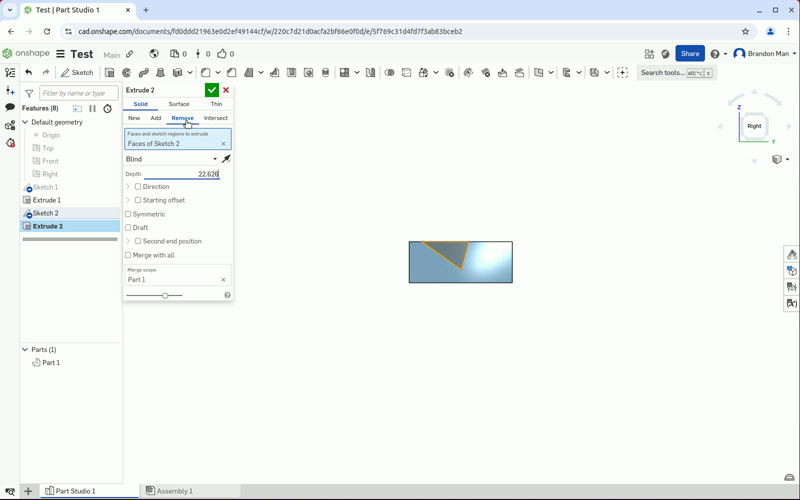
key(tab, 3)
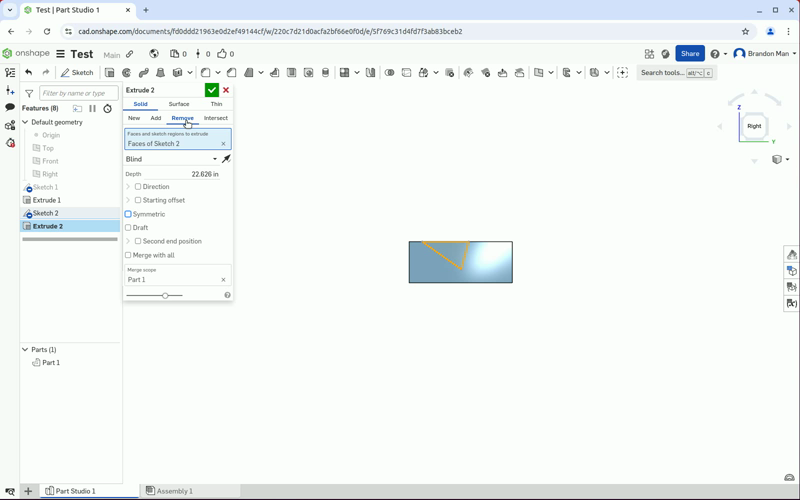
key(space)
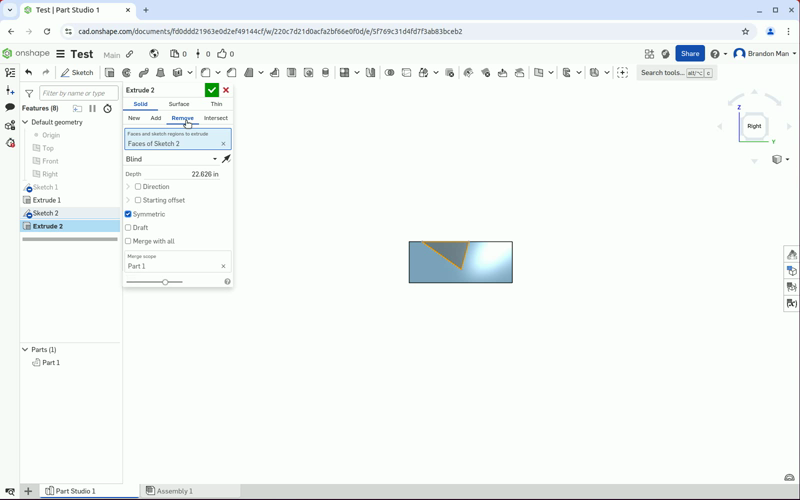
key(tab, 2)
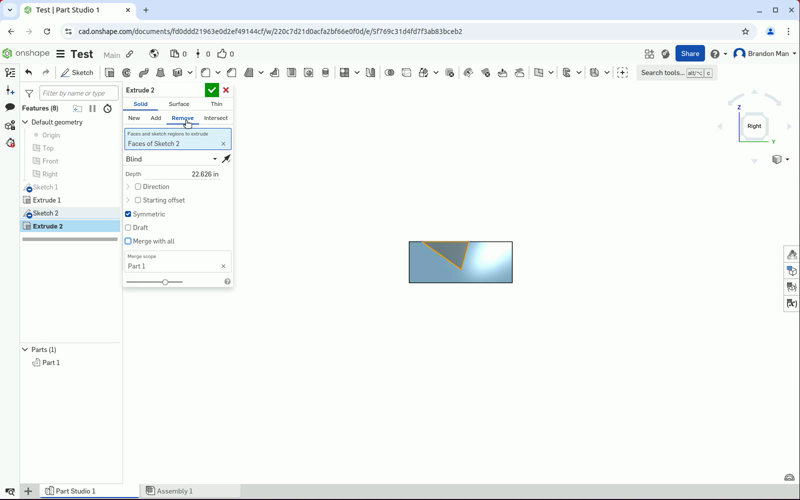
key(space)
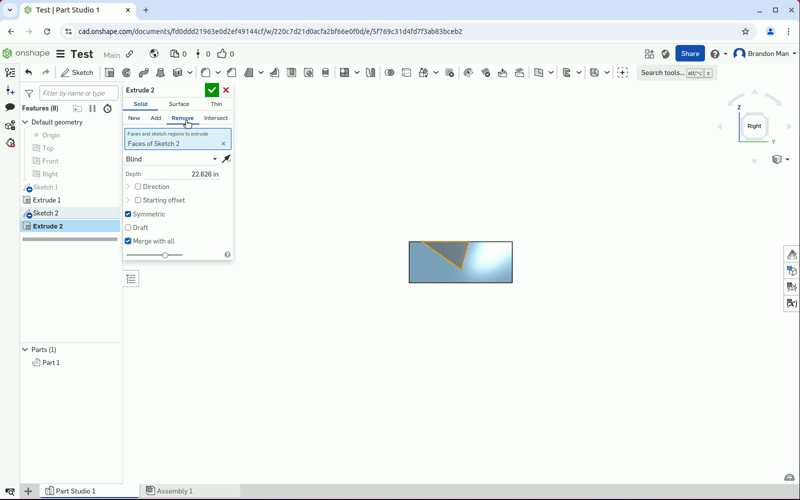
key(enter)
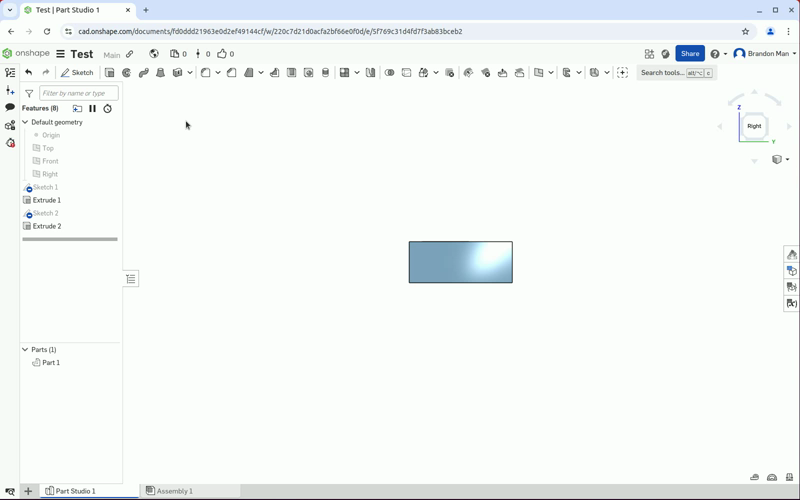
key(shift+h)
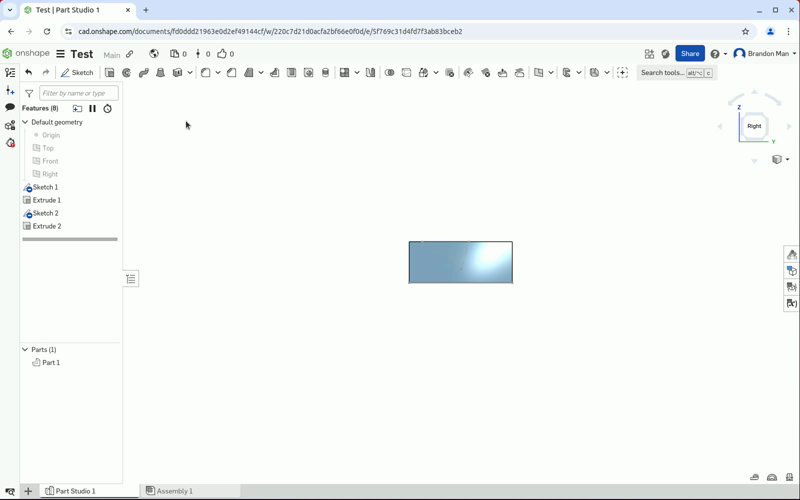
key(shift+h)
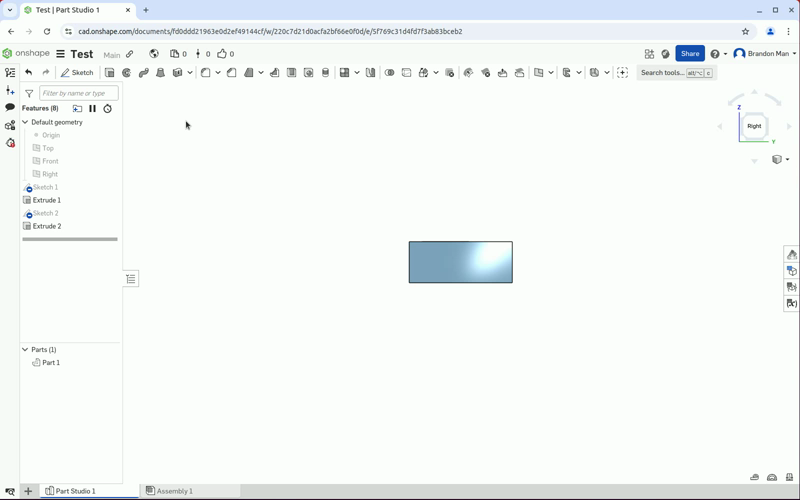
mouse_move(73, 189)
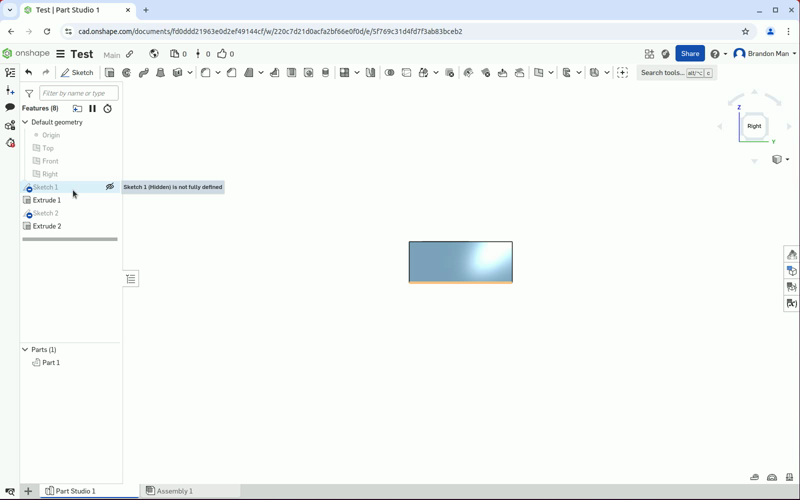
click(73, 189)
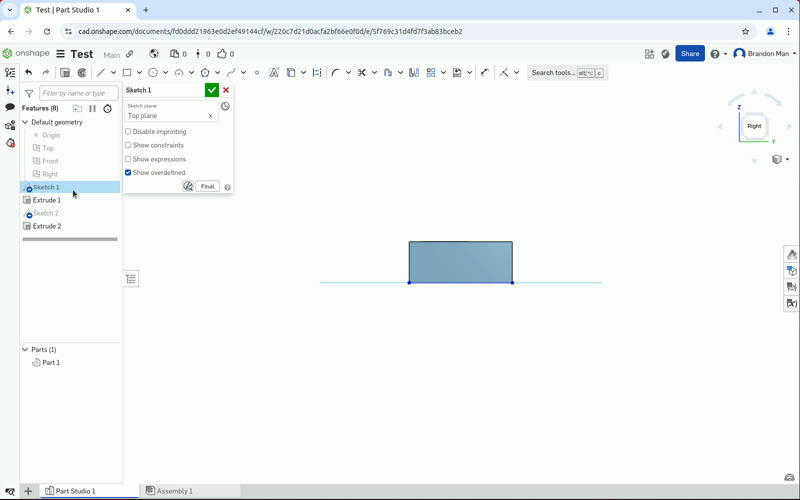
mouse_move(229, 92)
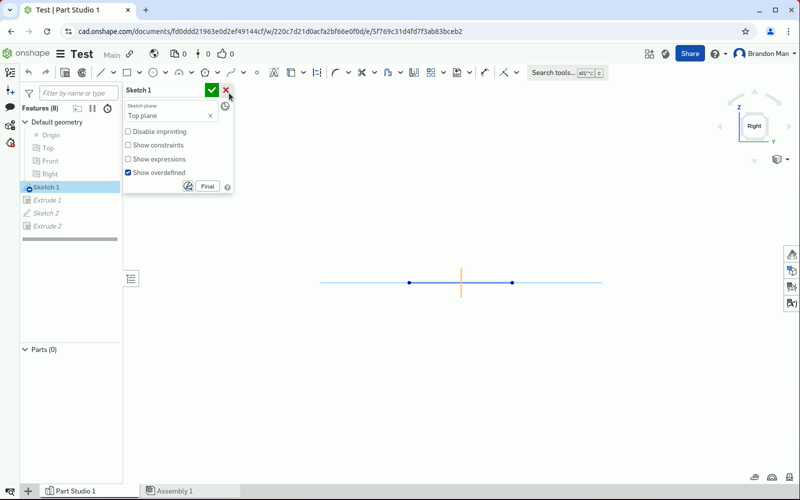
click(229, 92)
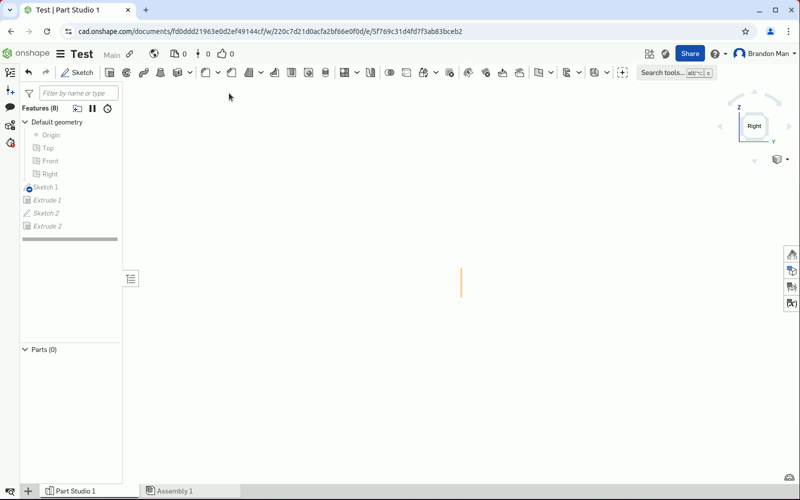
mouse_move(73, 352)
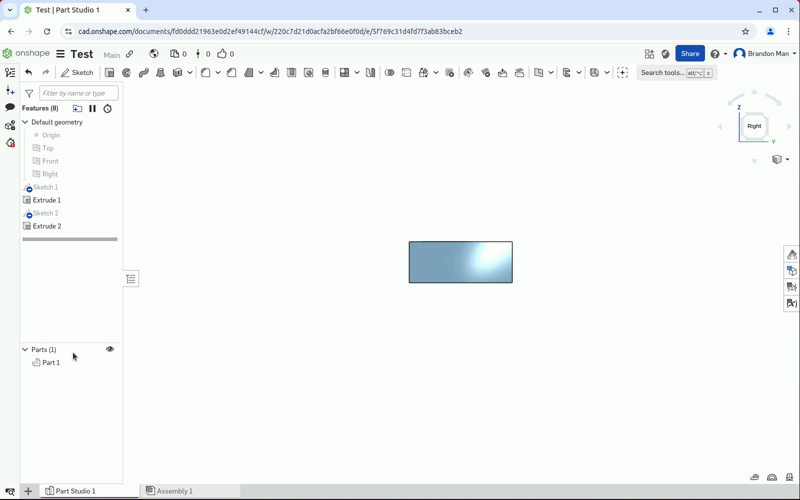
key(y)
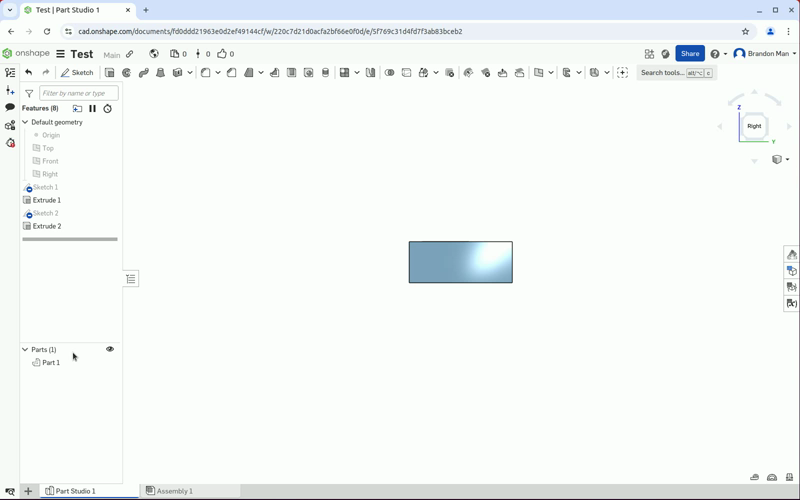
key(shift+p)
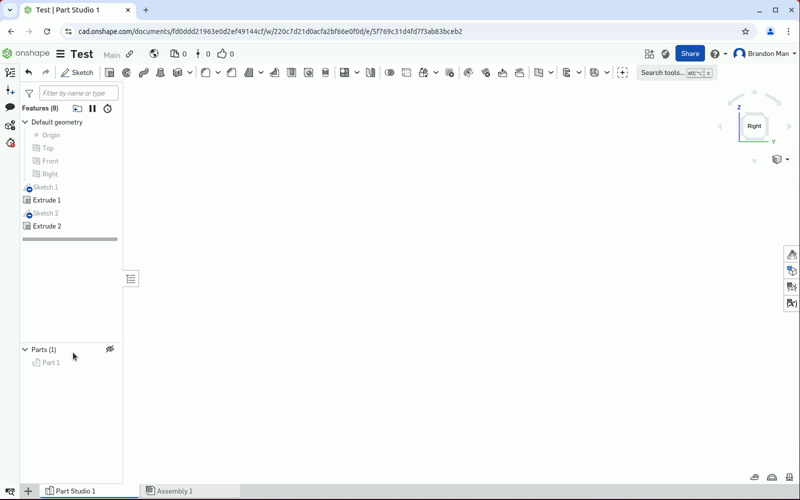
key(space)
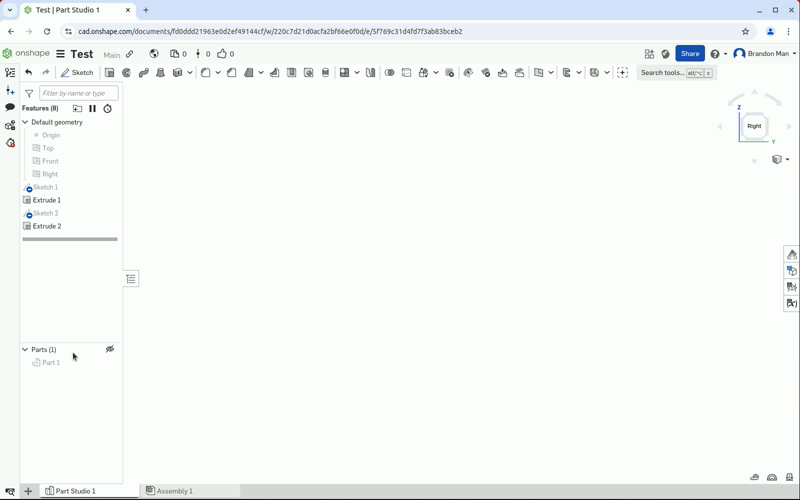
key_down(shift)
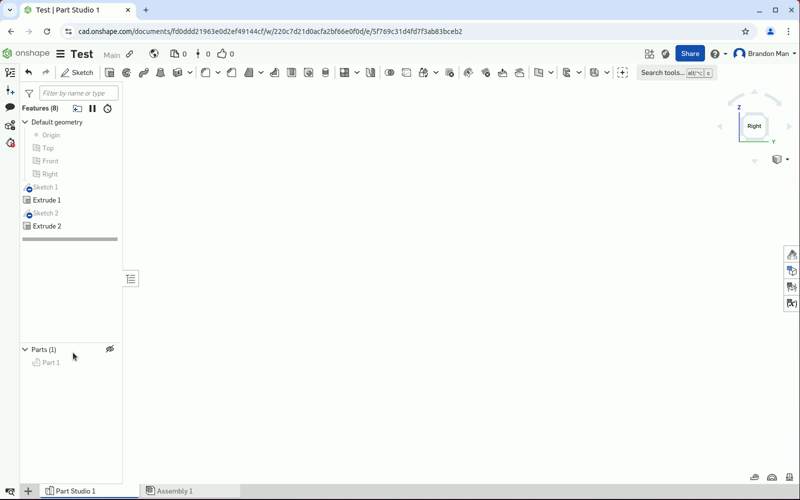
key(right)
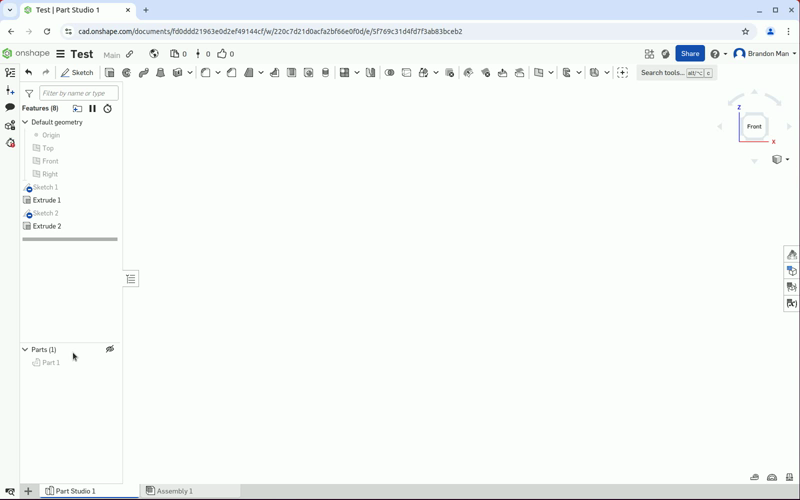
key_up(shift)
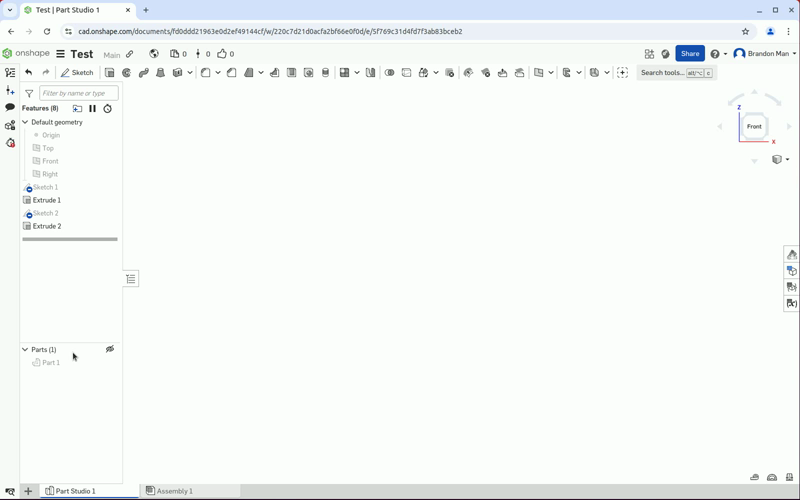
key(space)
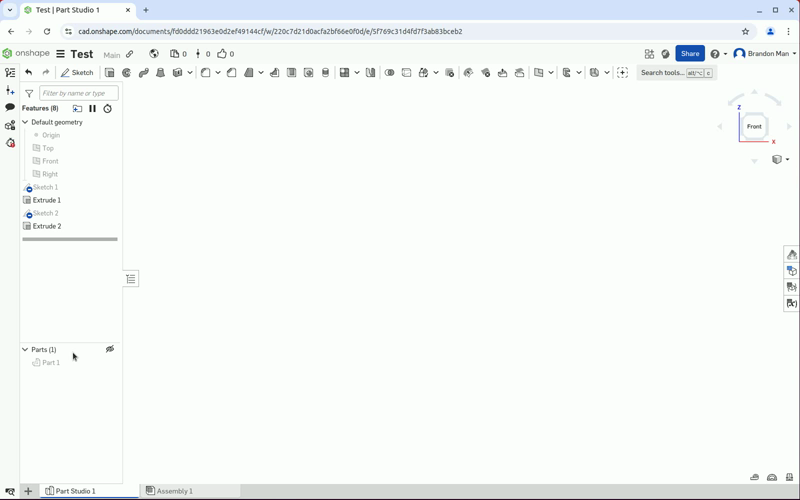
key_down(shift)
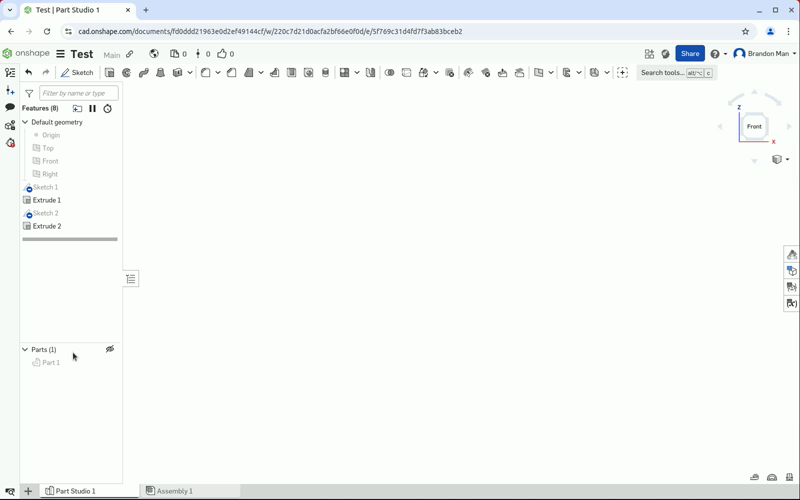
key(down)
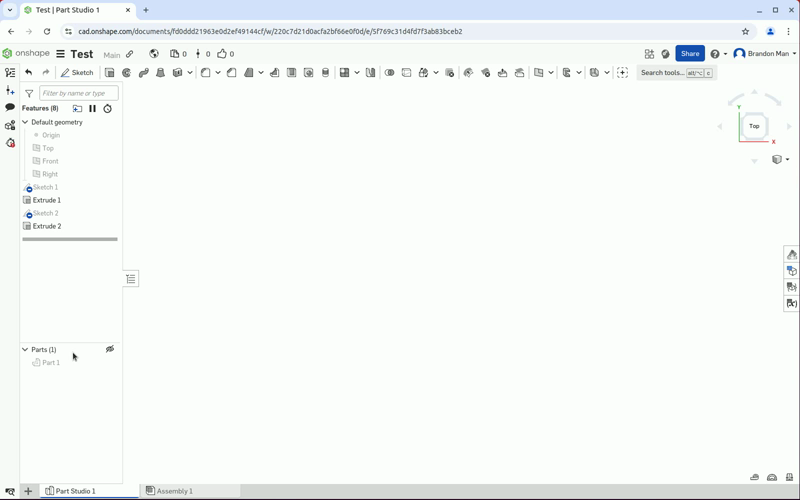
key_up(shift)
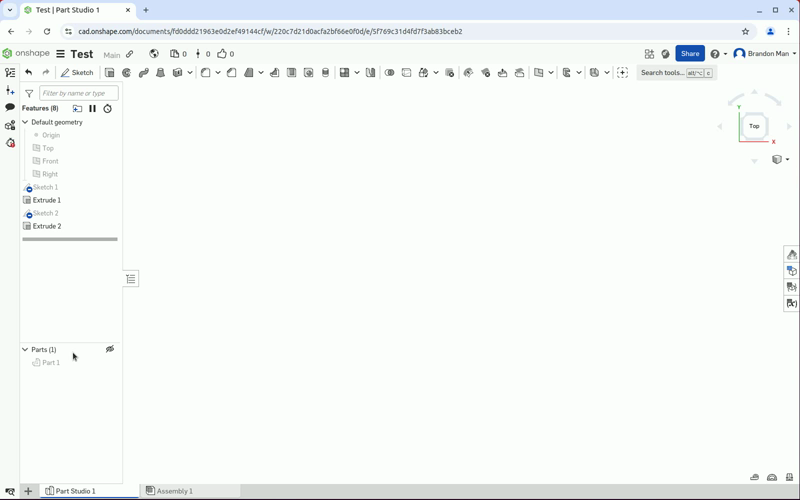
mouse_move(73, 352)
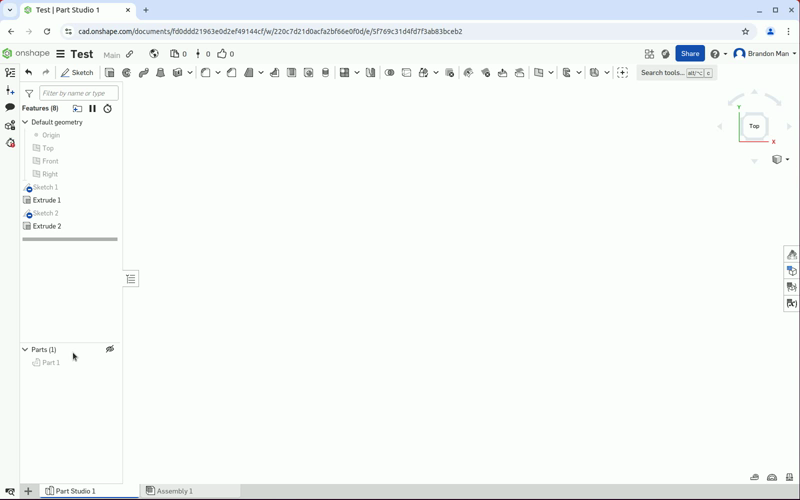
key(shift+y)
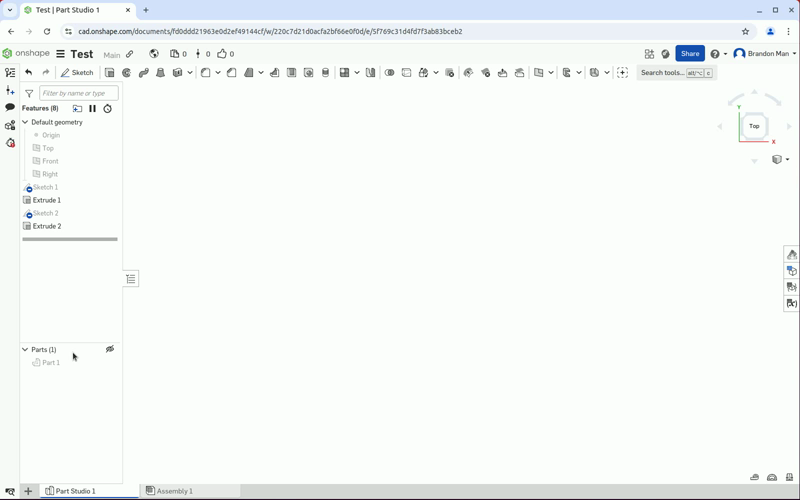
key(shift+s)
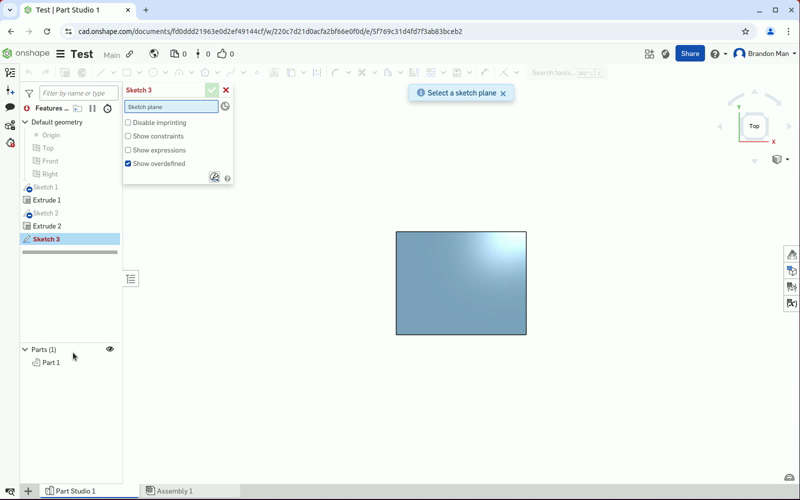
mouse_move(73, 150)
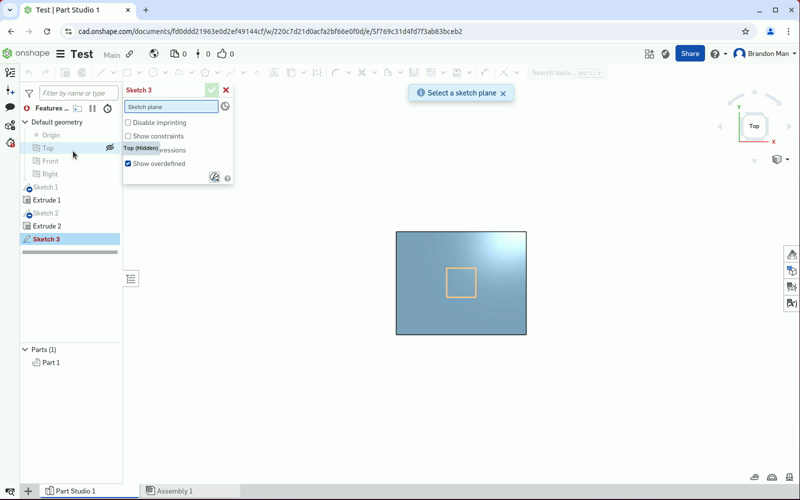
click(73, 150)
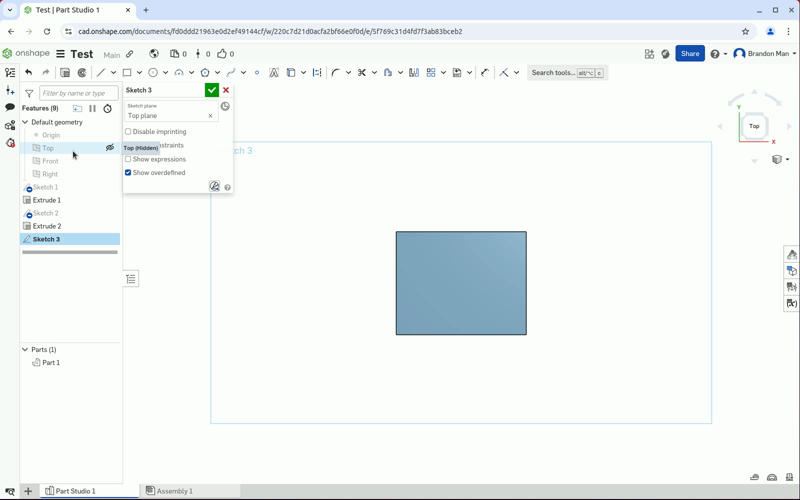
mouse_move(73, 352)
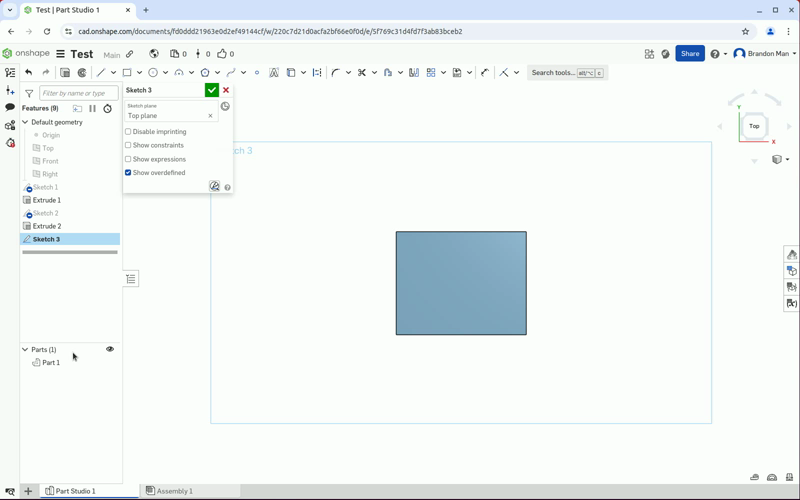
key(y)
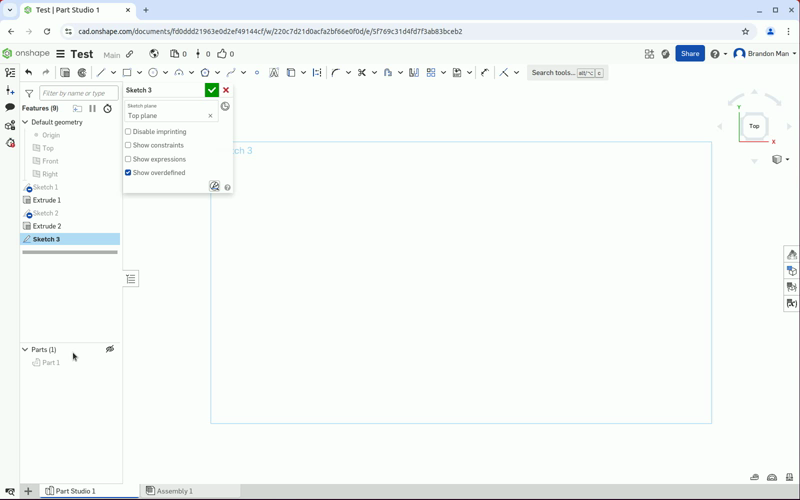
key(l)
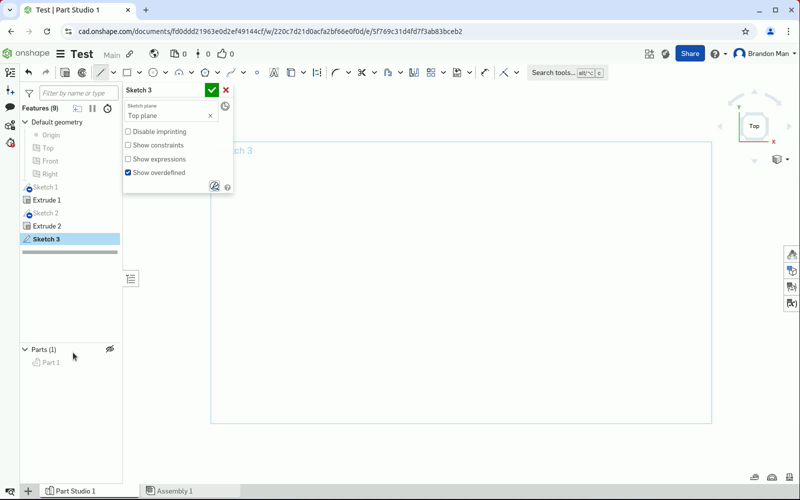
key_down(shift)
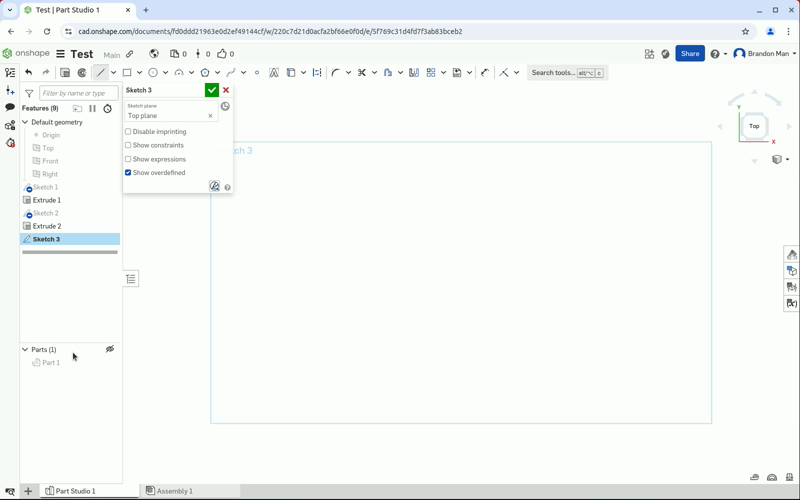
mouse_move(433, 231)
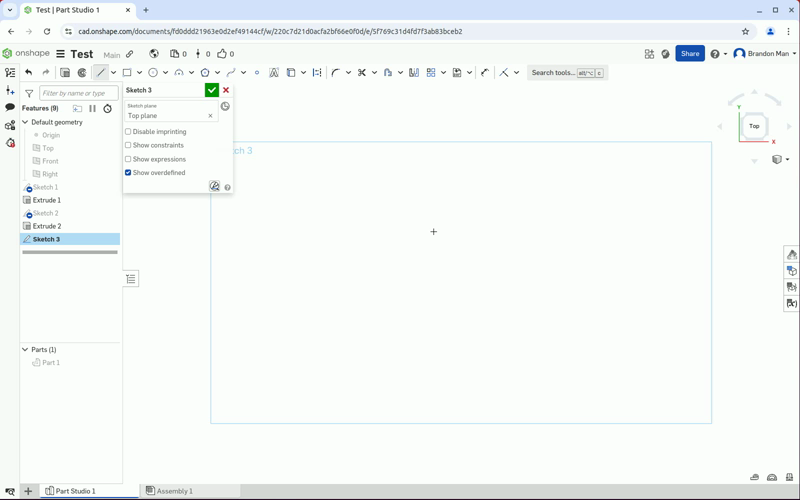
click(433, 231)
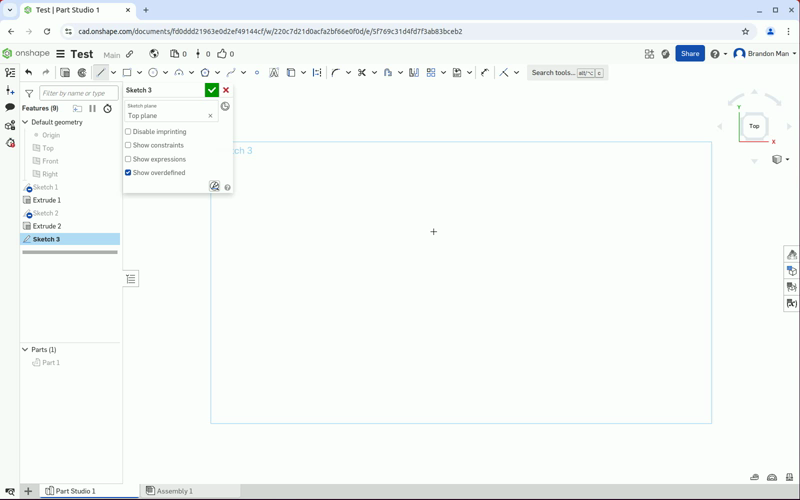
key_up(shift)
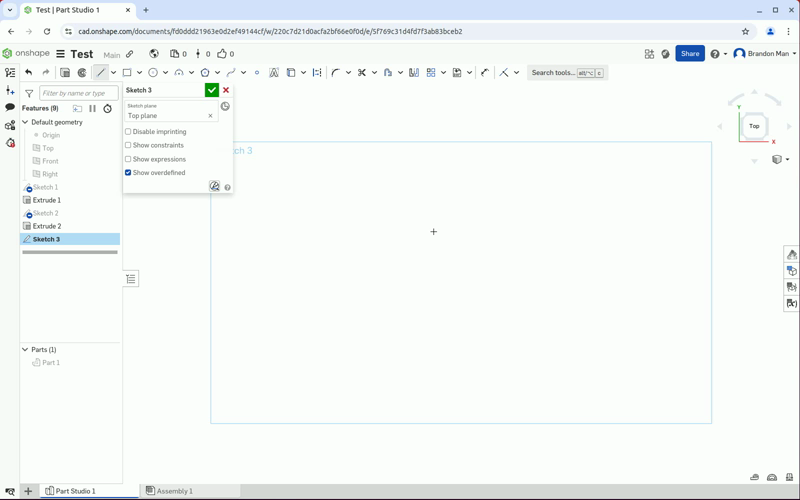
key_down(shift)
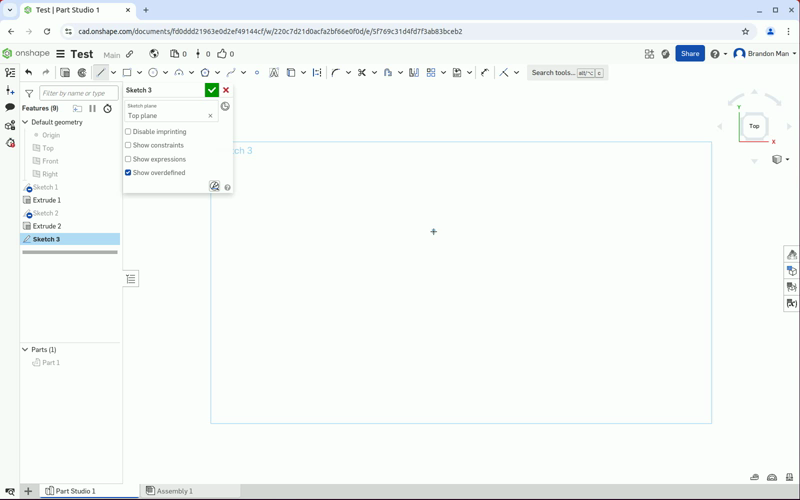
mouse_move(463, 231)
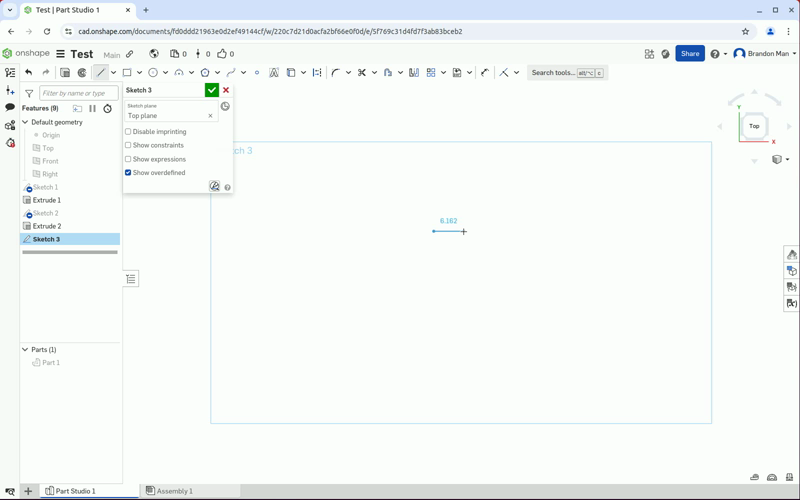
mouse_move(488, 231)
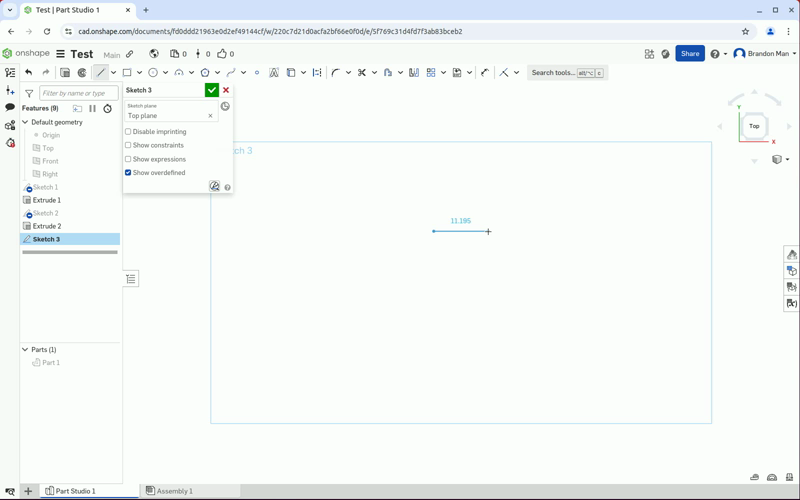
click(488, 231)
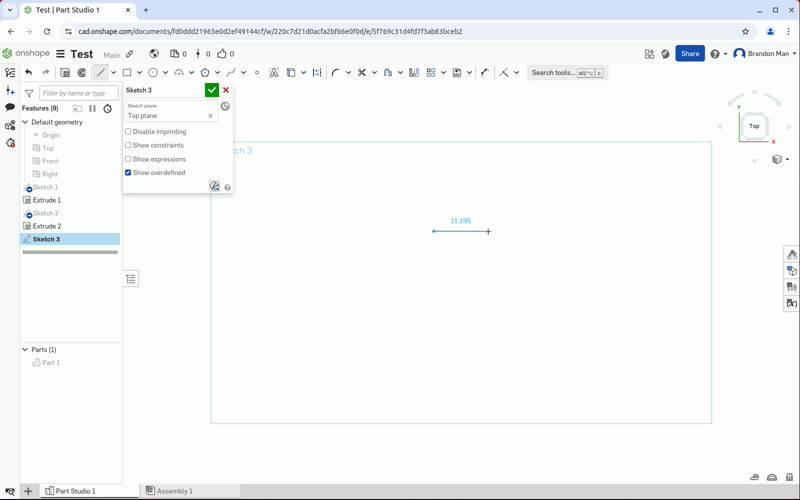
key_up(shift)
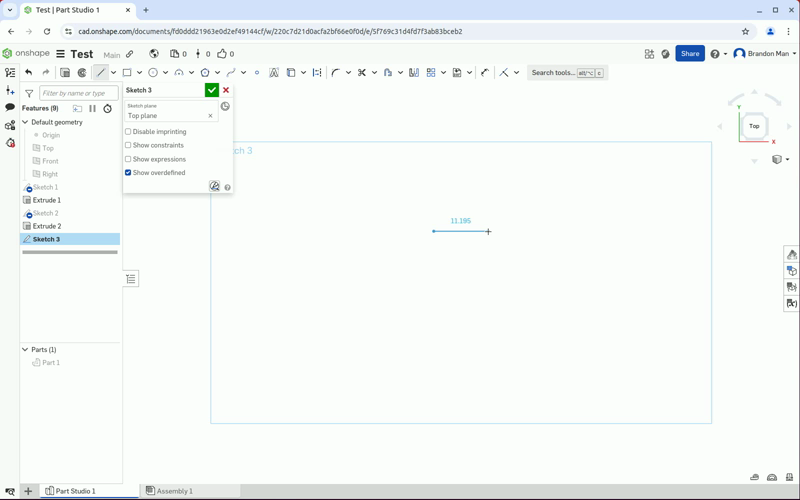
key_down(shift)
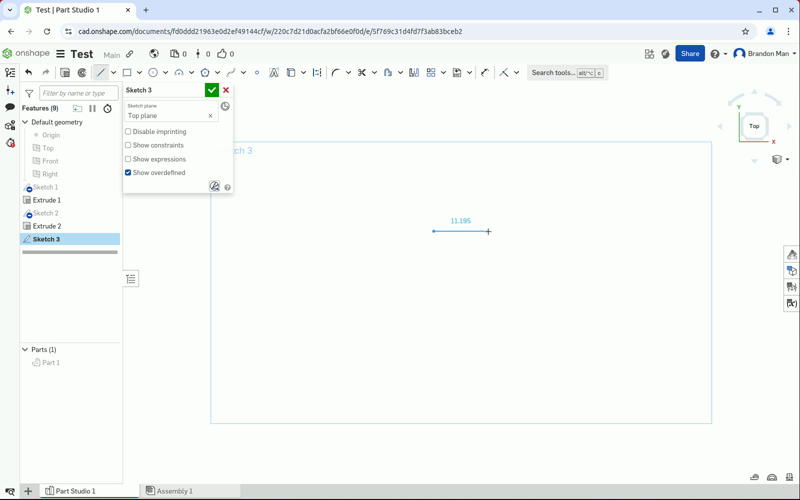
mouse_move(518, 231)
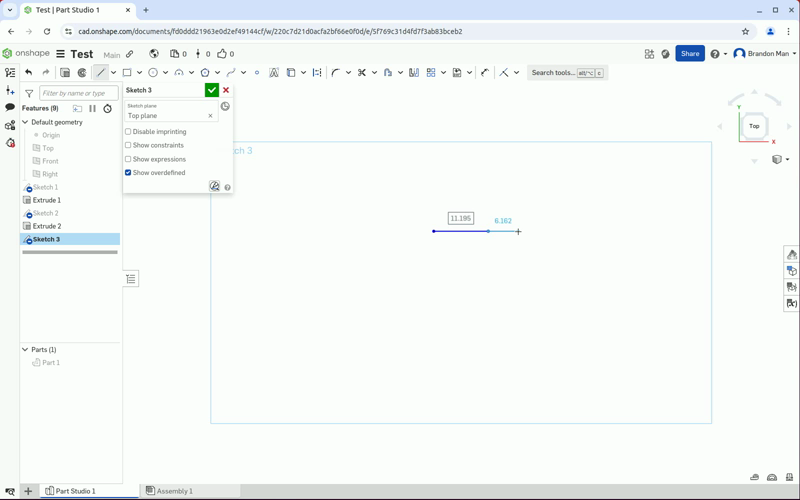
mouse_move(488, 197)
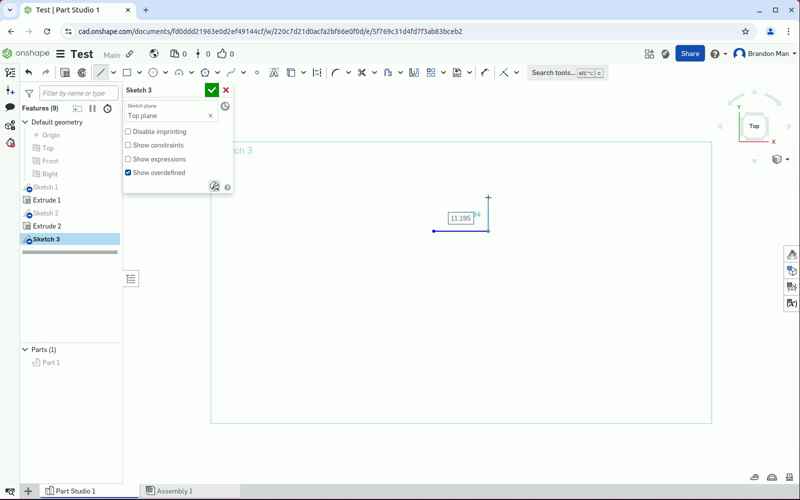
click(488, 197)
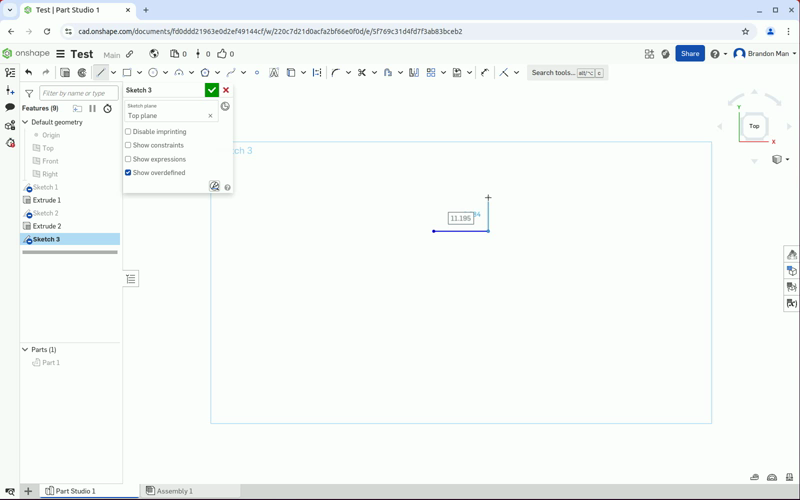
key_up(shift)
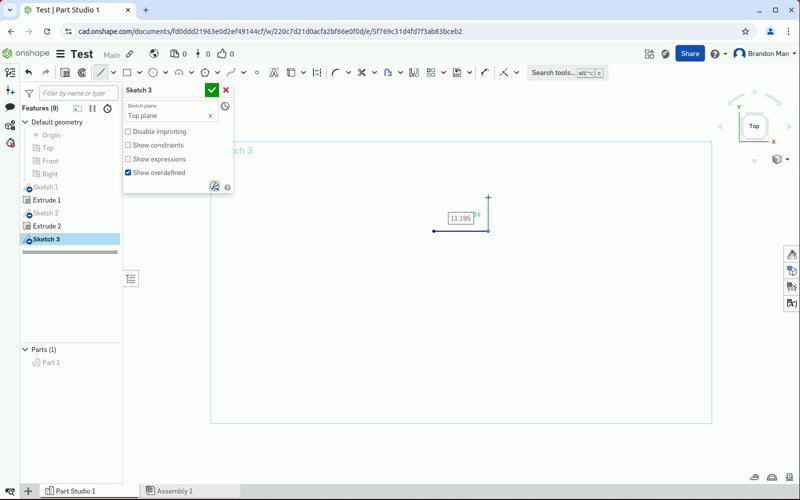
key(esc)
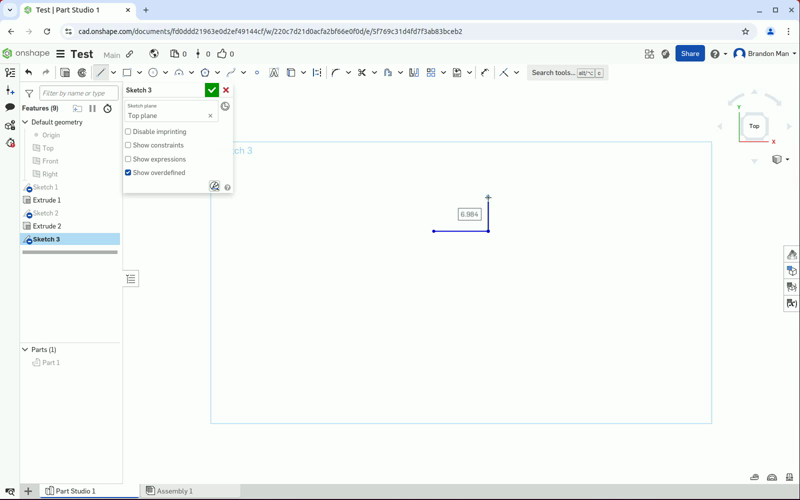
key(a)
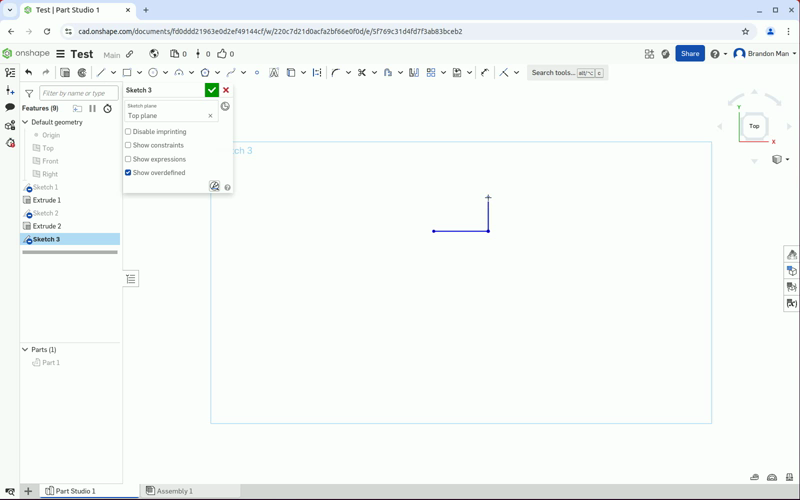
mouse_move(488, 197)
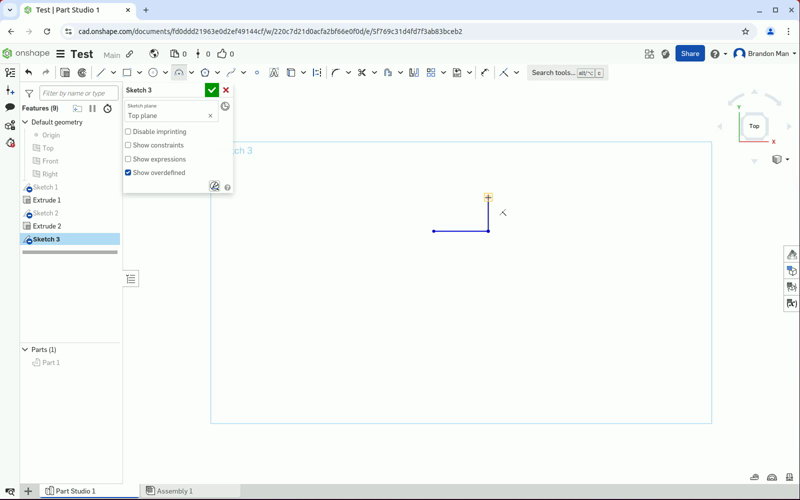
click(488, 197)
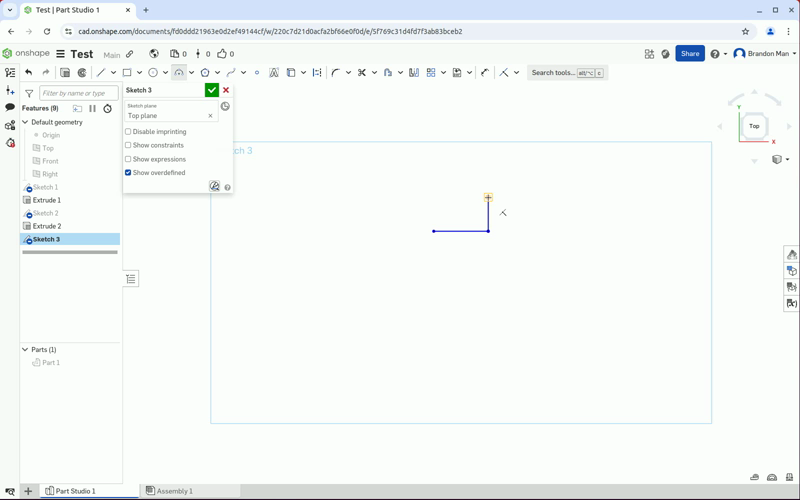
key_down(shift)
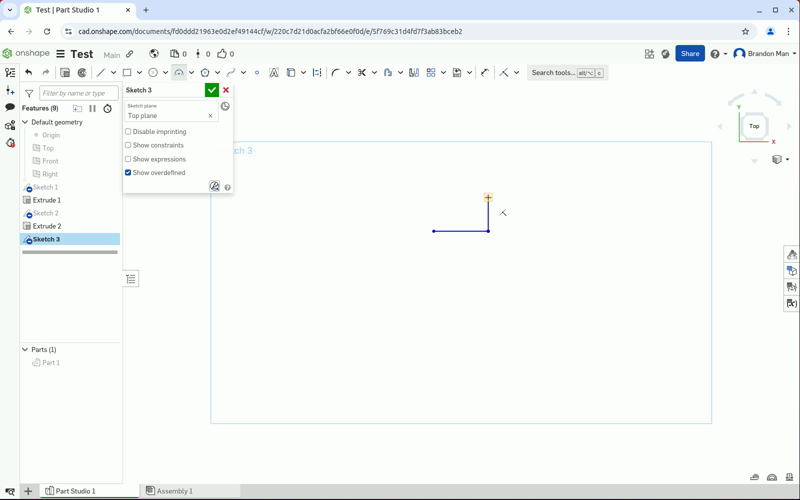
mouse_move(433, 197)
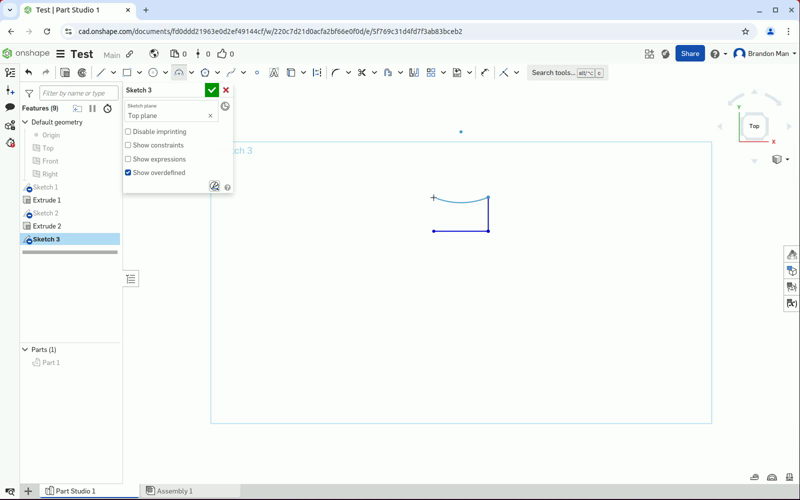
click(433, 197)
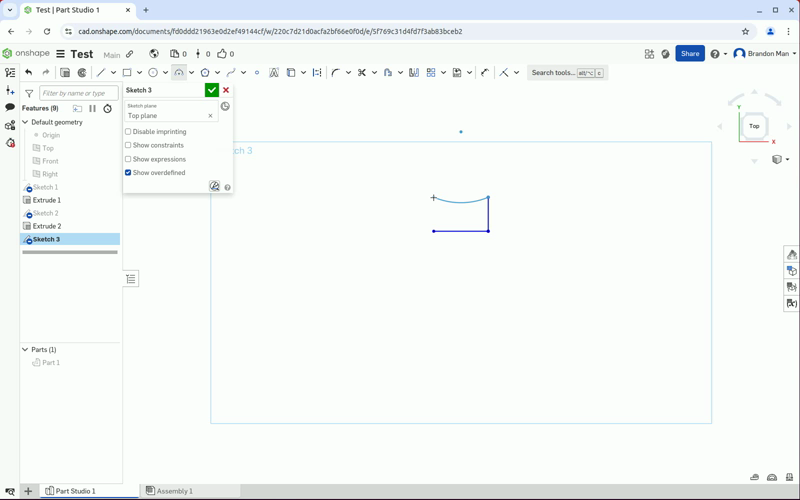
mouse_move(461, 169)
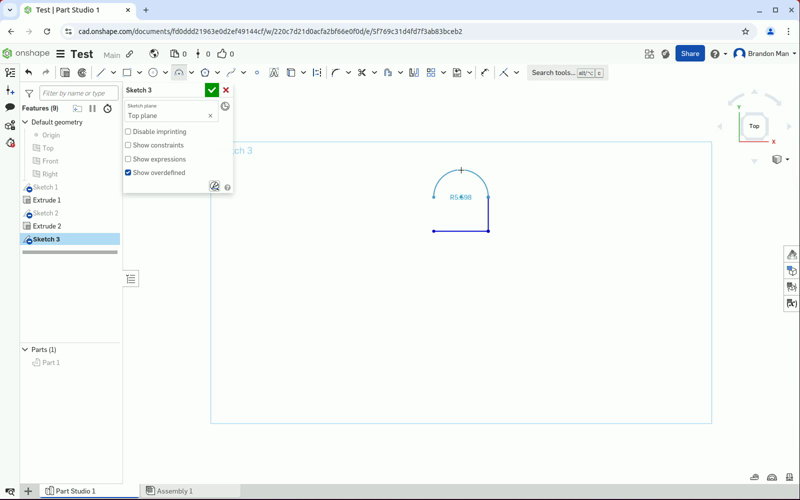
click(461, 169)
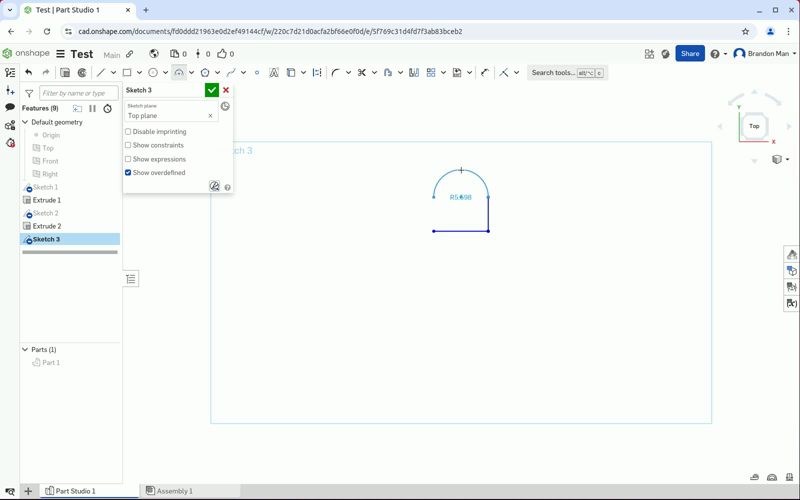
key_up(shift)
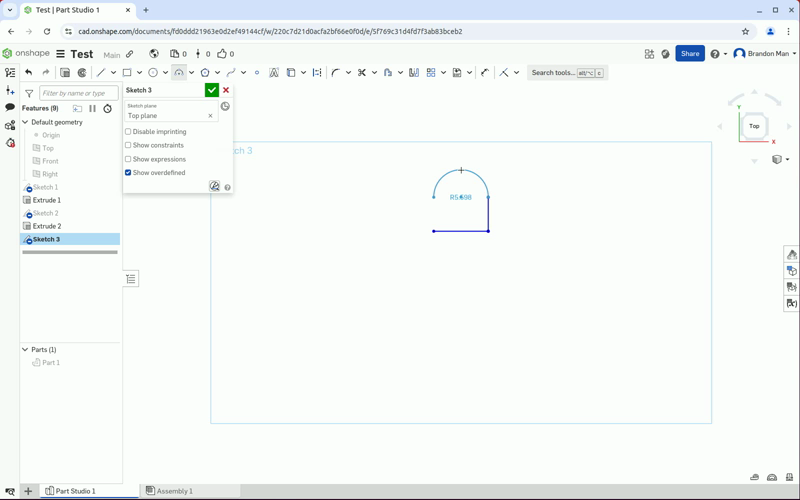
key(esc)
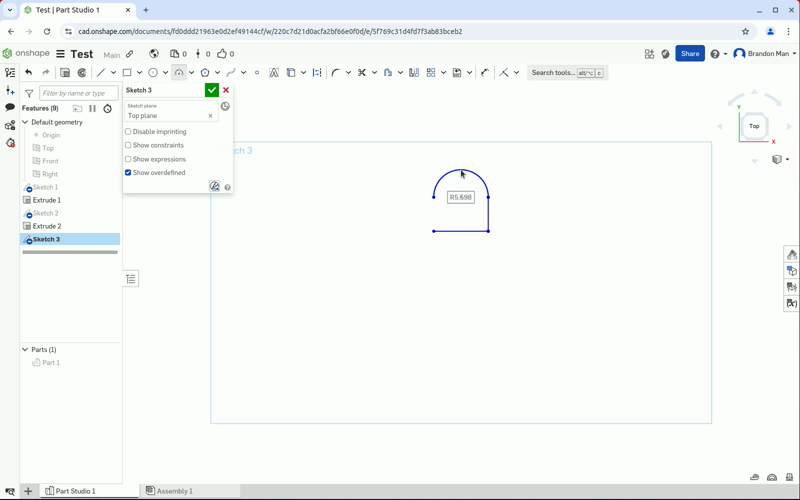
key(l)
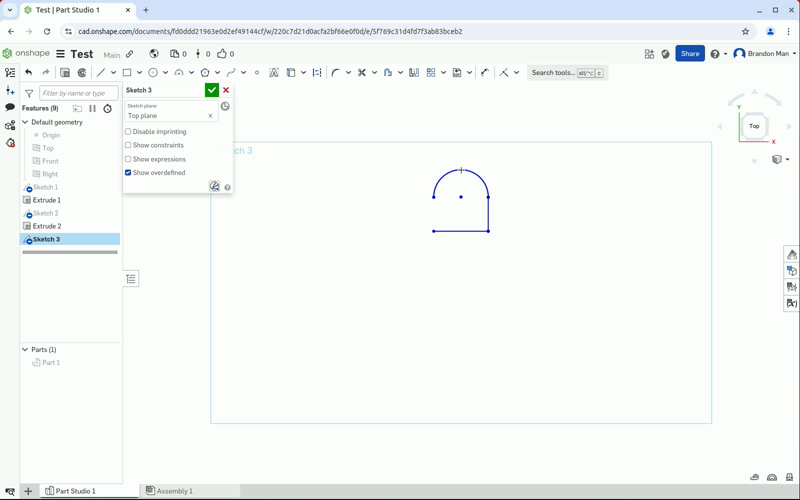
mouse_move(433, 197)
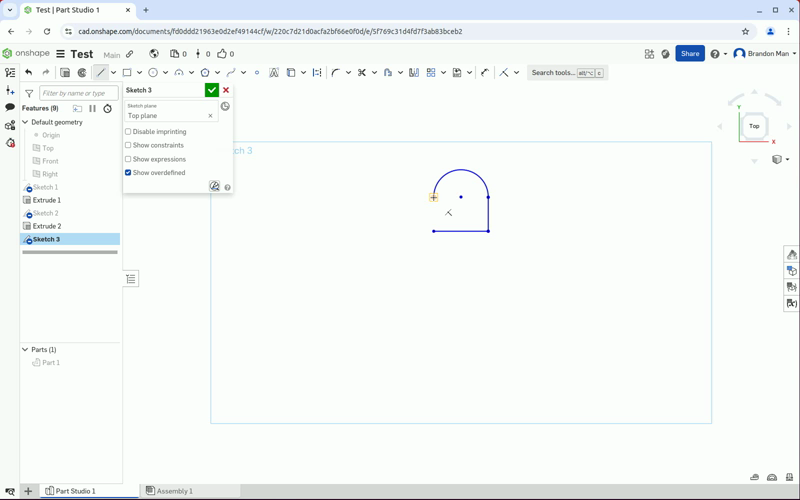
click(433, 197)
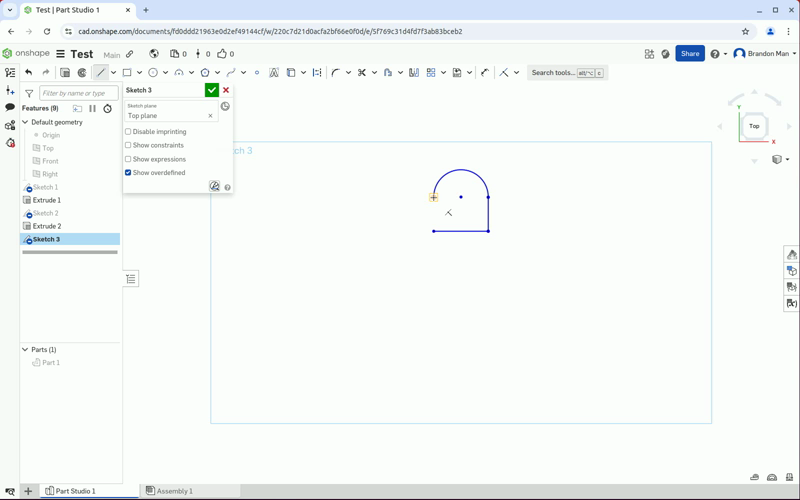
mouse_move(463, 197)
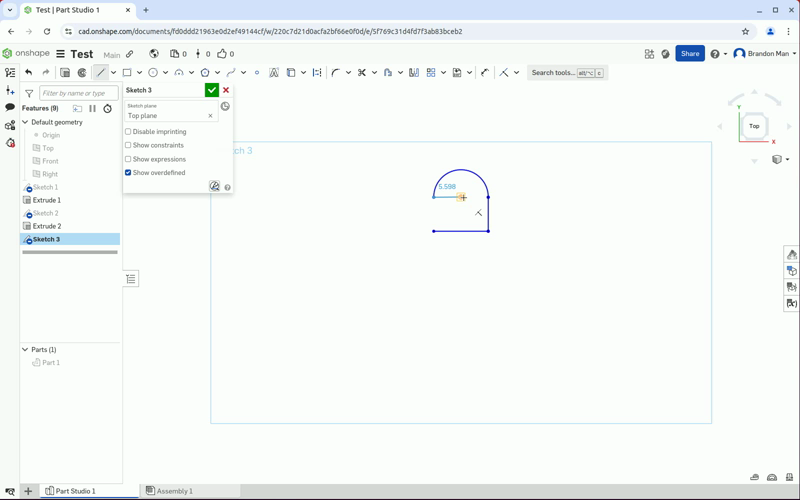
key_down(shift)
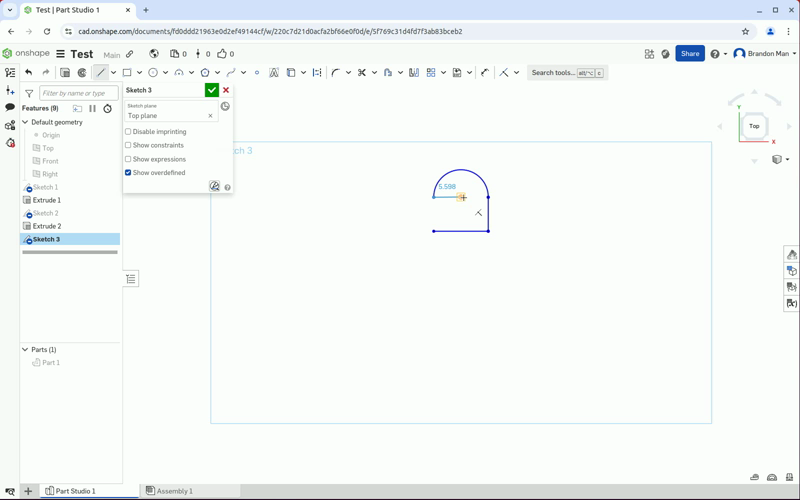
mouse_move(433, 231)
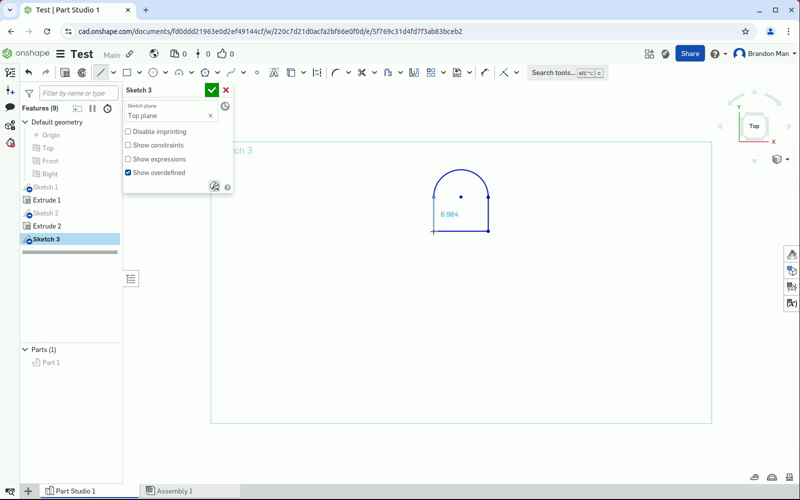
key_up(shift)
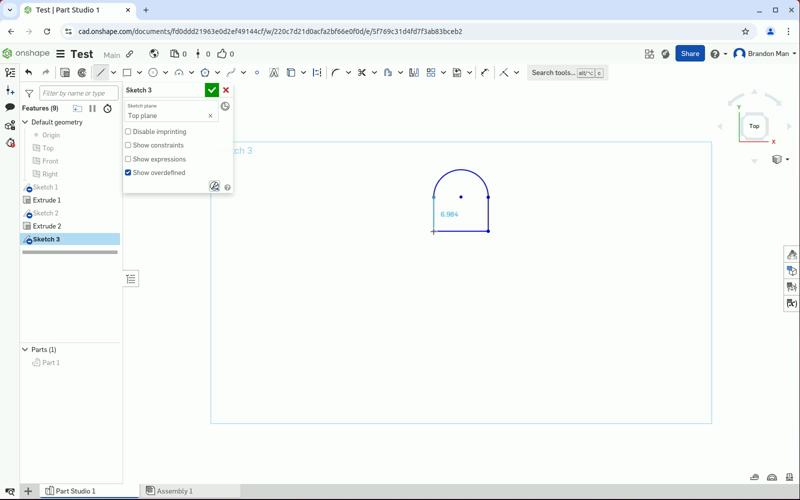
click(433, 231)
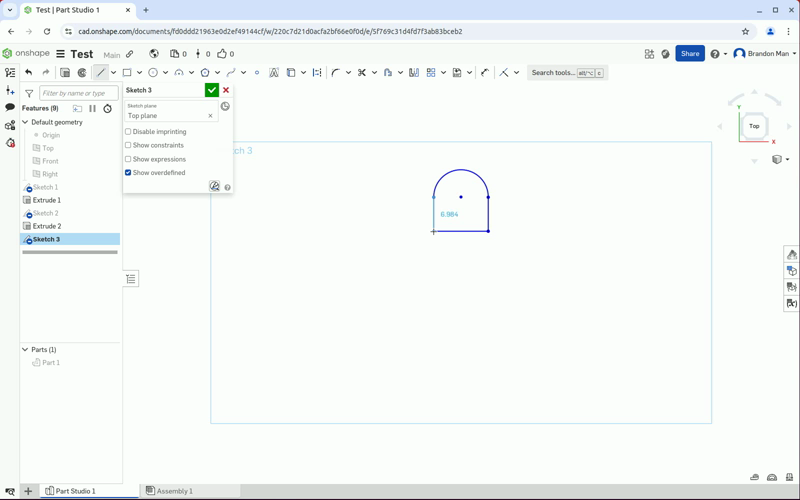
key(esc)
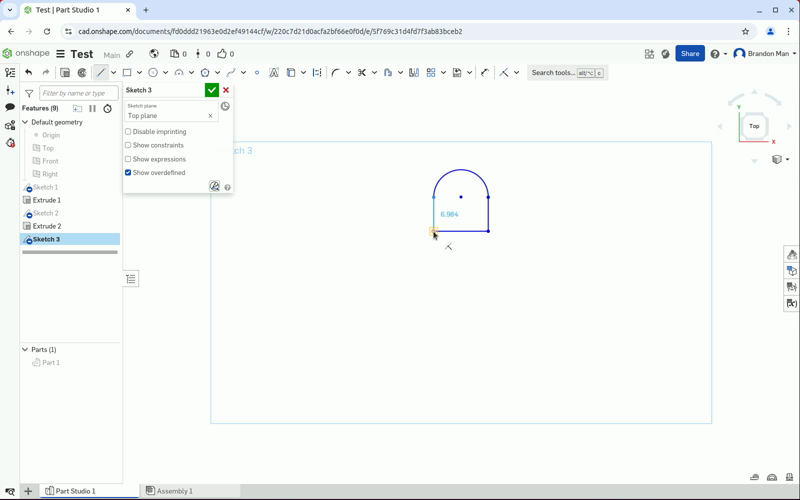
key(c)
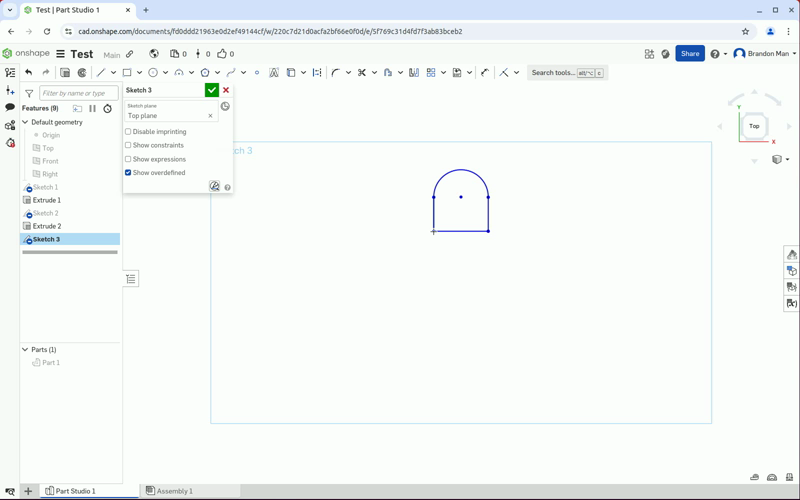
key_down(shift)
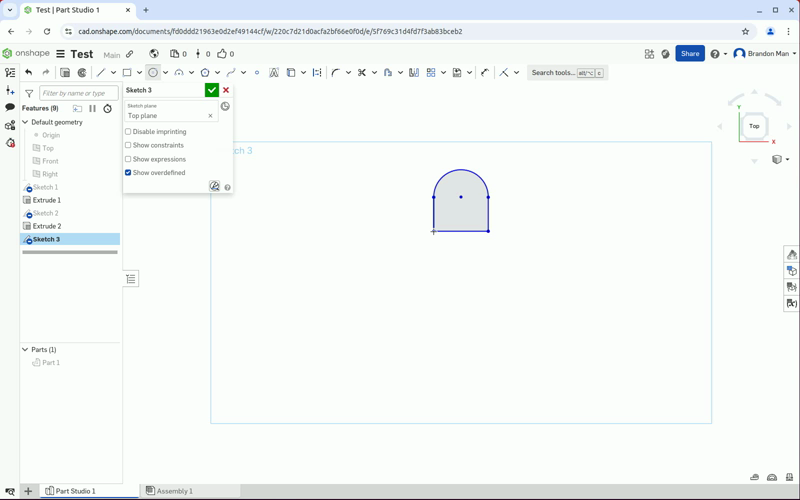
mouse_move(461, 197)
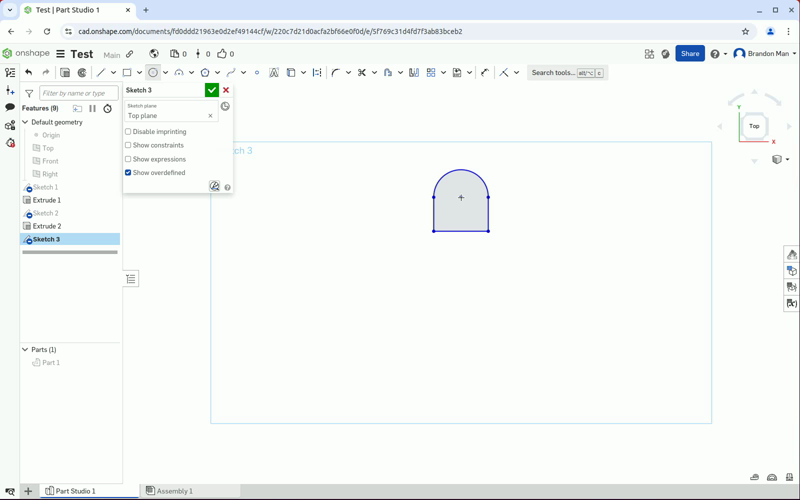
click(461, 197)
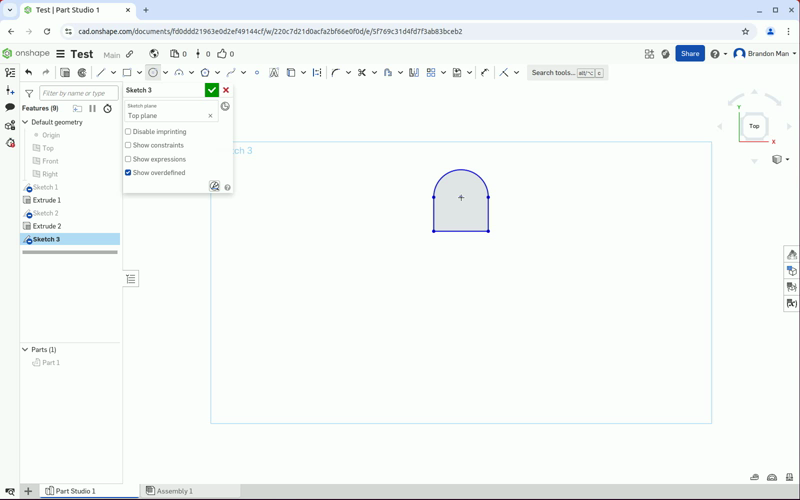
key_up(shift)
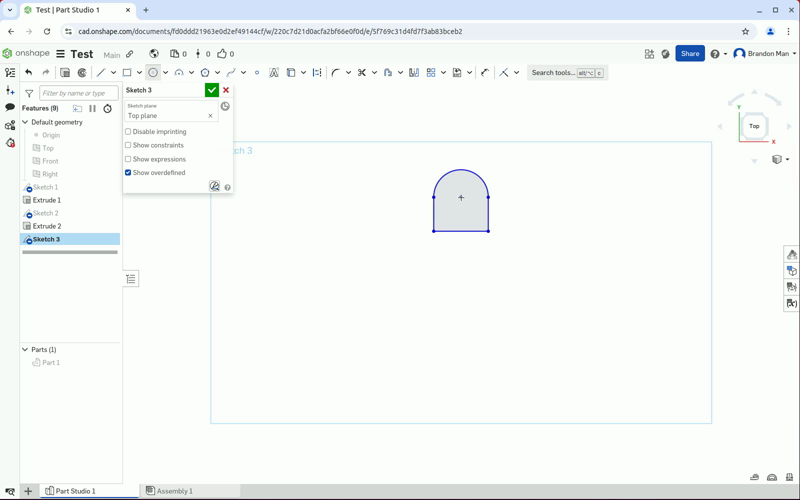
mouse_move(474, 197)
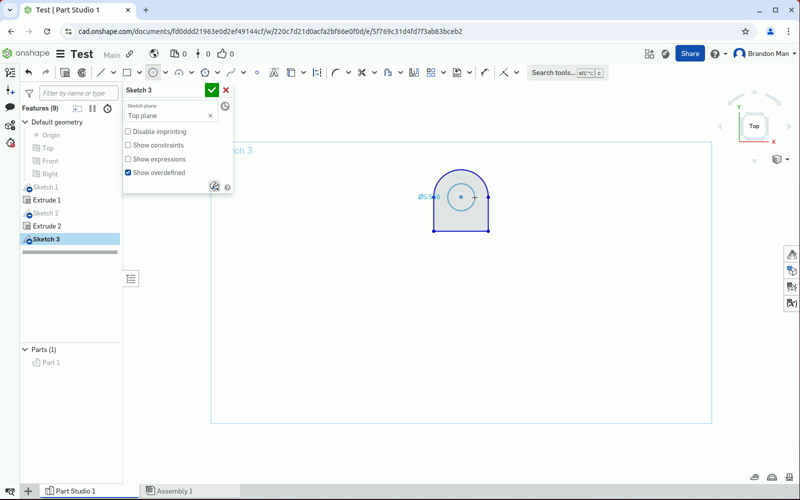
click(474, 197)
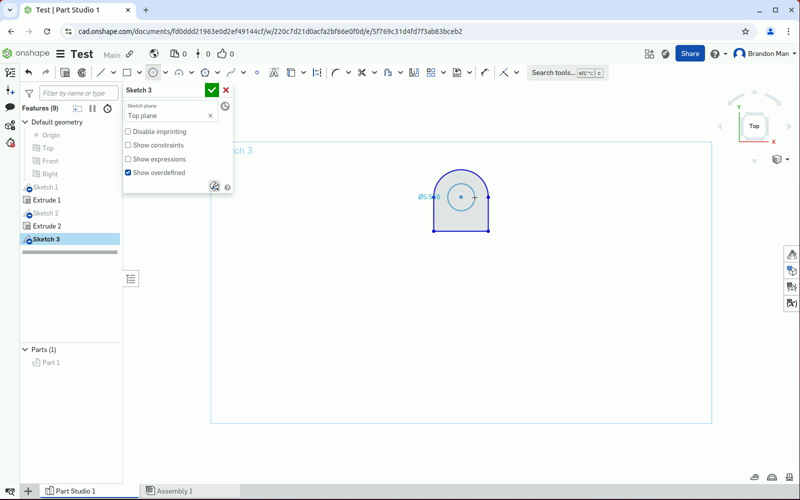
key(esc)
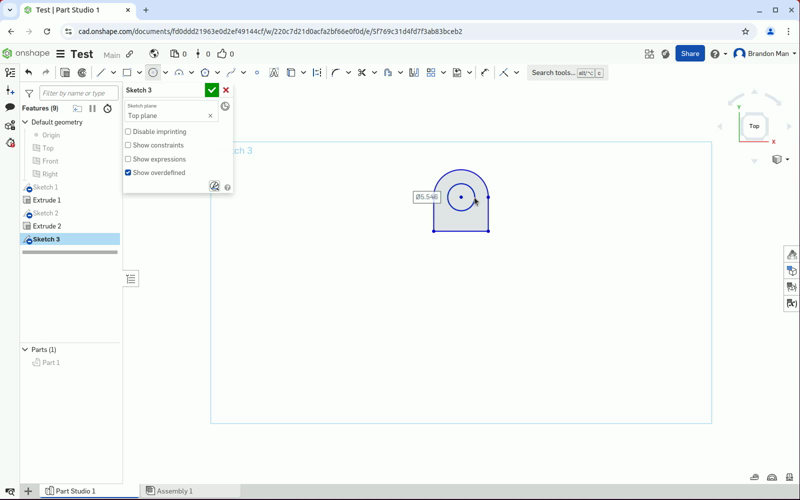
mouse_move(456, 173)
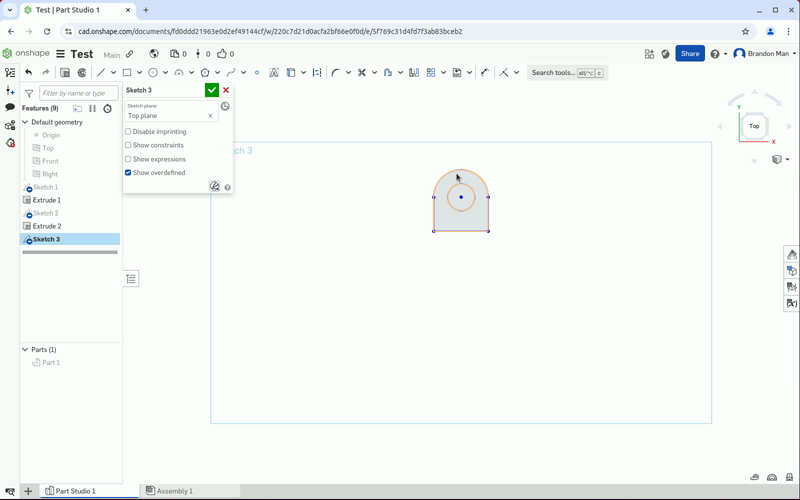
click(456, 173)
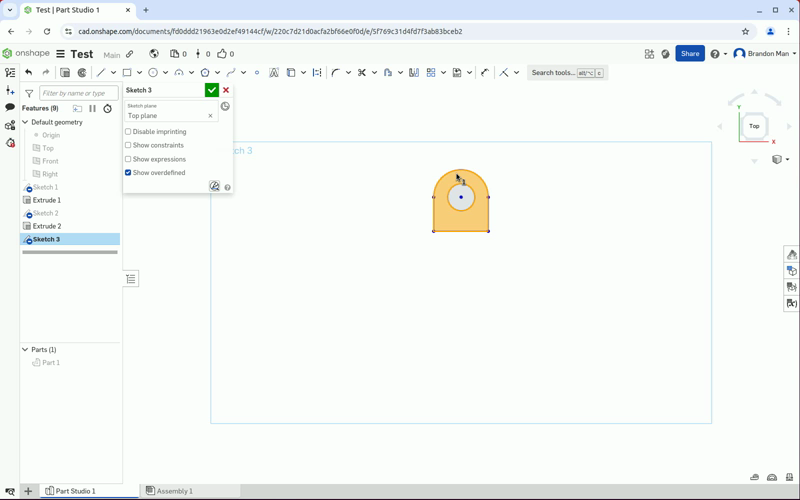
mouse_move(73, 352)
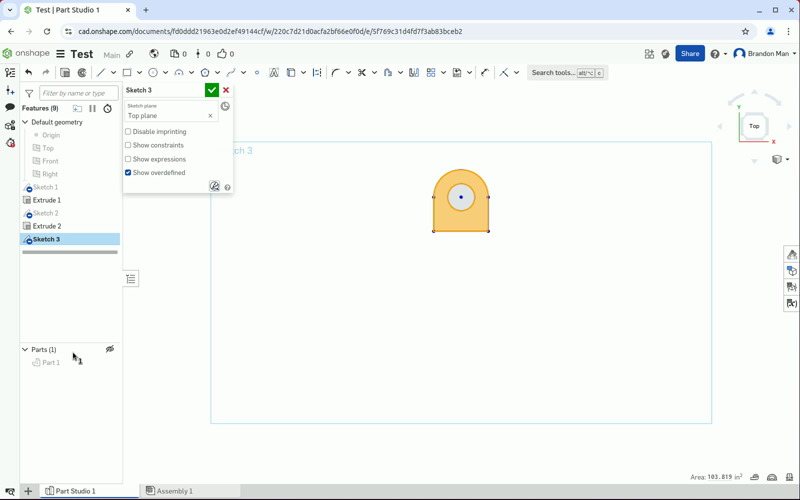
key(shift+y)
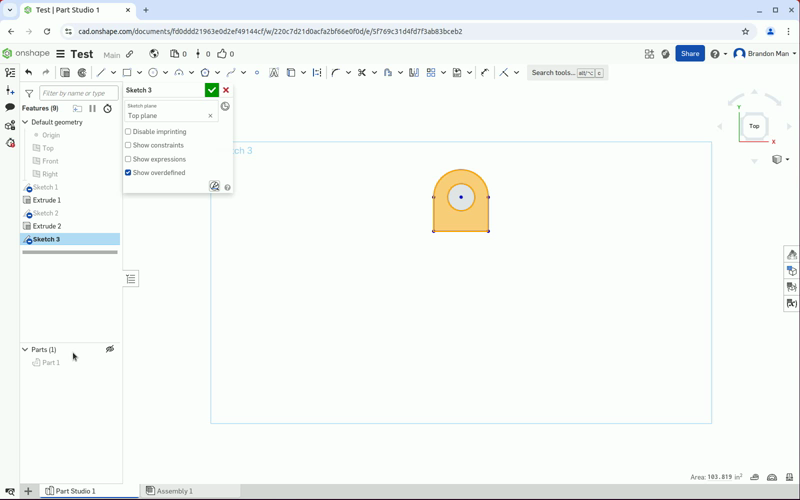
key(shift+e)
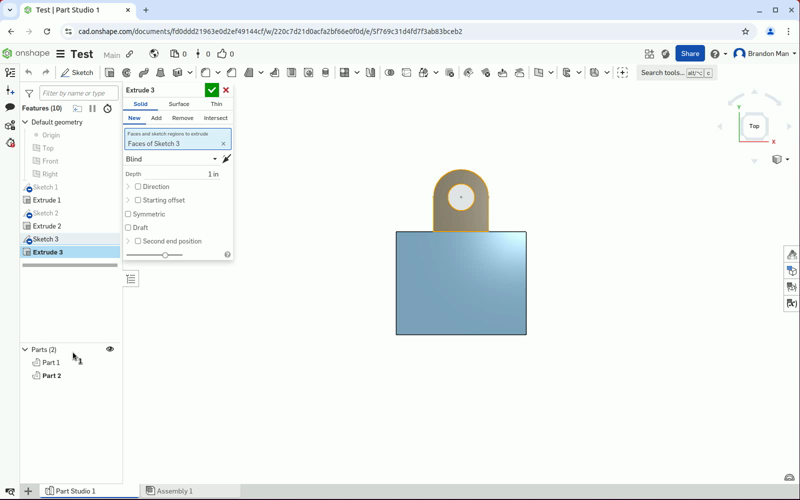
mouse_move(143, 106)
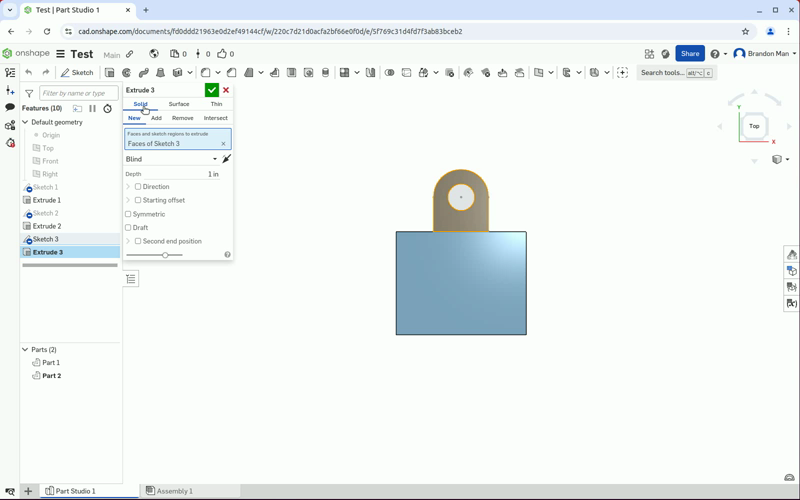
click(143, 106)
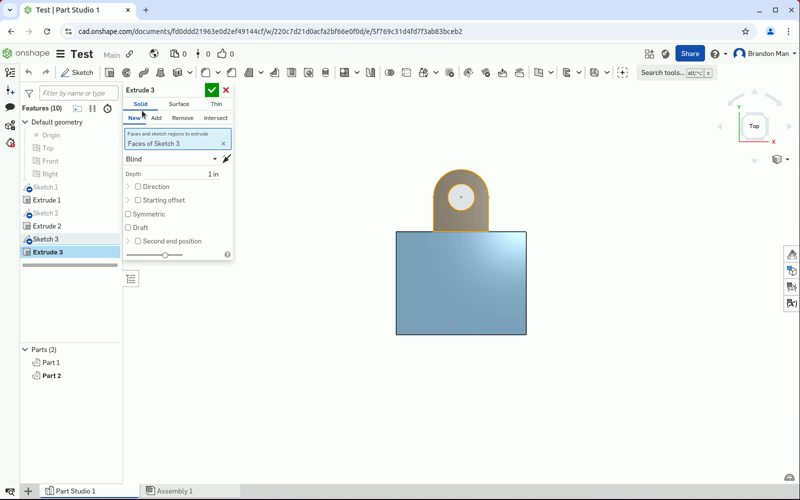
mouse_move(137, 120)
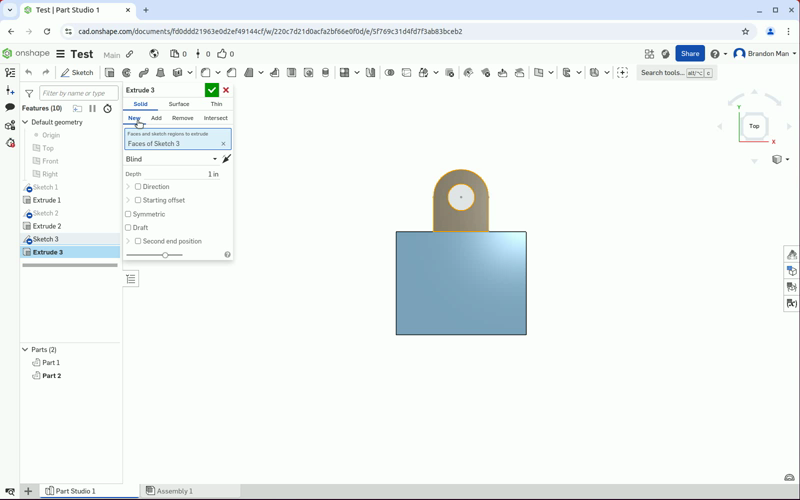
click(137, 120)
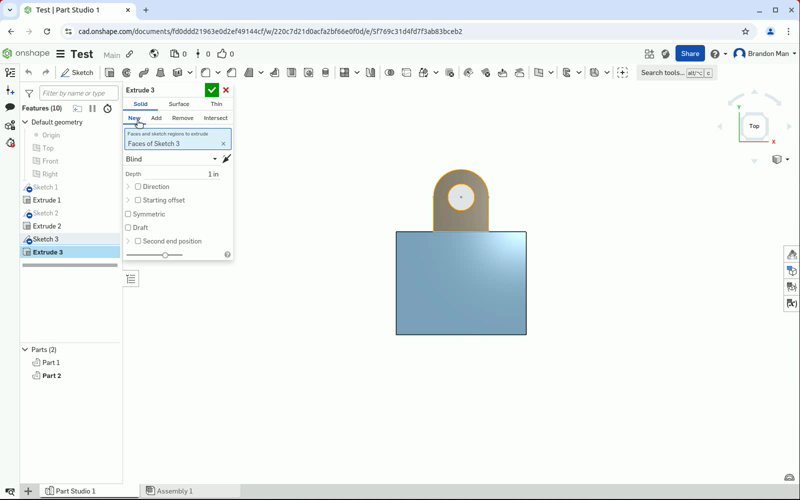
key(tab, 4)
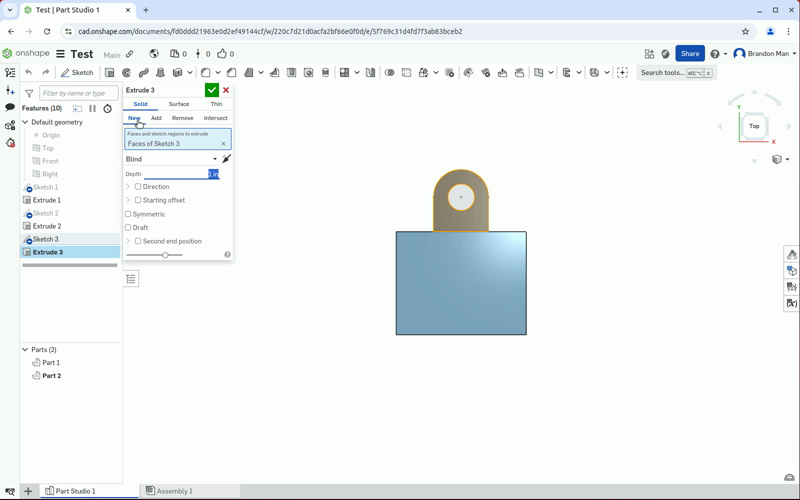
text(4.092)
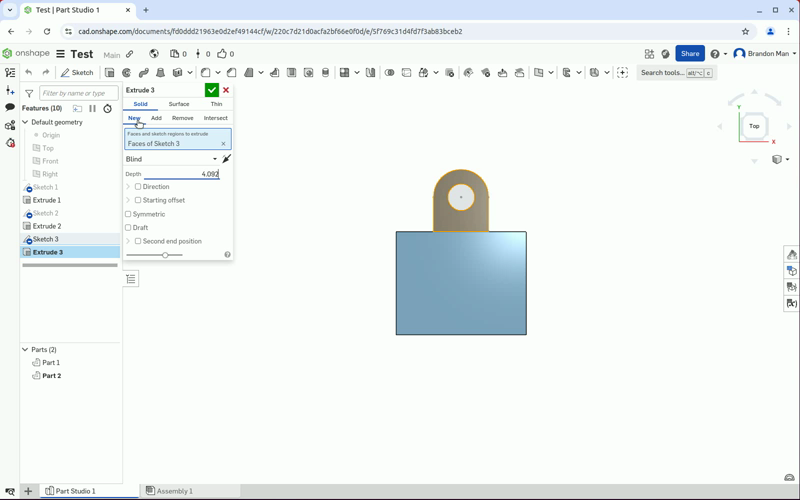
key(enter)
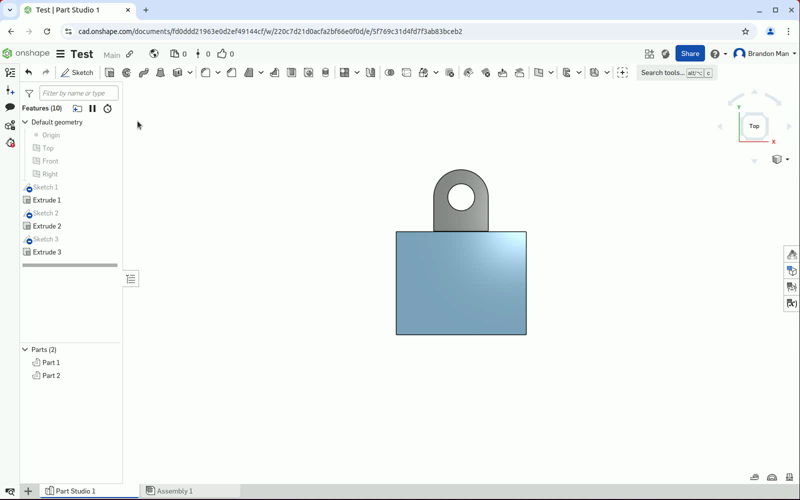
key(shift+h)
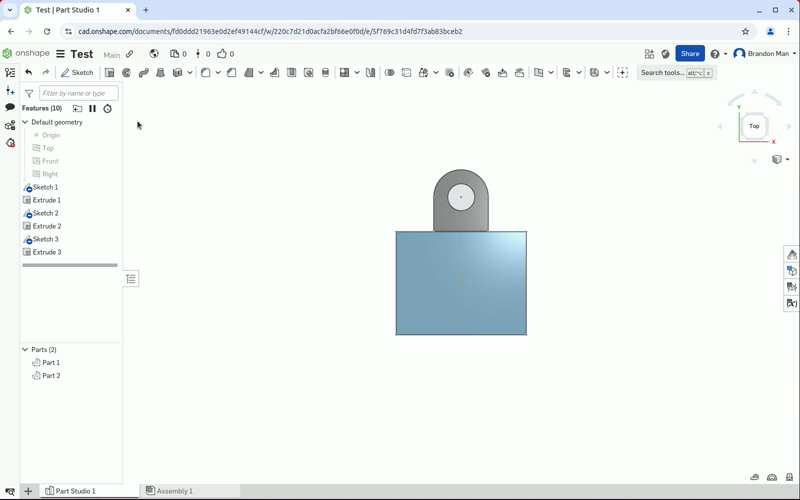
key(shift+h)
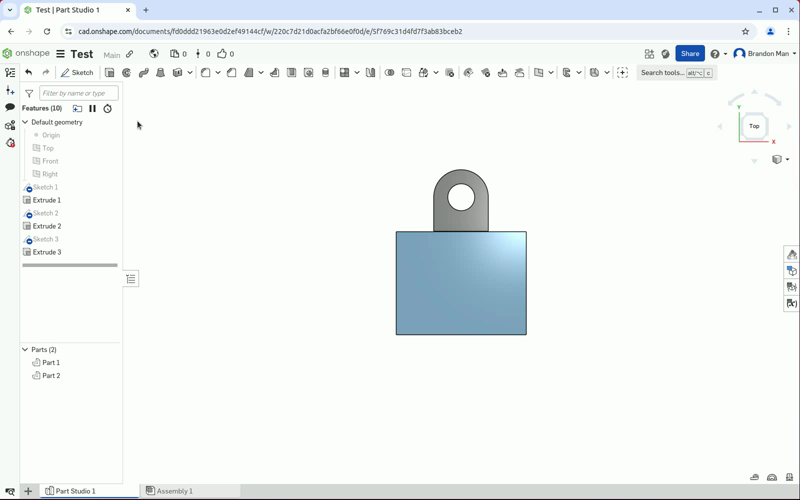
mouse_move(73, 189)
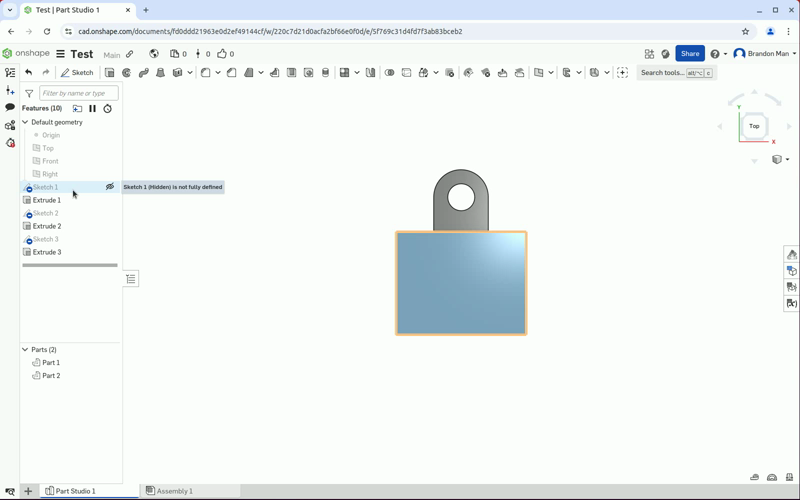
click(73, 189)
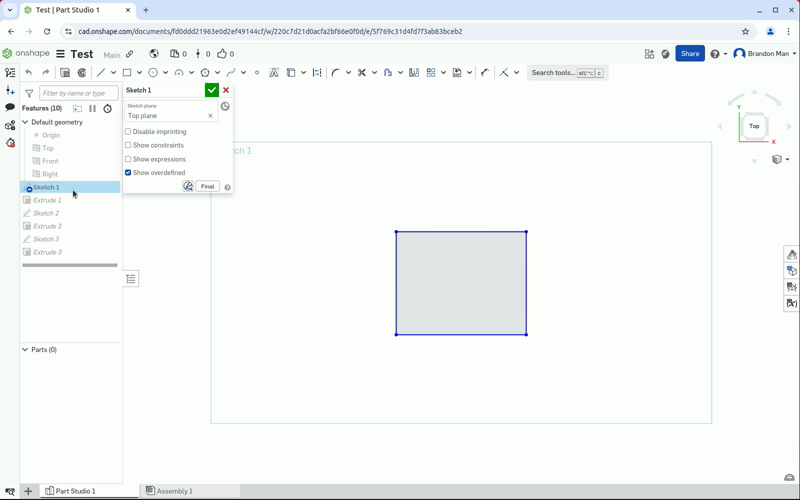
mouse_move(229, 92)
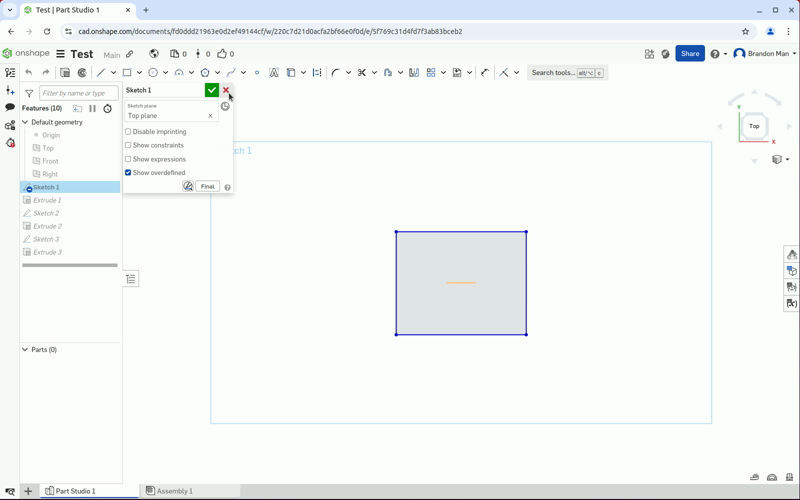
click(229, 92)
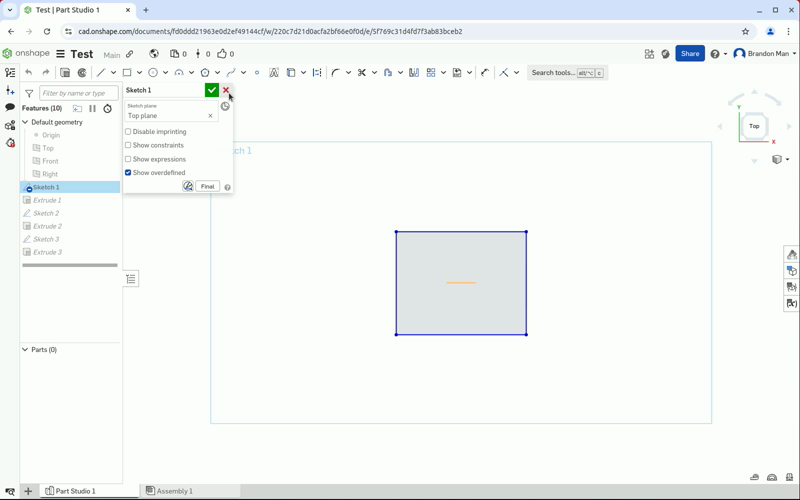
key(shift+s)
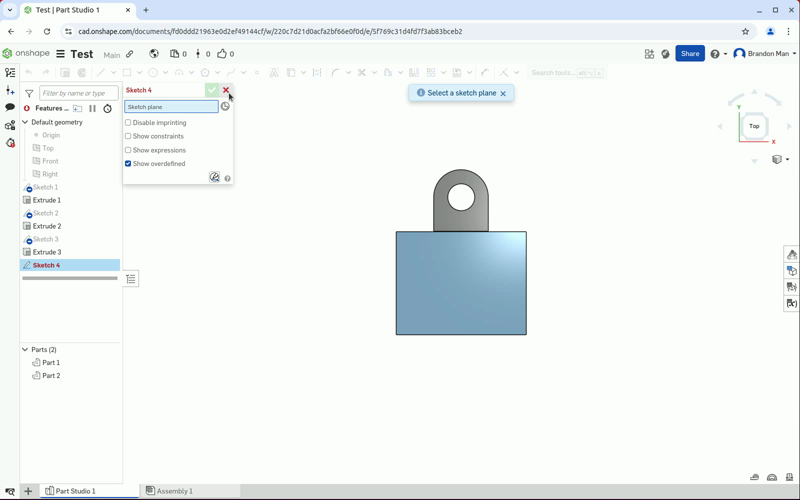
mouse_move(73, 150)
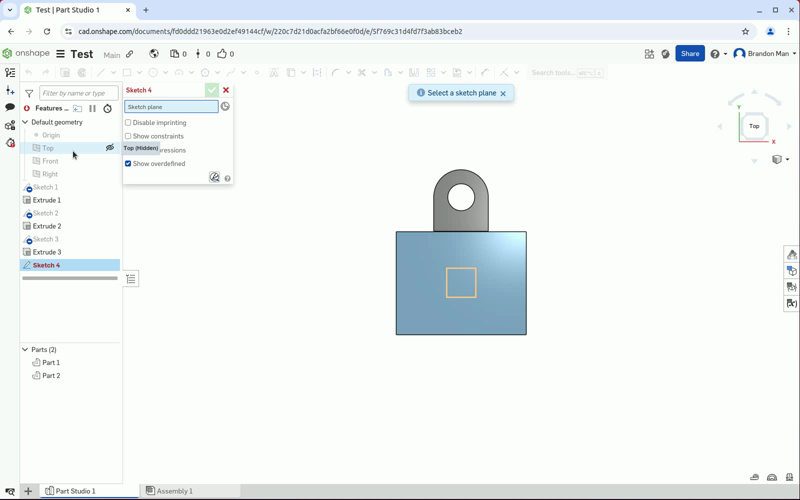
click(73, 150)
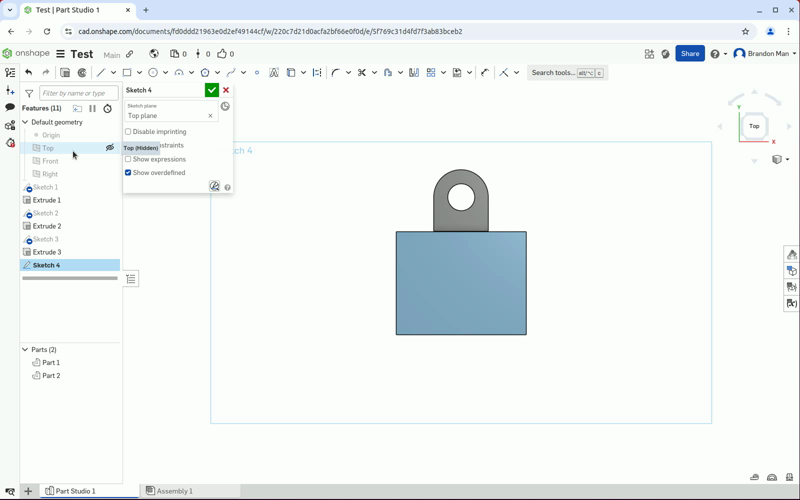
mouse_move(73, 352)
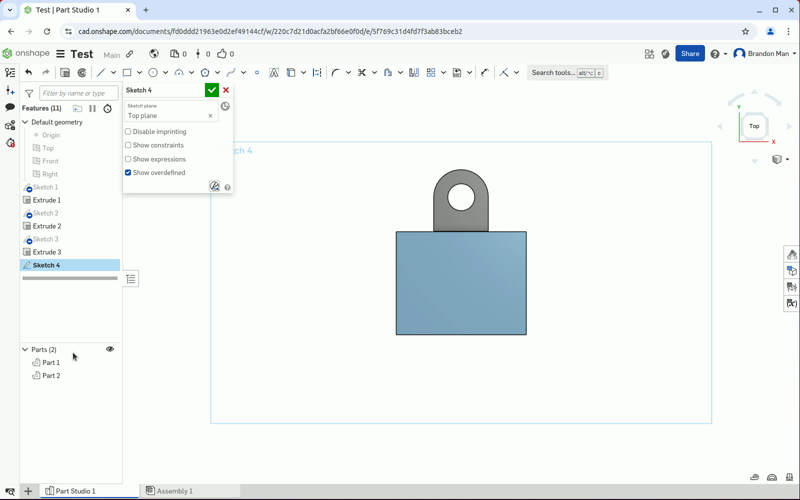
key(y)
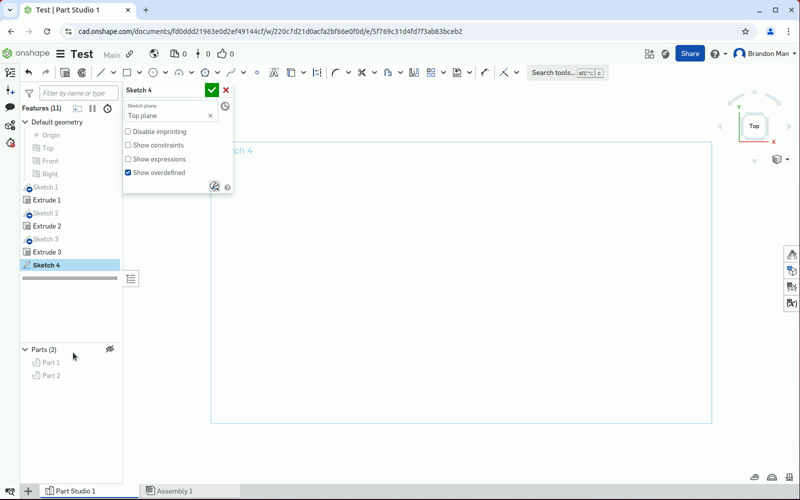
key(a)
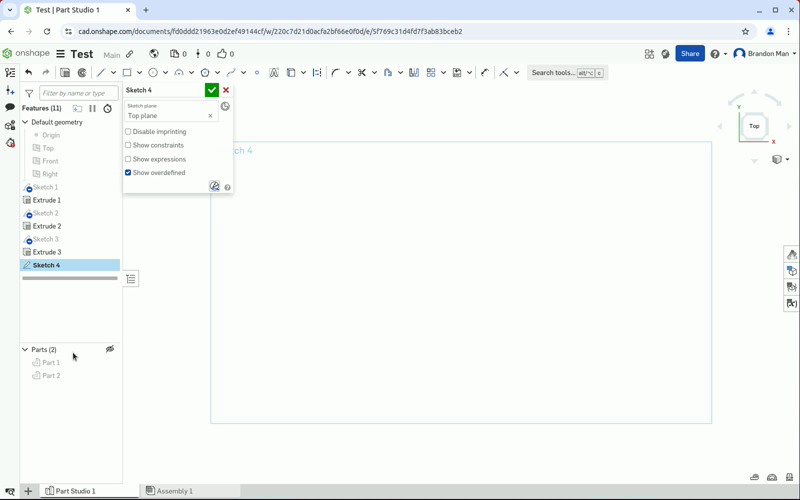
key_down(shift)
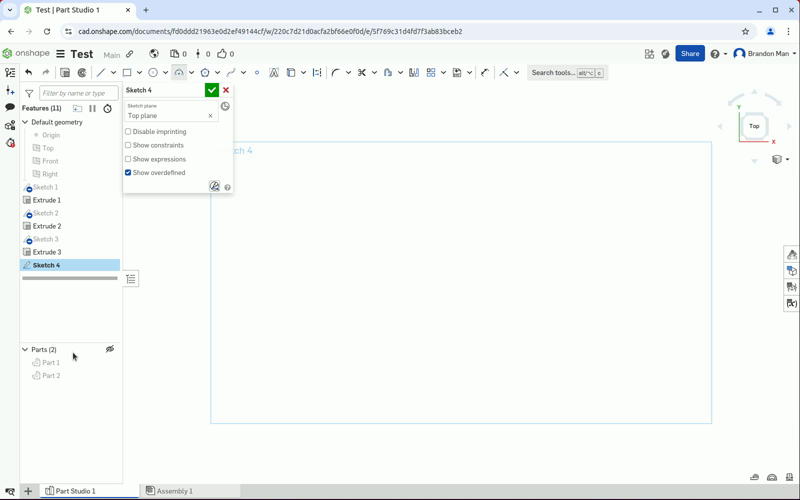
mouse_move(433, 368)
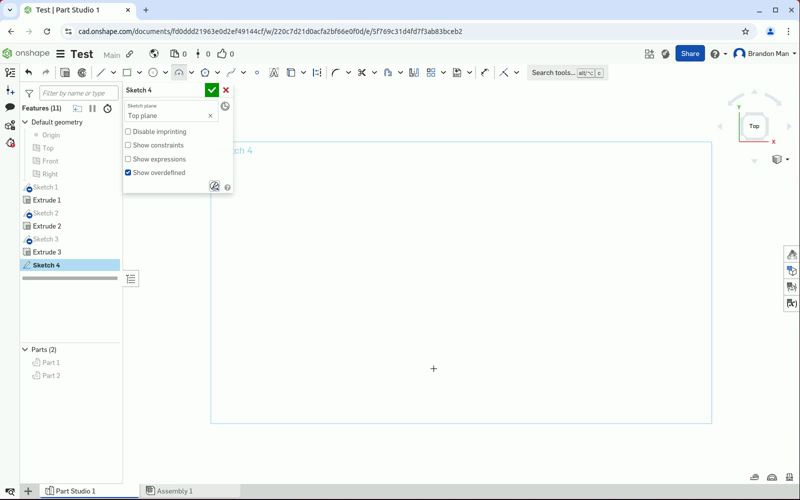
click(433, 368)
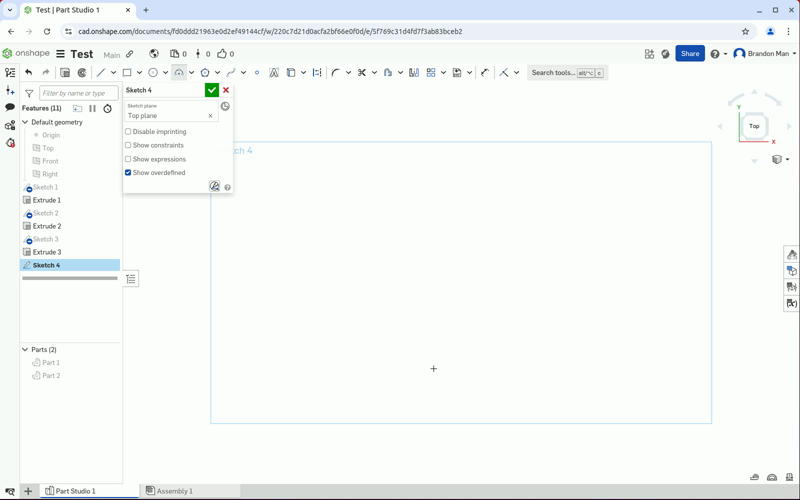
key_up(shift)
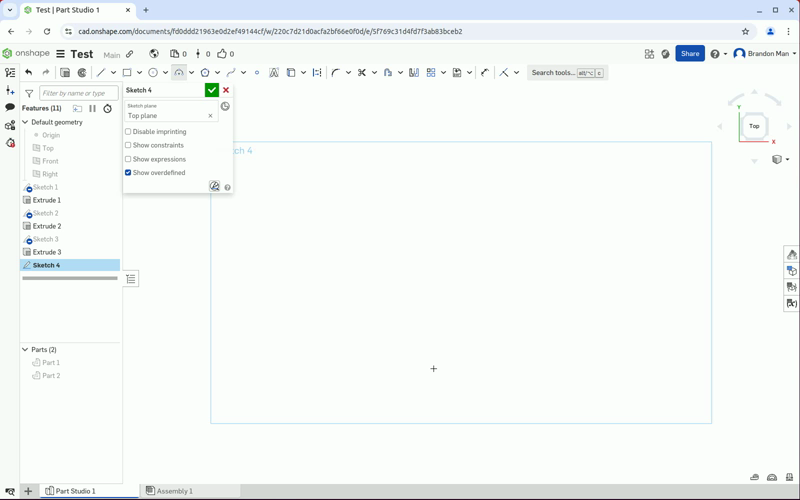
key_down(shift)
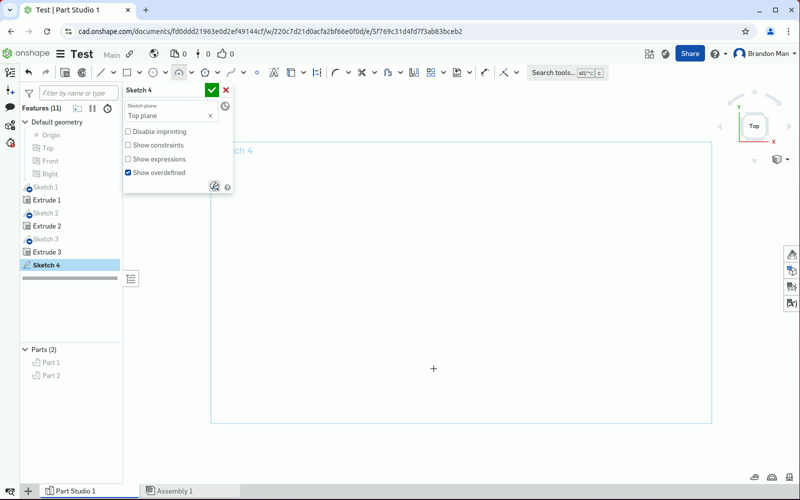
mouse_move(489, 368)
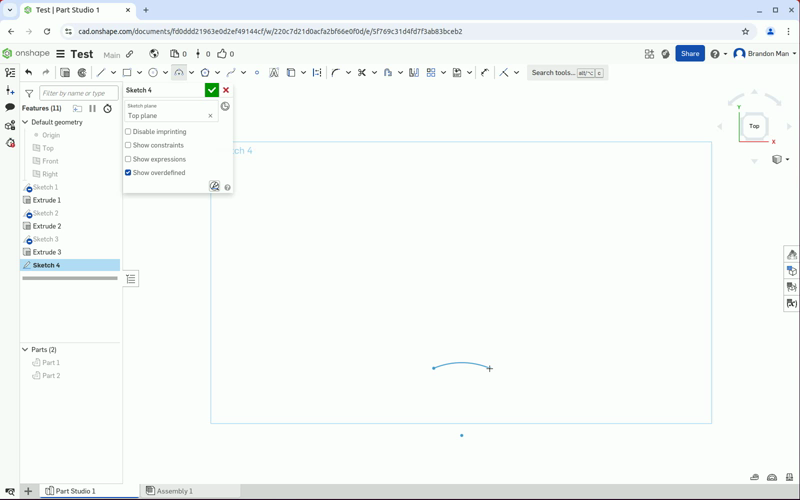
click(489, 368)
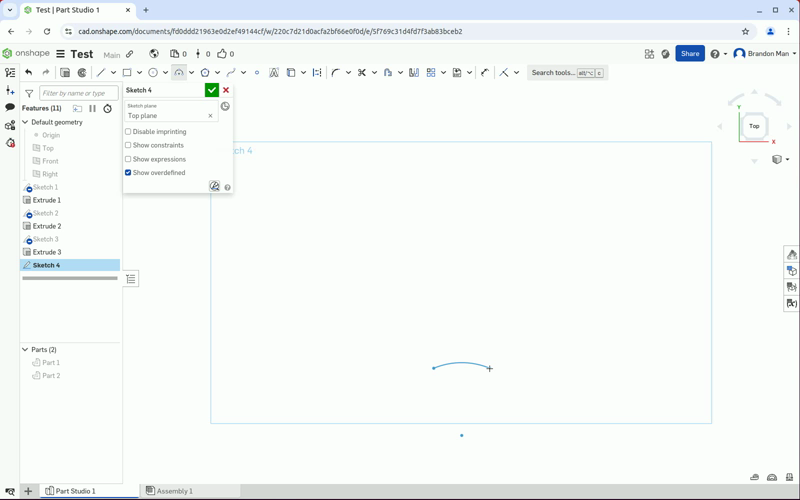
mouse_move(461, 396)
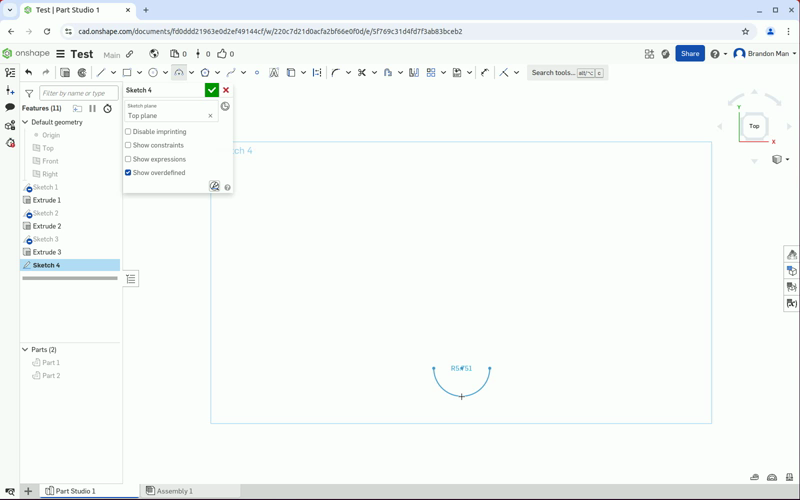
click(461, 396)
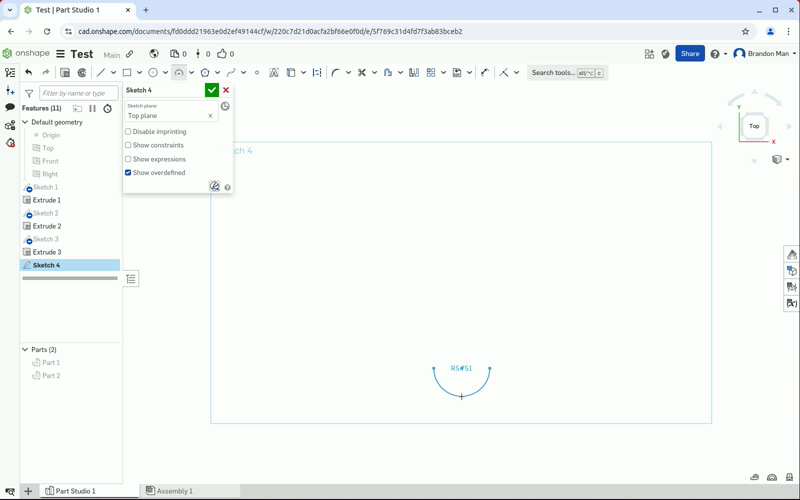
key_up(shift)
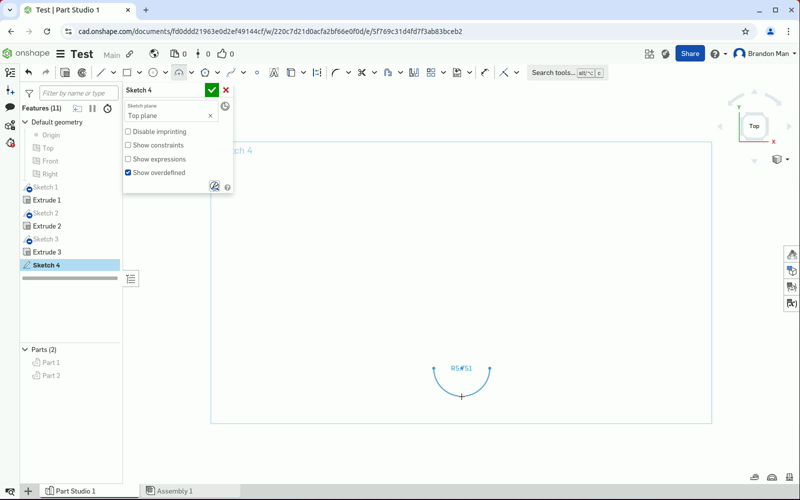
key(esc)
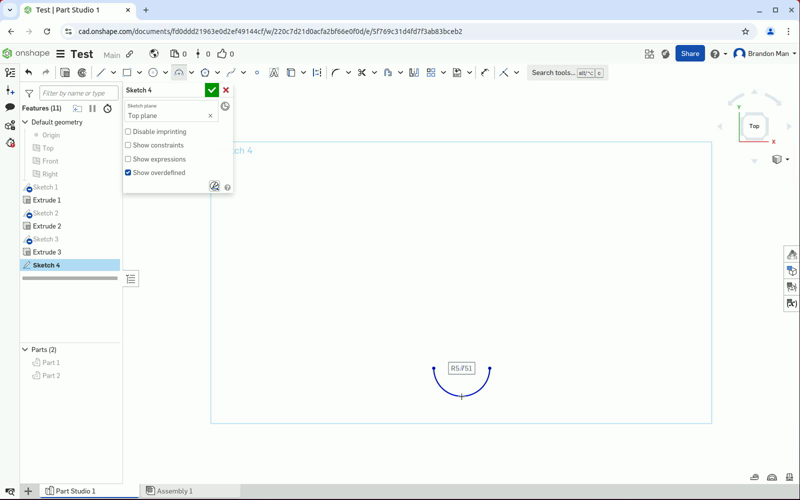
key(l)
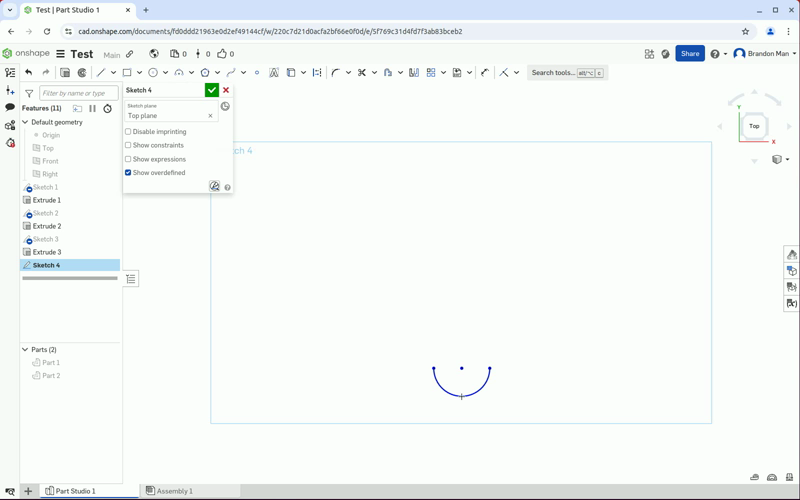
mouse_move(489, 368)
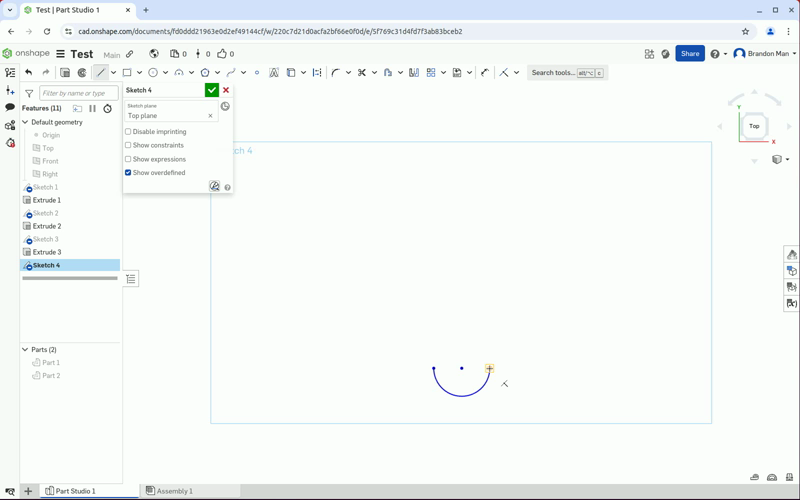
click(489, 368)
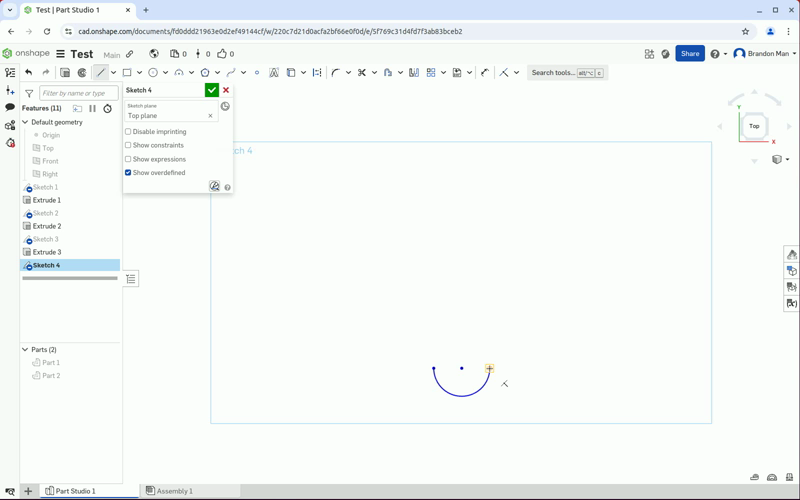
key_down(shift)
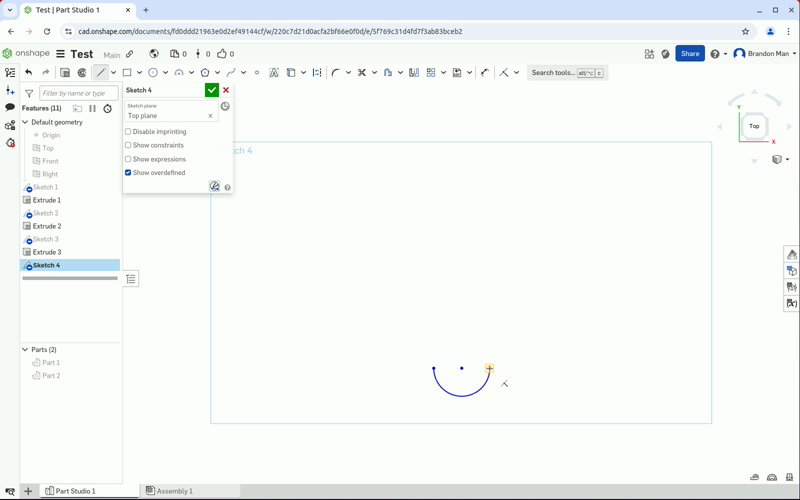
mouse_move(519, 368)
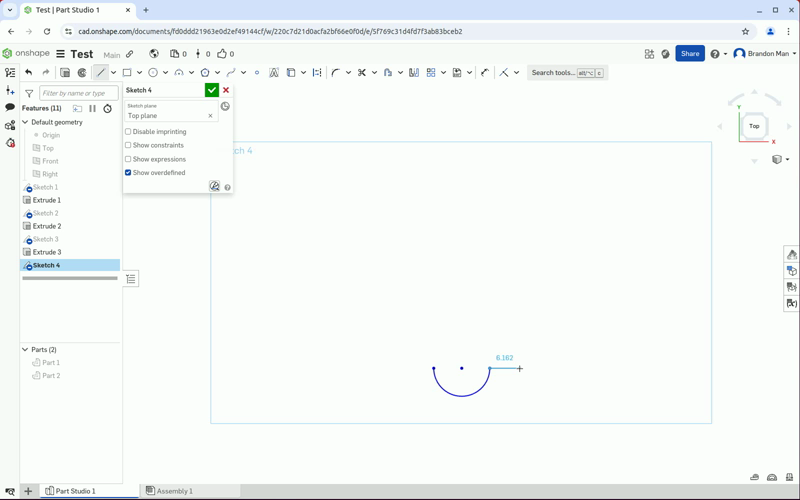
mouse_move(489, 333)
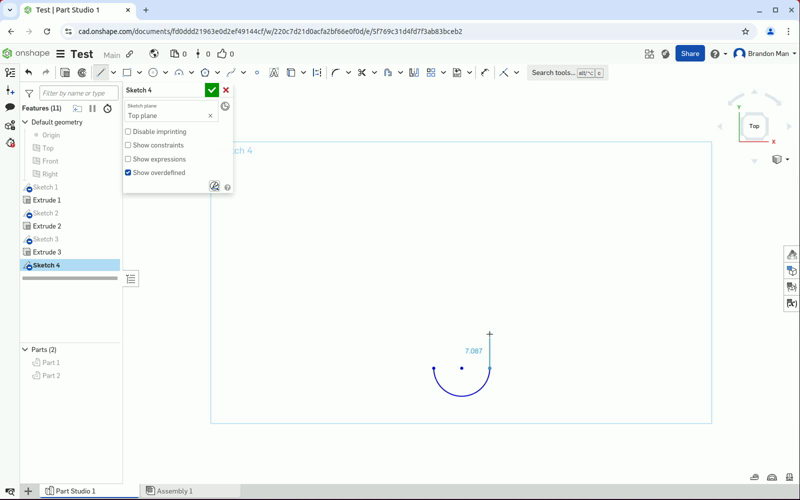
click(489, 333)
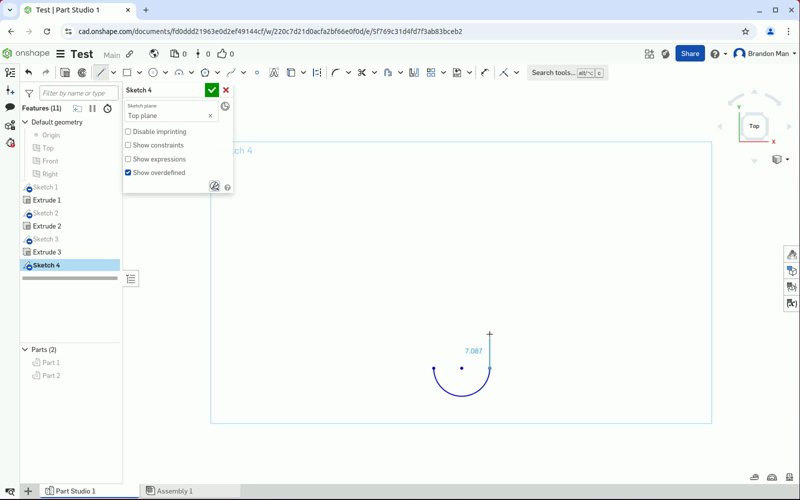
key_up(shift)
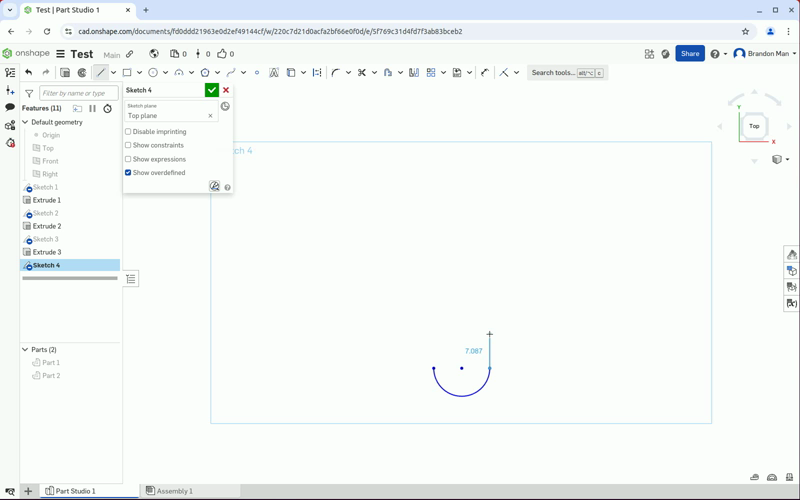
key_down(shift)
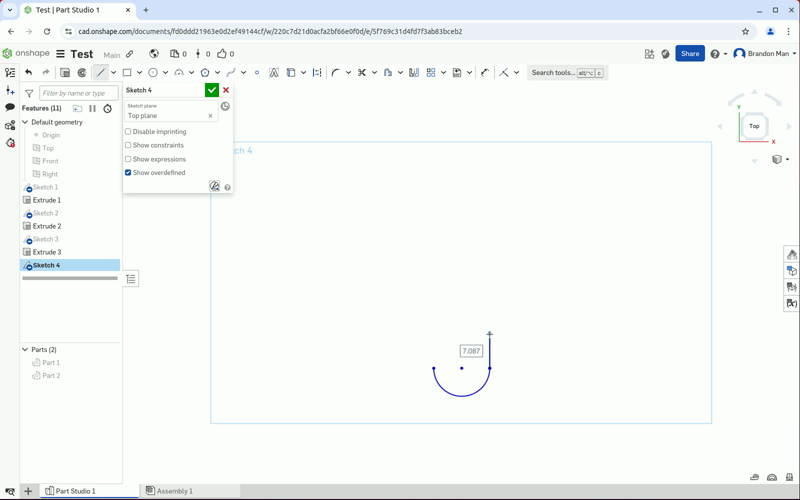
mouse_move(519, 333)
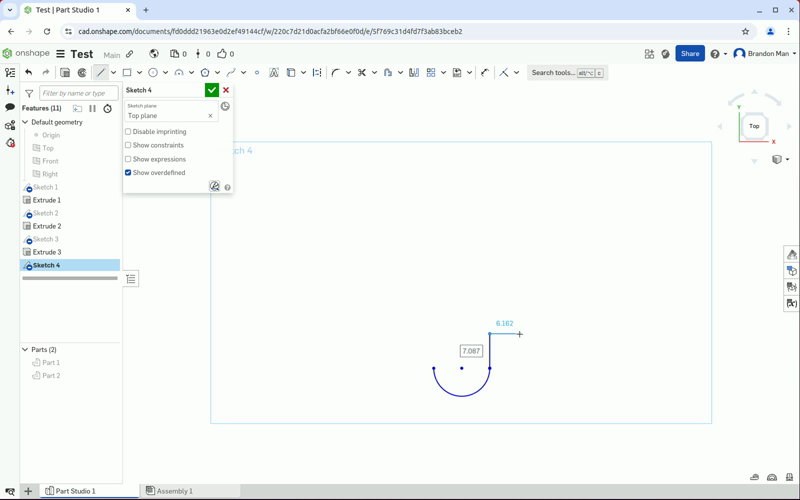
mouse_move(433, 333)
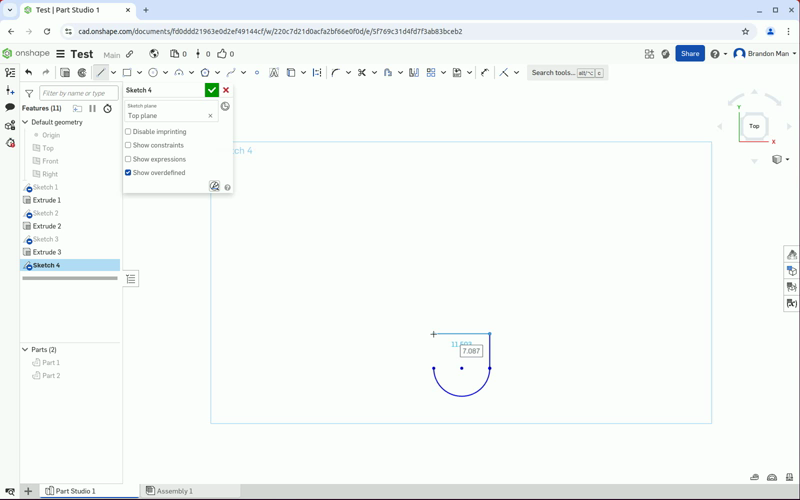
click(433, 333)
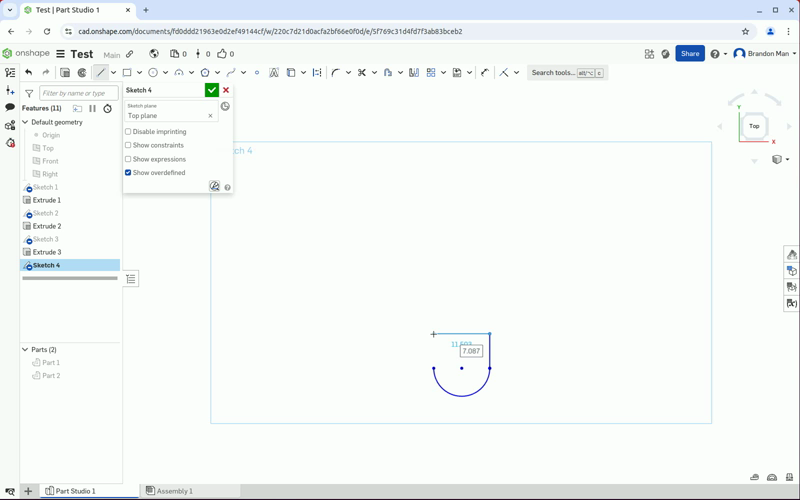
key_up(shift)
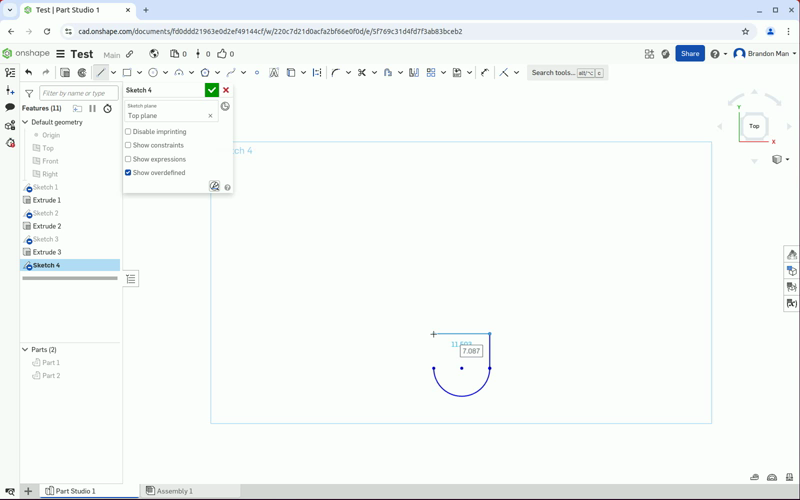
mouse_move(463, 333)
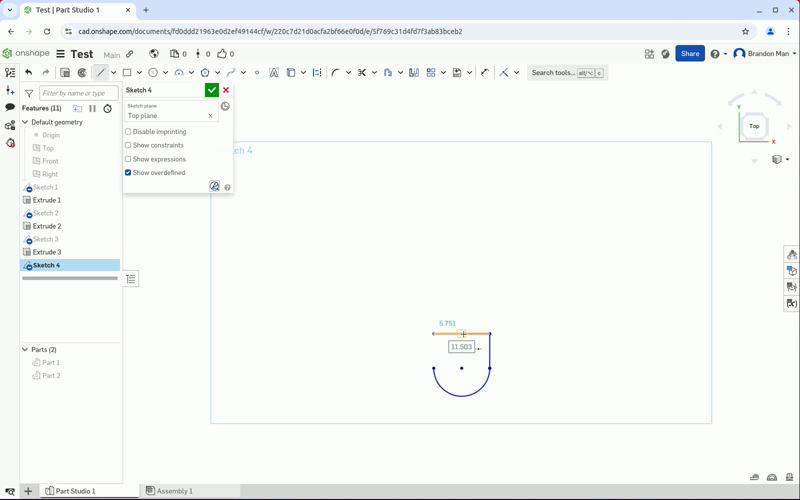
key_down(shift)
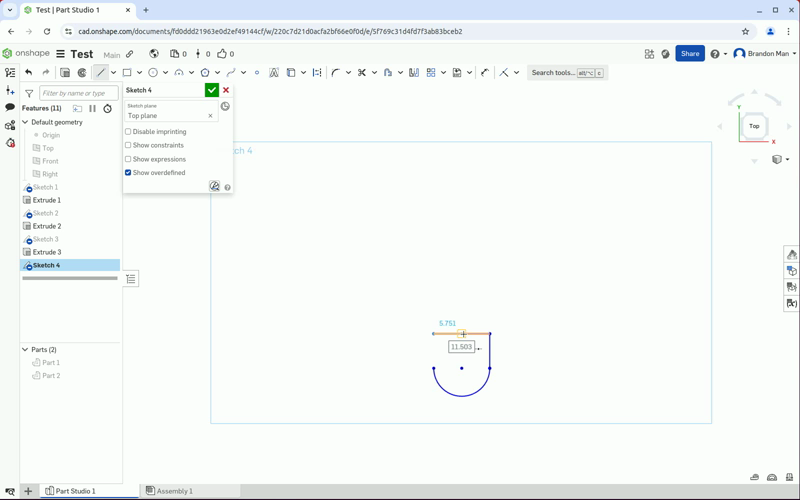
mouse_move(433, 368)
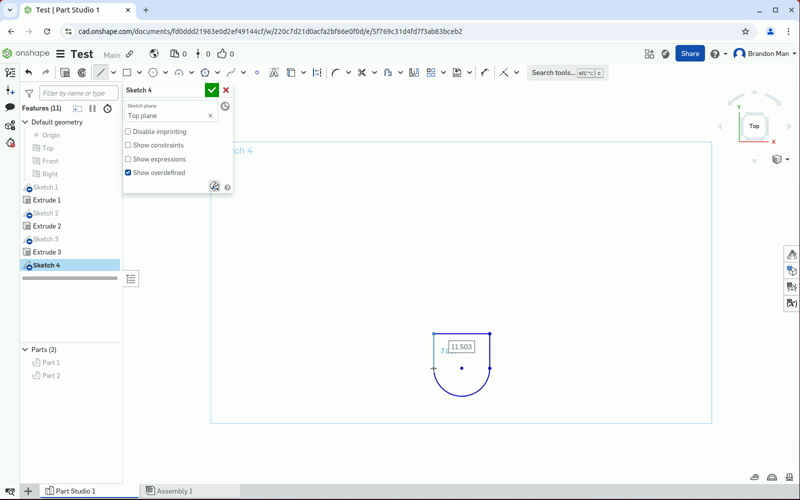
key_up(shift)
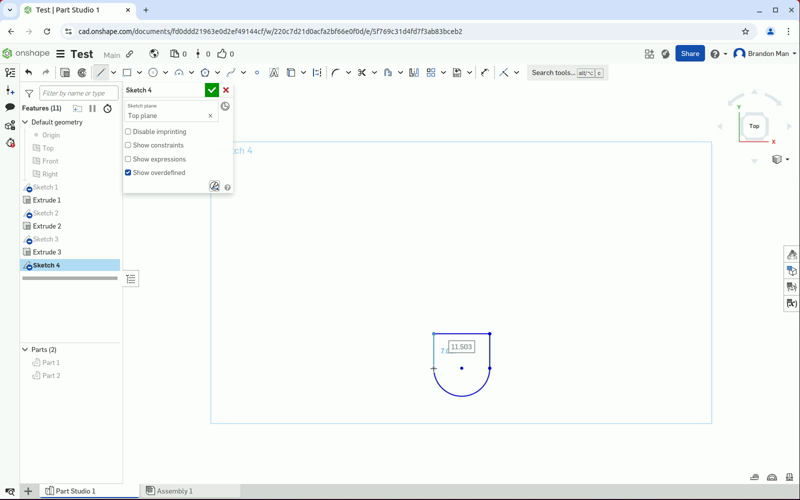
click(433, 368)
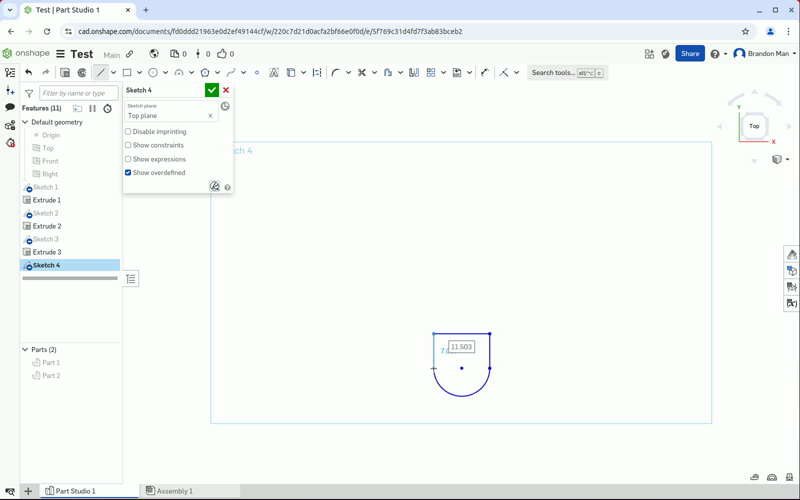
key(esc)
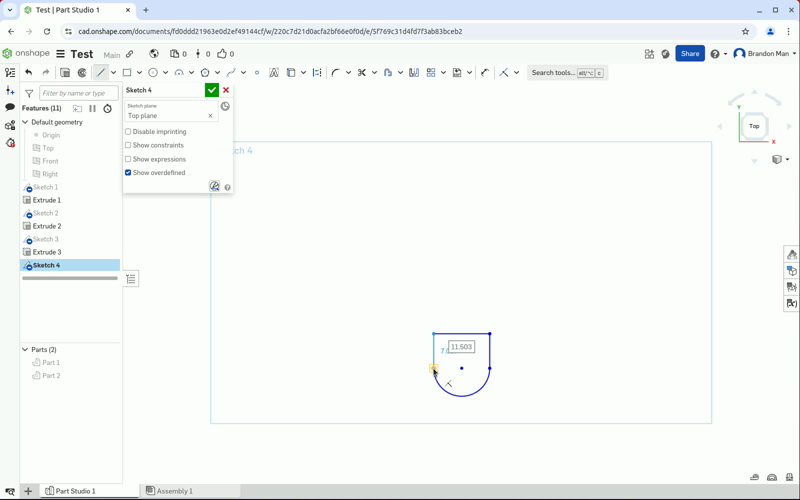
key(c)
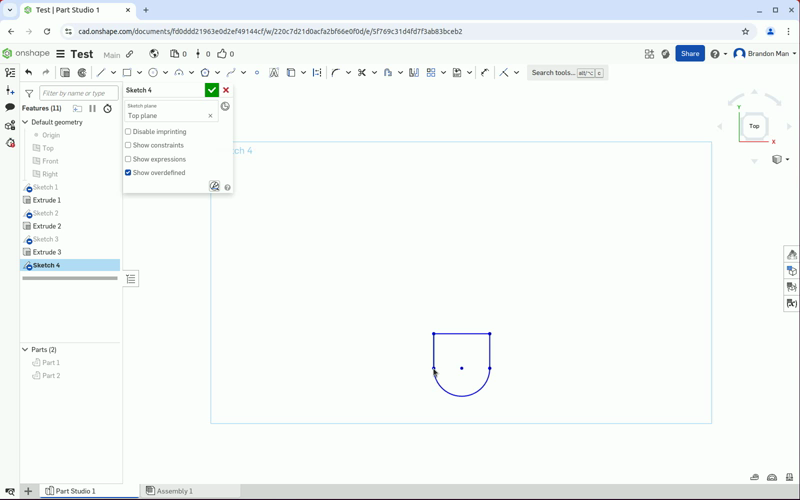
key_down(shift)
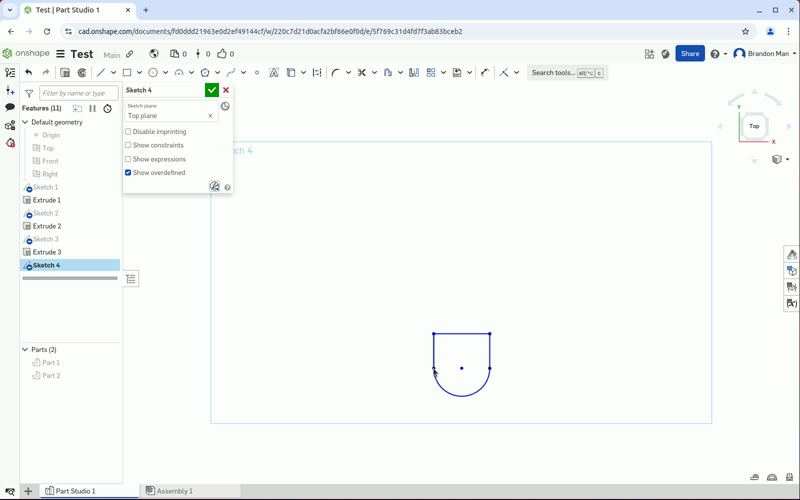
mouse_move(461, 368)
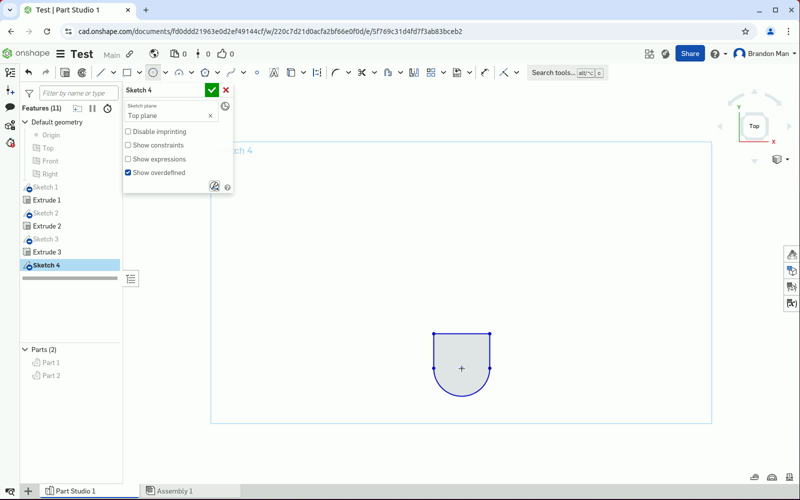
click(461, 368)
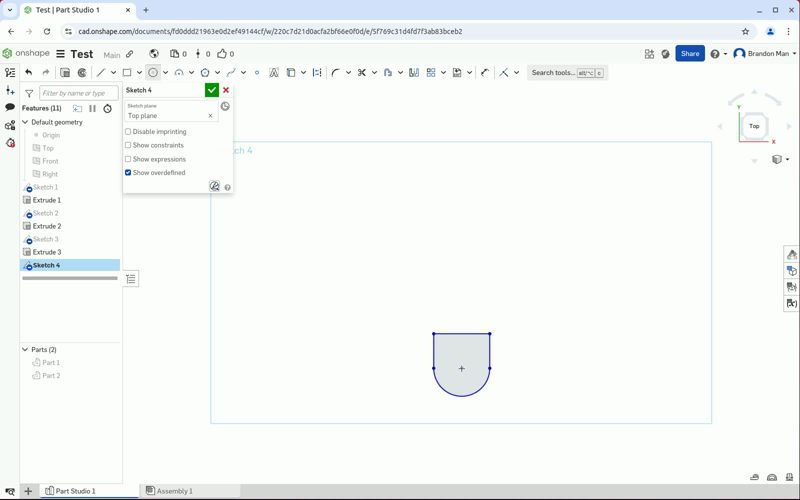
key_up(shift)
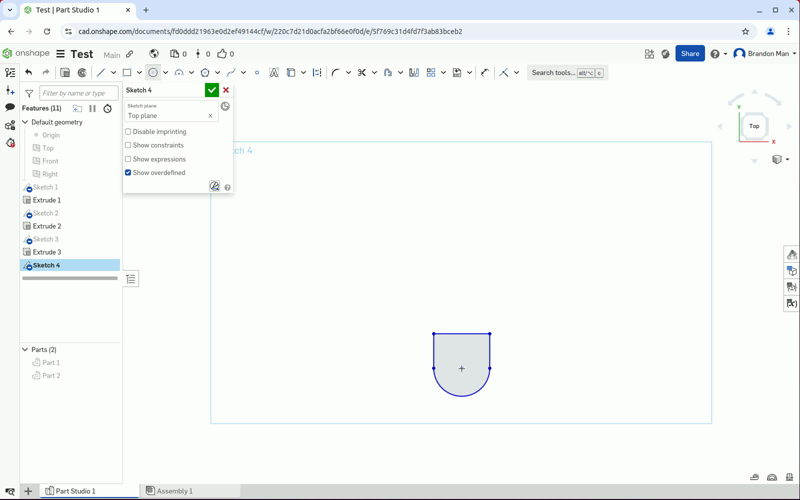
mouse_move(476, 368)
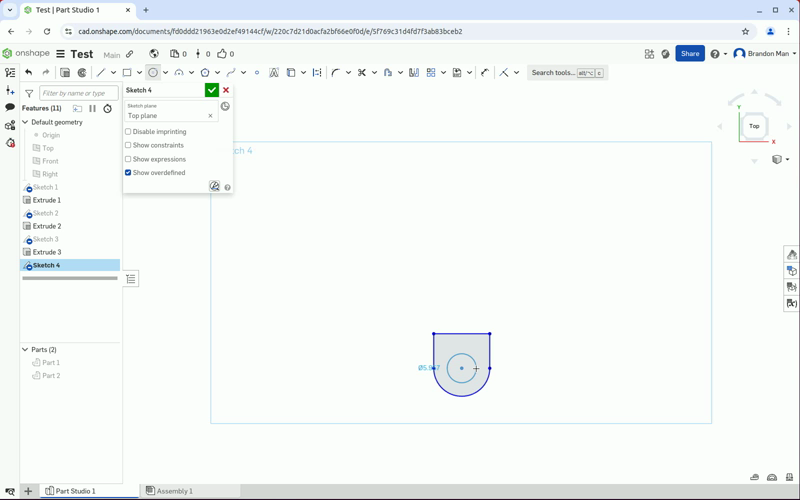
click(476, 368)
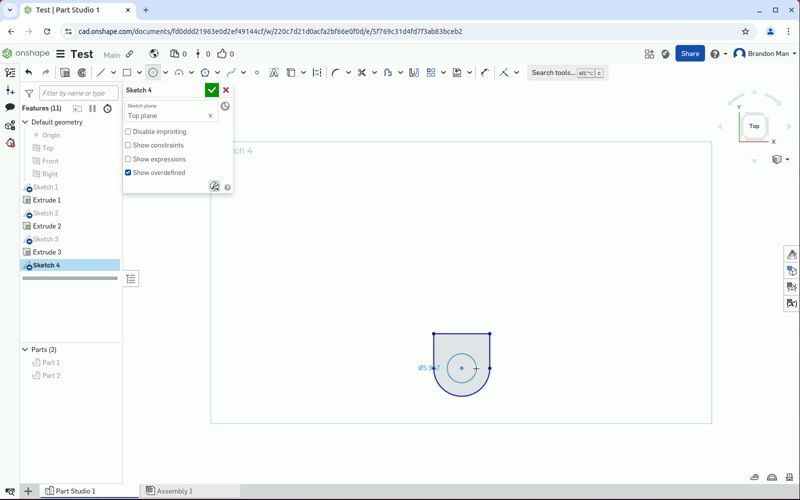
key(esc)
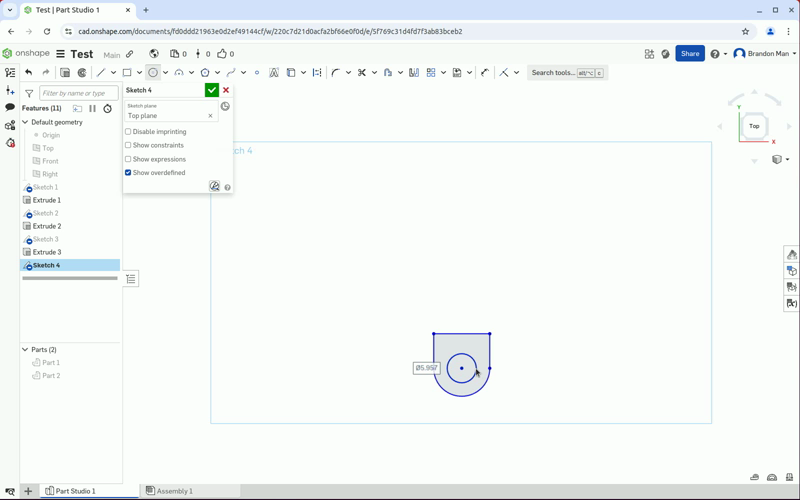
mouse_move(463, 348)
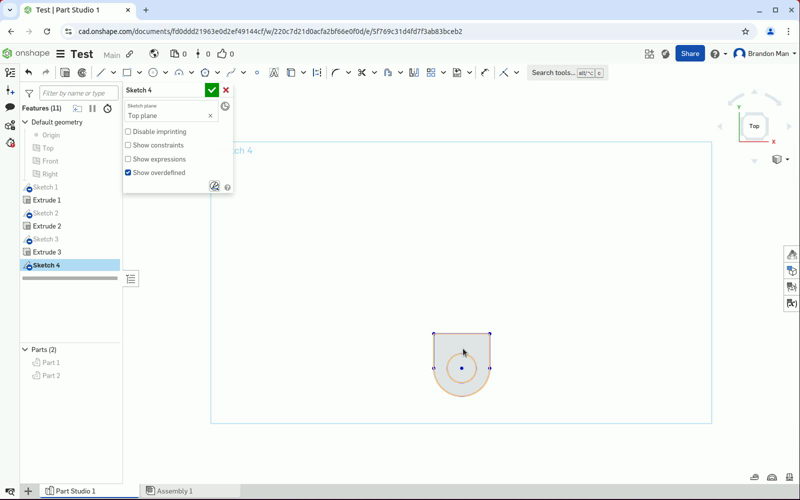
click(463, 348)
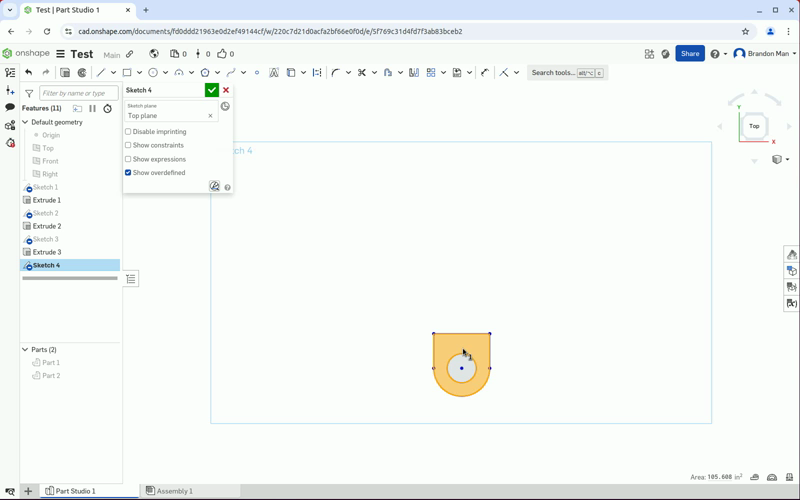
mouse_move(73, 352)
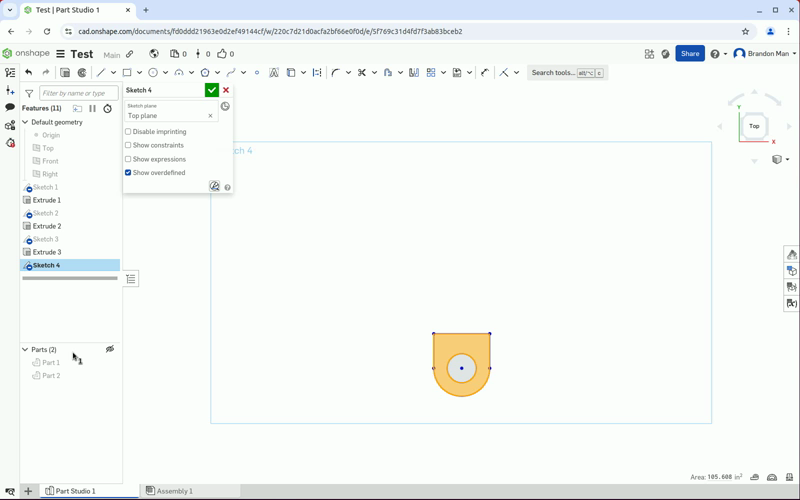
key(shift+y)
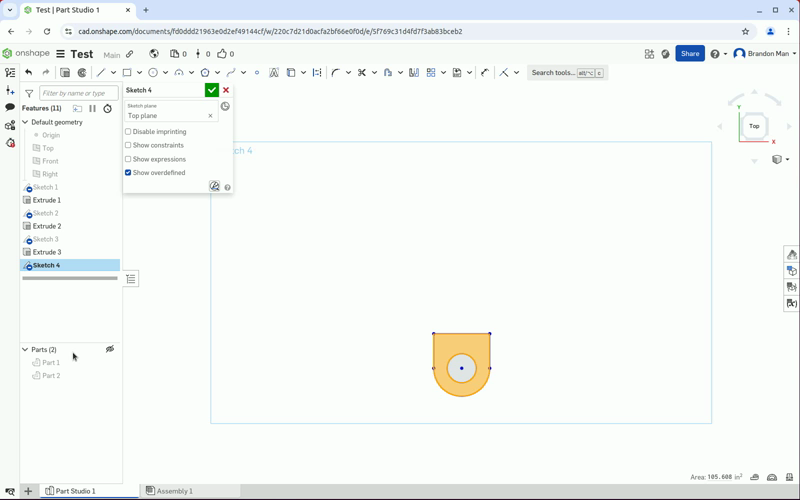
key(shift+e)
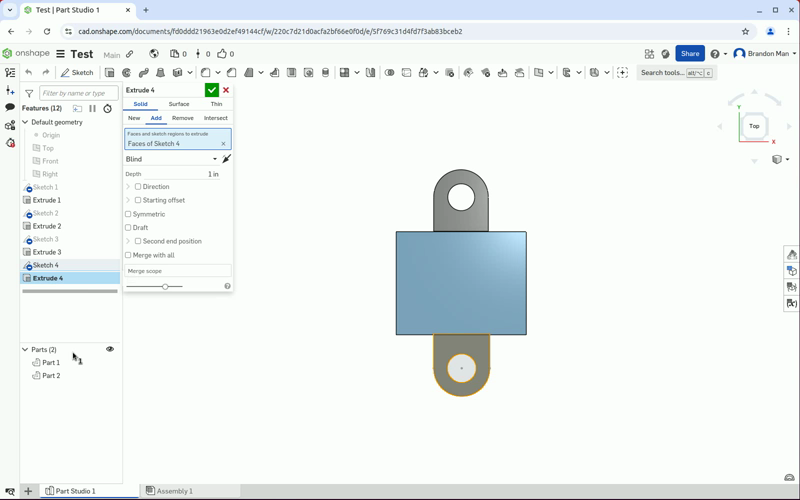
mouse_move(143, 106)
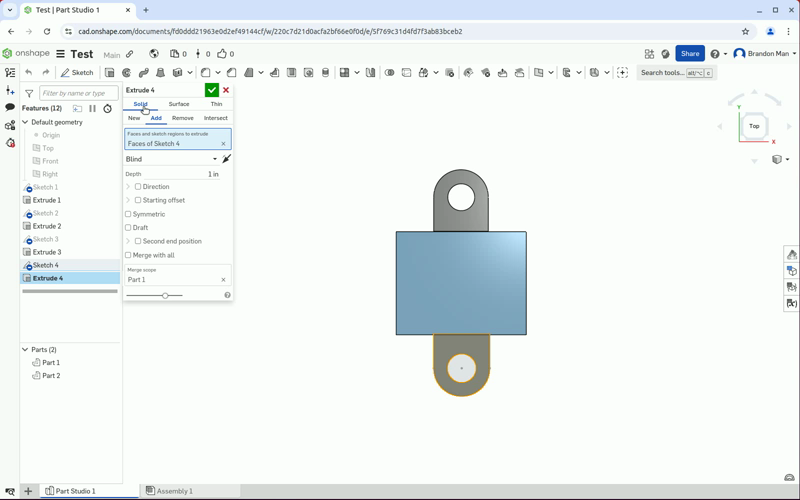
click(143, 106)
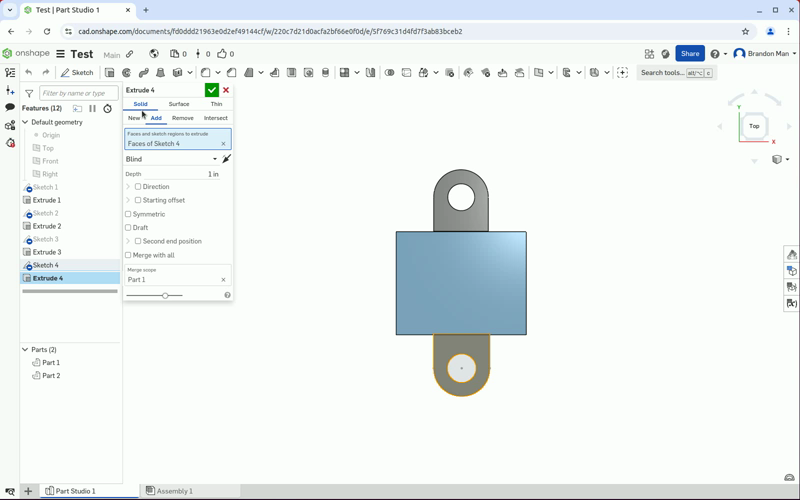
mouse_move(137, 120)
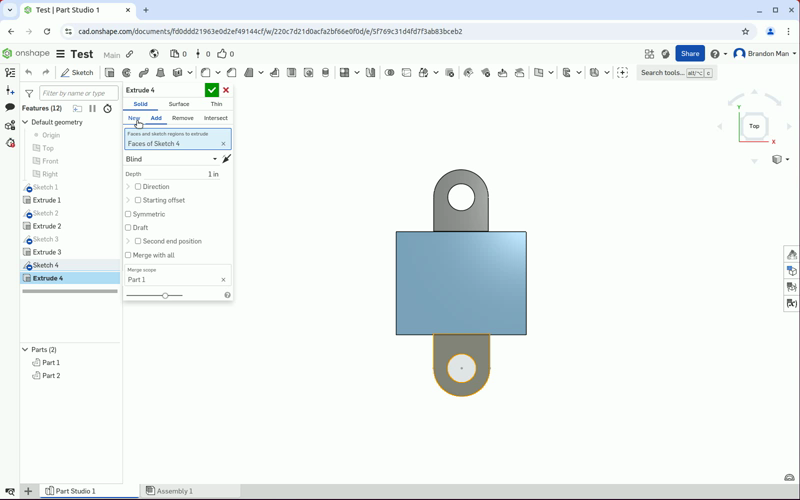
click(137, 120)
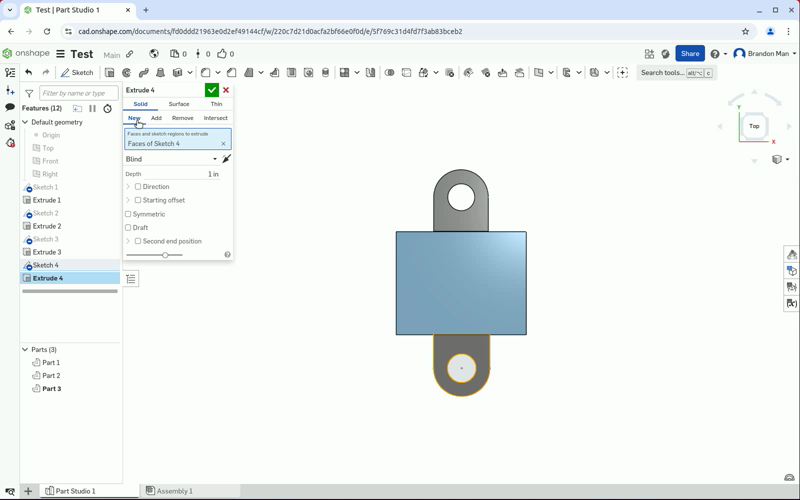
key(tab, 4)
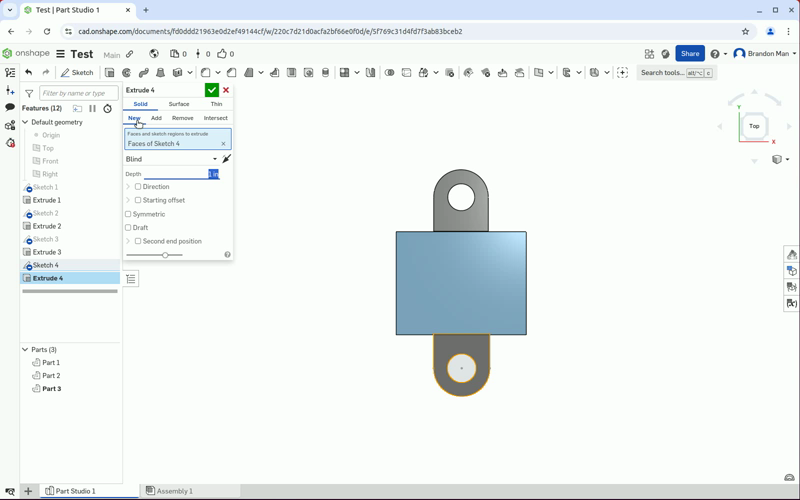
text(4.092)
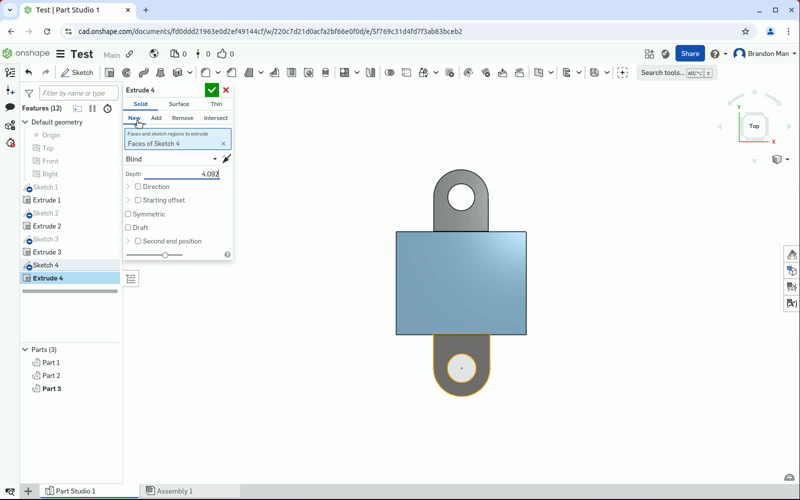
key(enter)
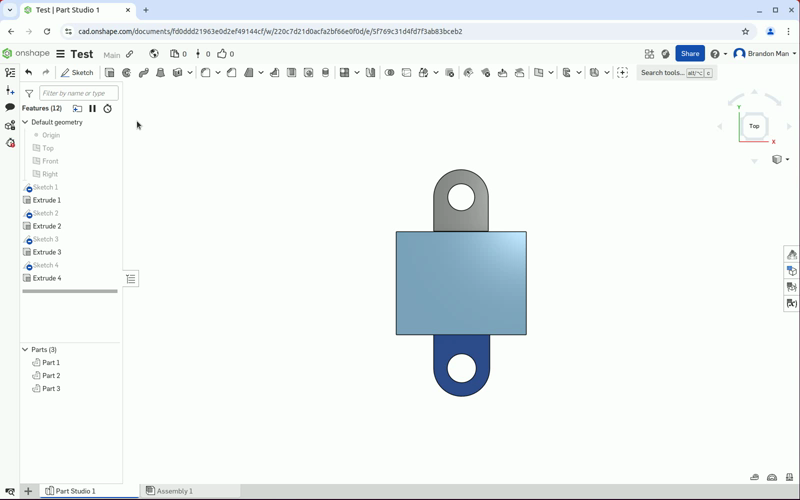
key(shift+h)
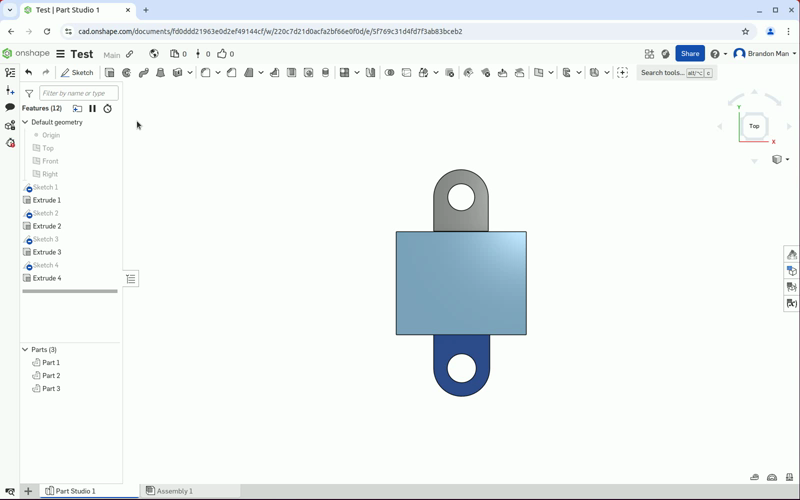
key(shift+h)
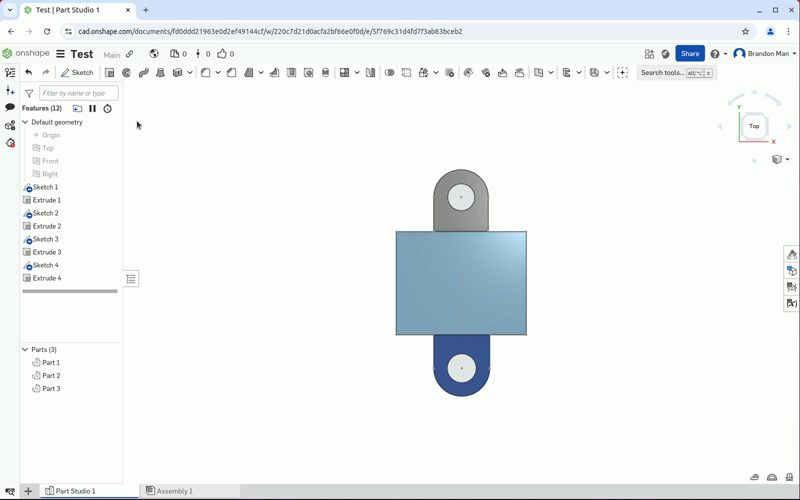
key(shift+7)
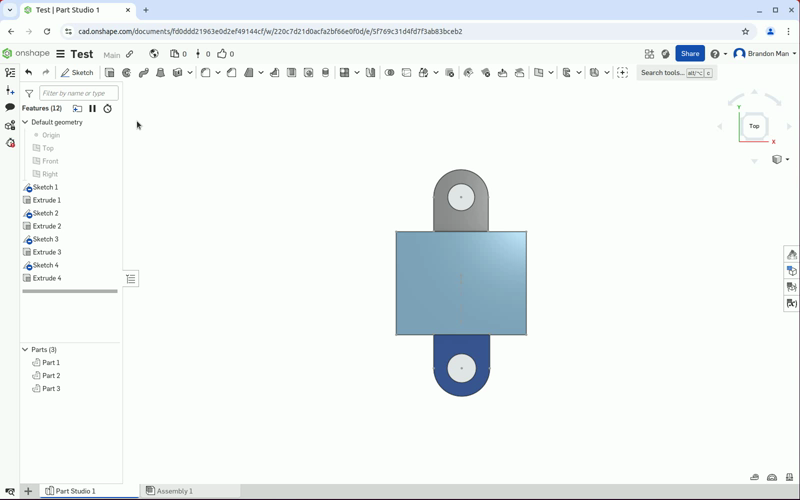
key(up, 3)
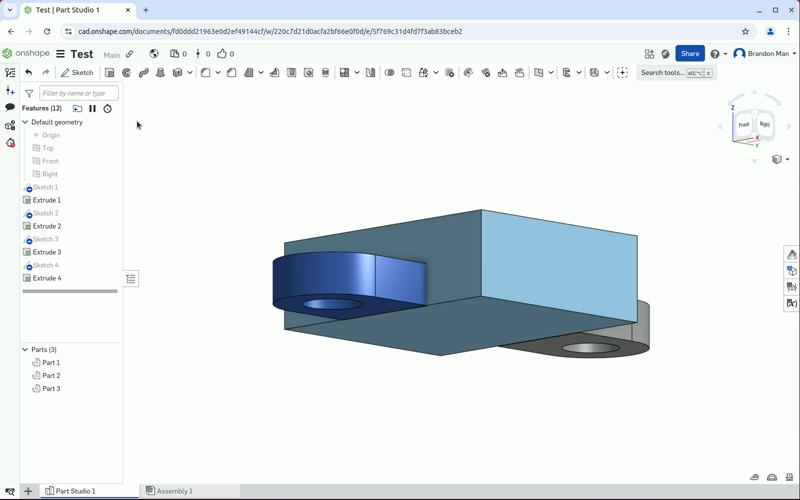
key(left, 3)
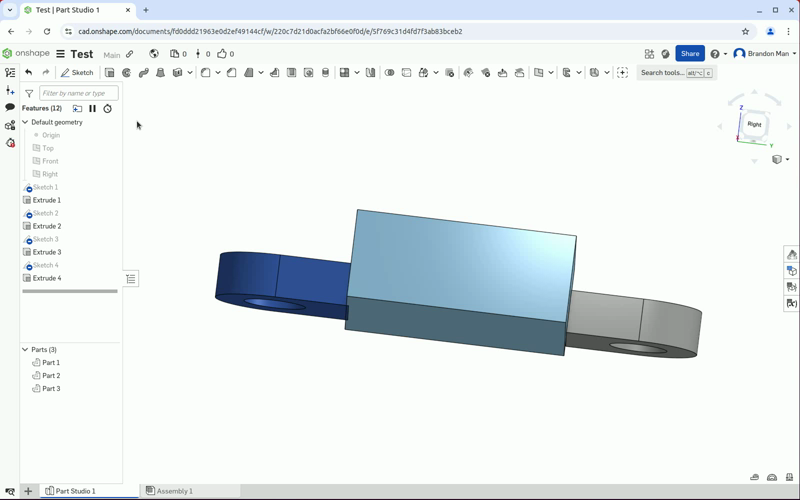
key(right, 3)
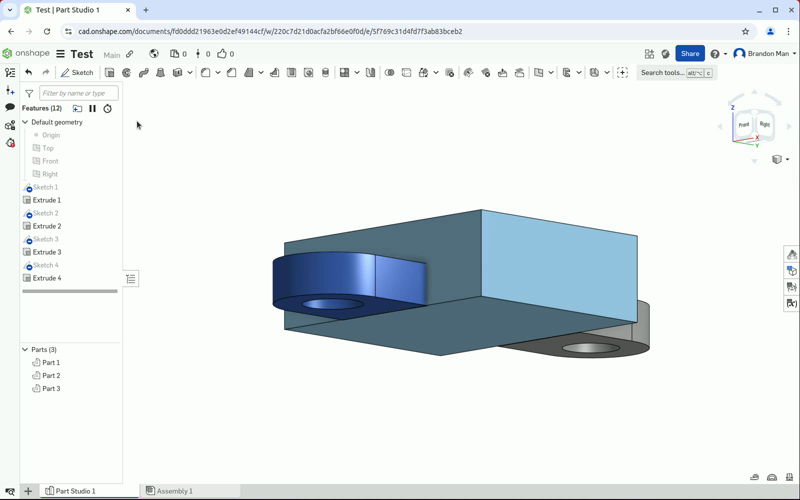
key(down, 3)
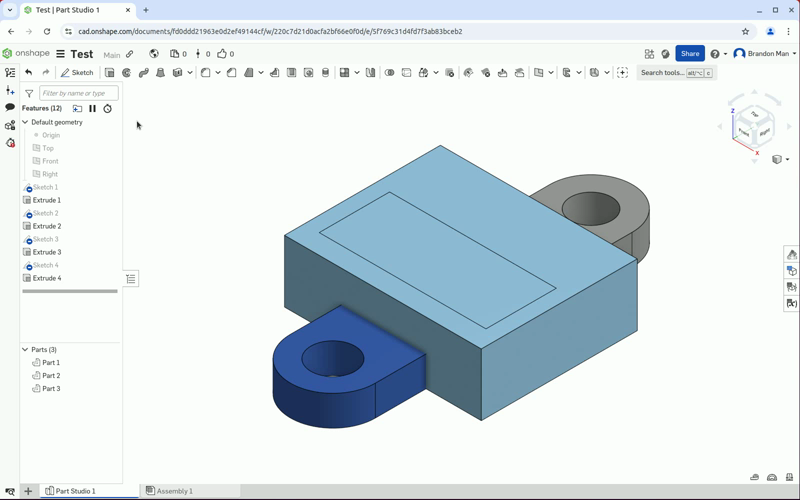
mouse_move(73, 189)
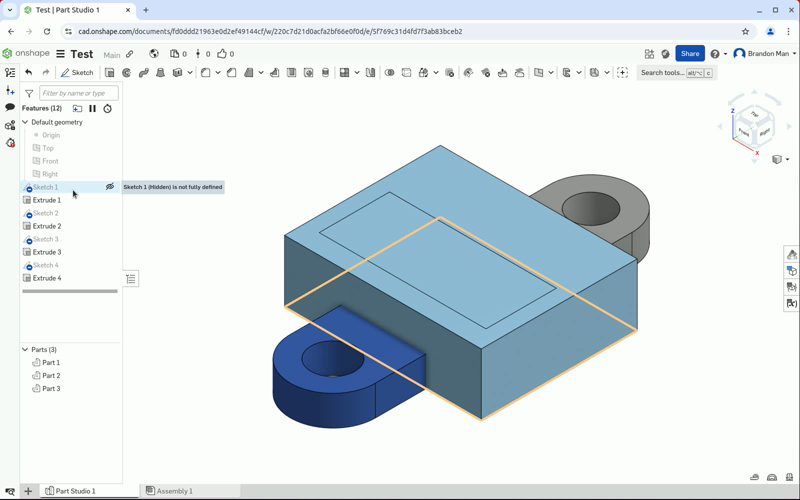
click(73, 189)